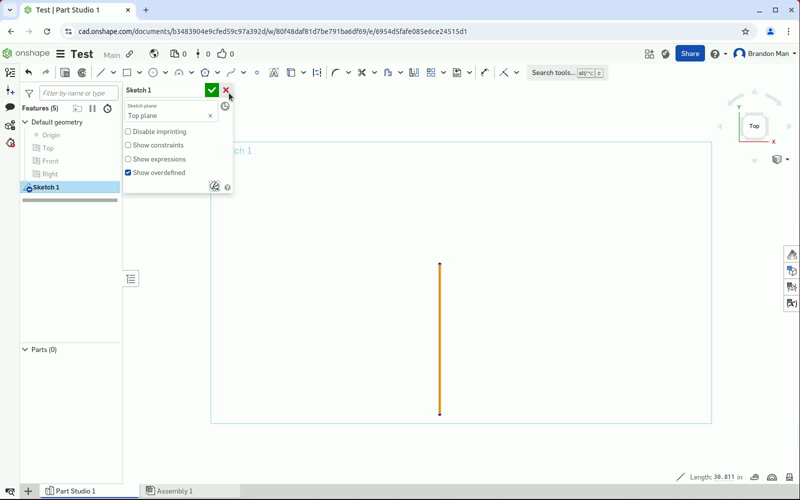
key(shift+h)
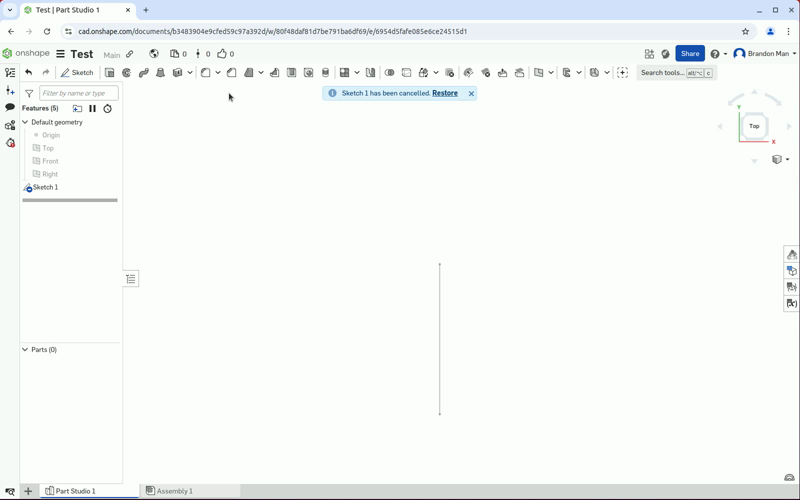
mouse_move(73, 352)
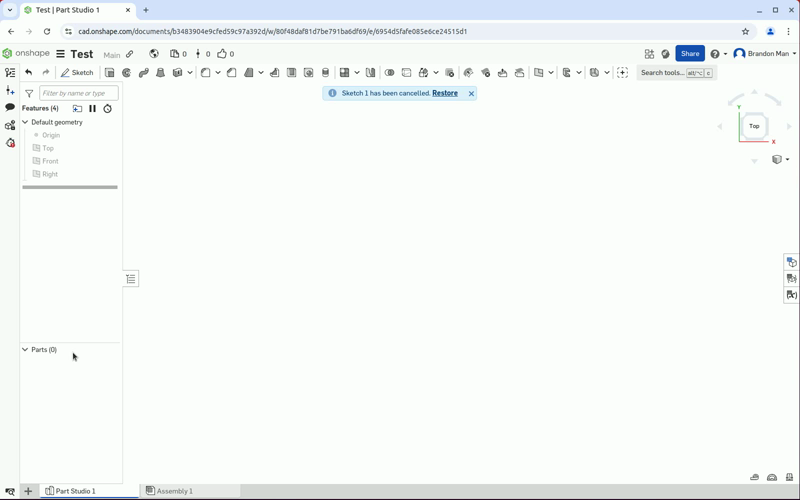
key(y)
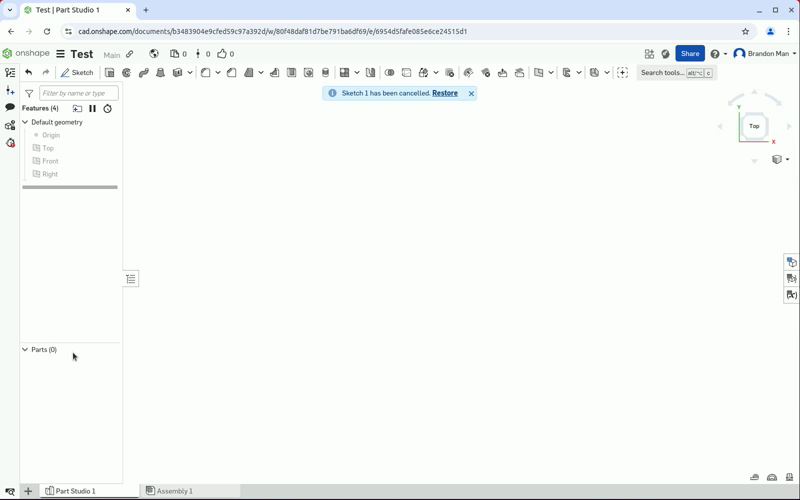
key(shift+p)
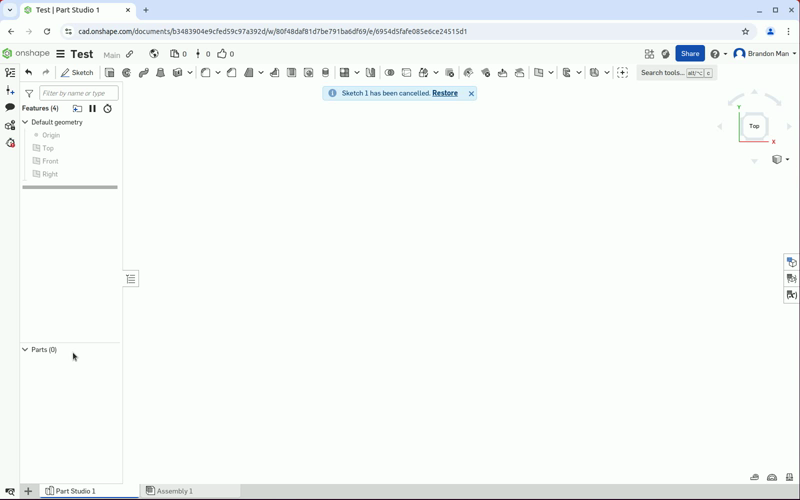
key(space)
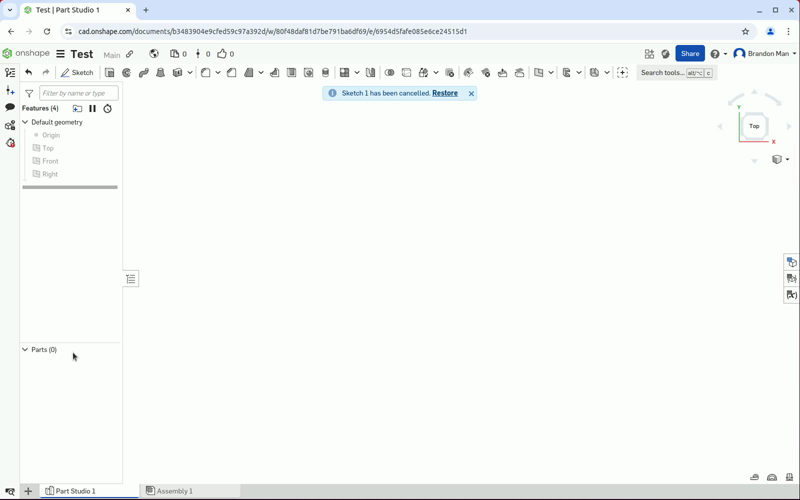
key_down(shift)
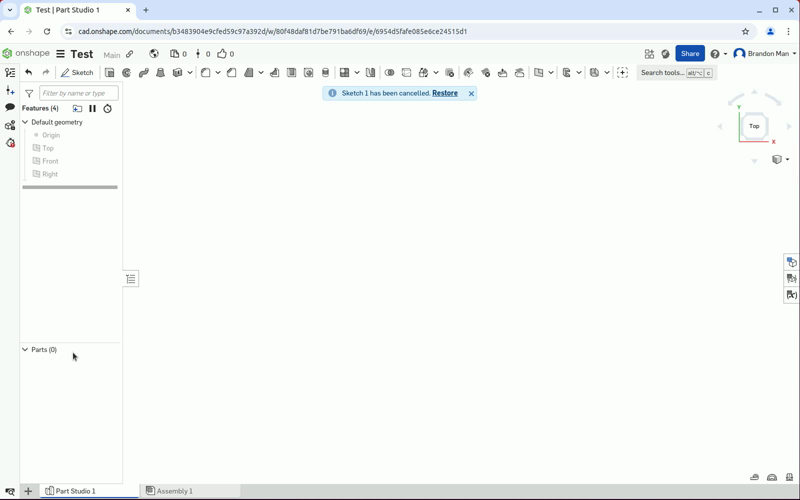
key(up)
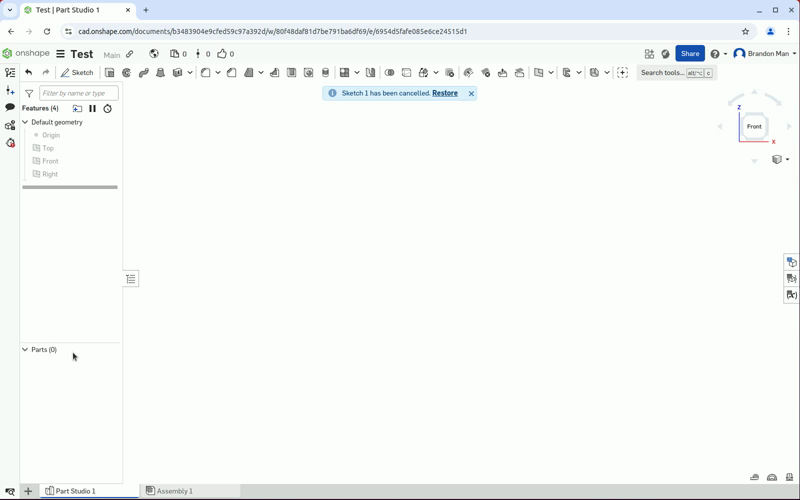
key_up(shift)
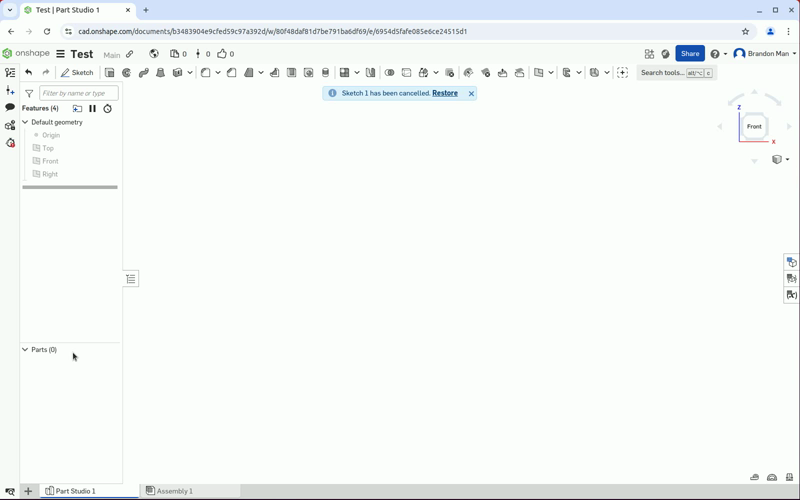
mouse_move(73, 352)
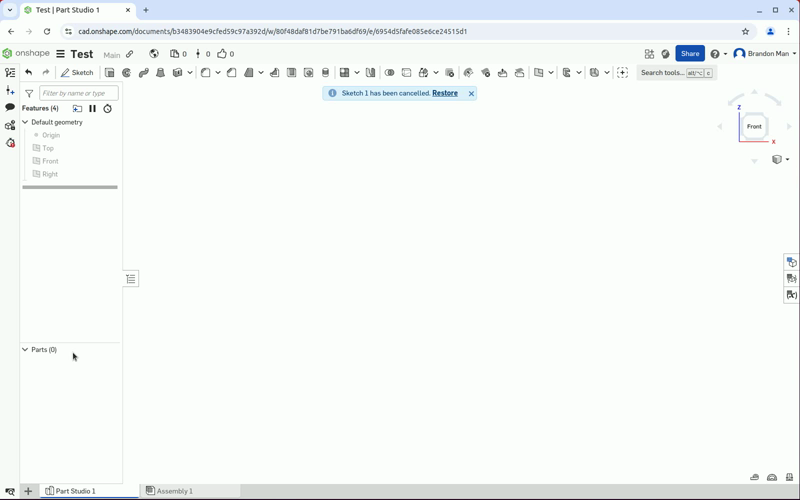
key(shift+y)
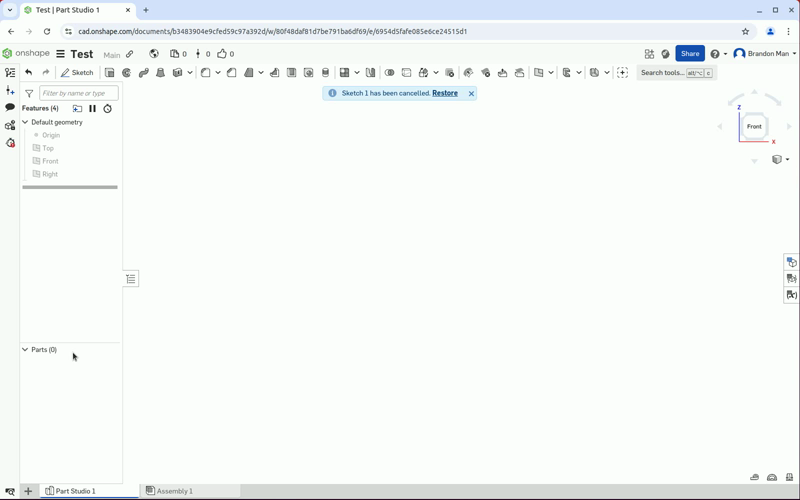
key(shift+s)
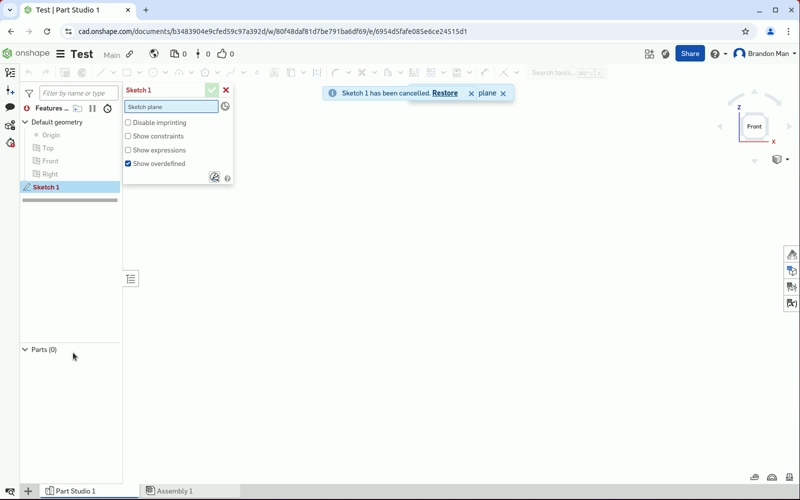
mouse_move(73, 163)
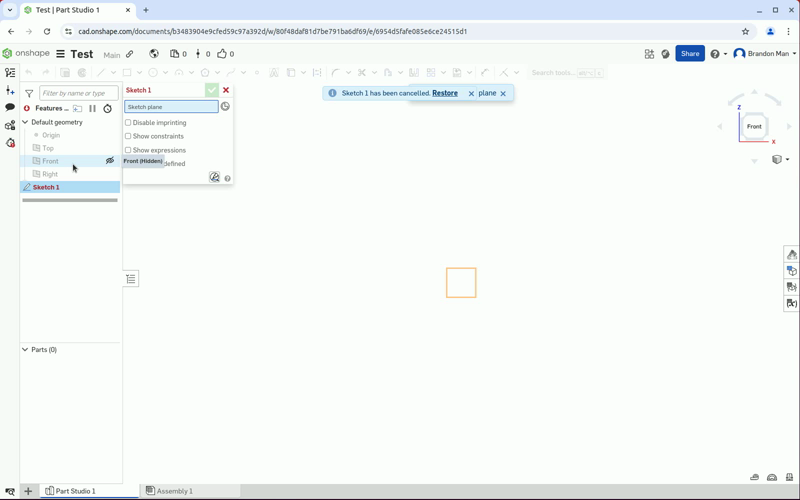
click(73, 163)
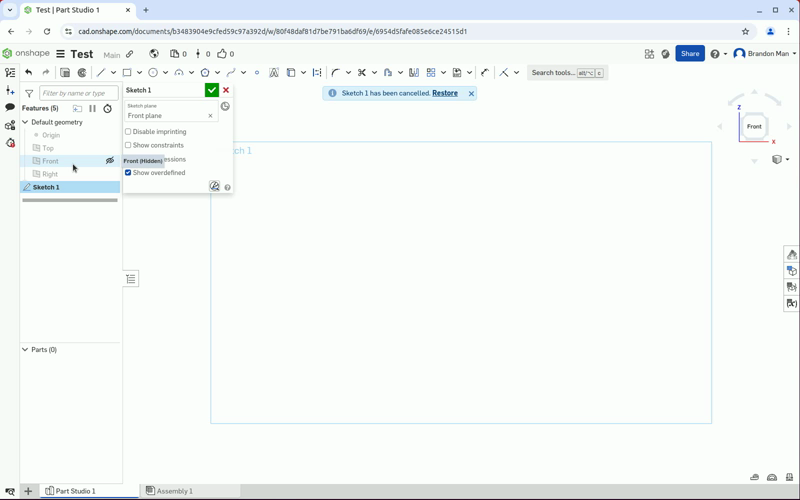
mouse_move(73, 352)
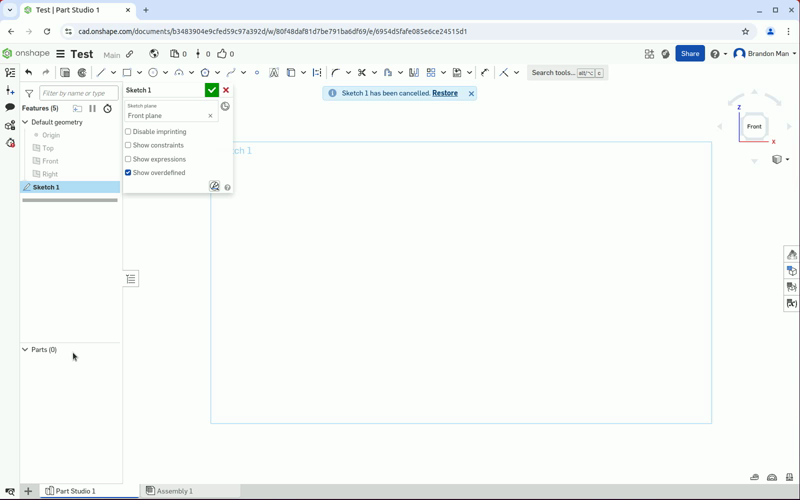
key(y)
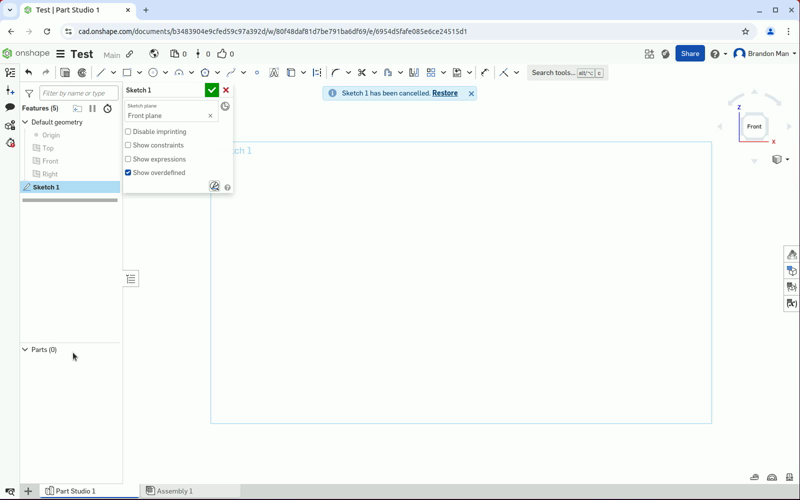
key(l)
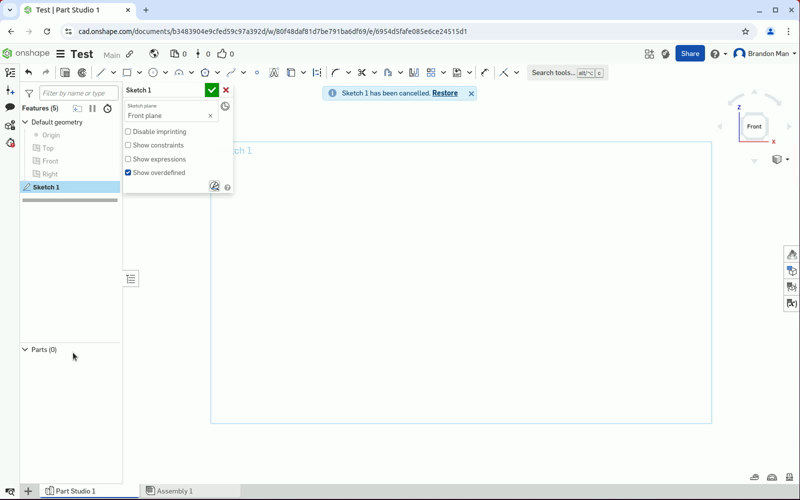
key_down(shift)
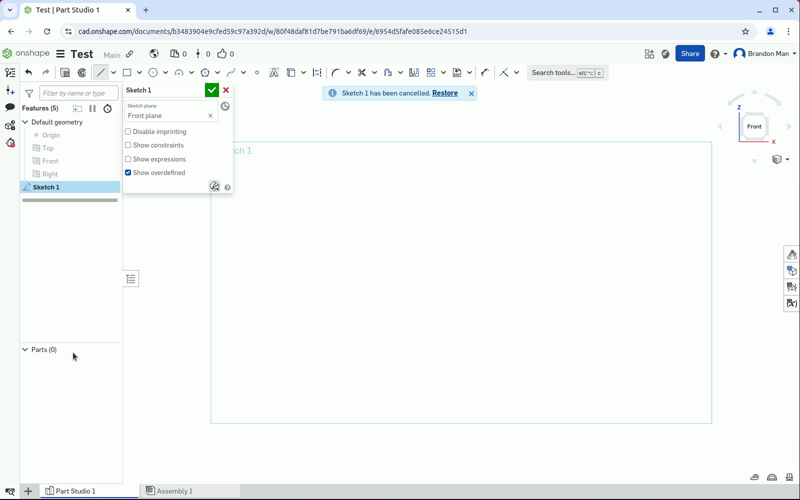
mouse_move(363, 395)
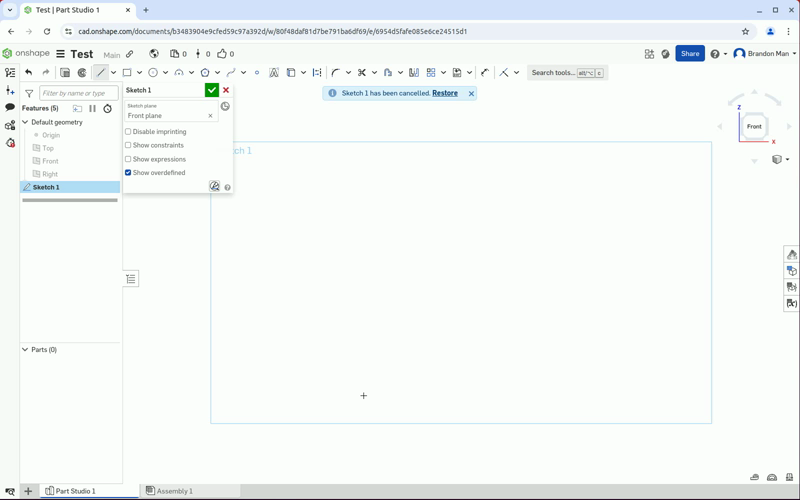
click(363, 395)
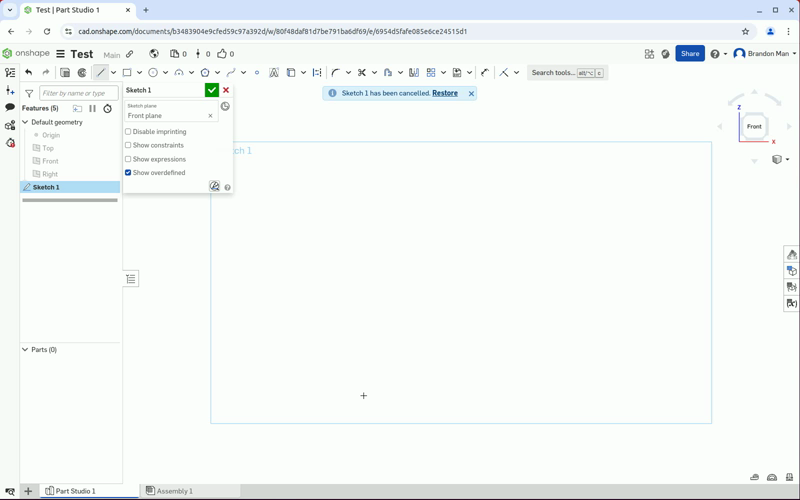
key_up(shift)
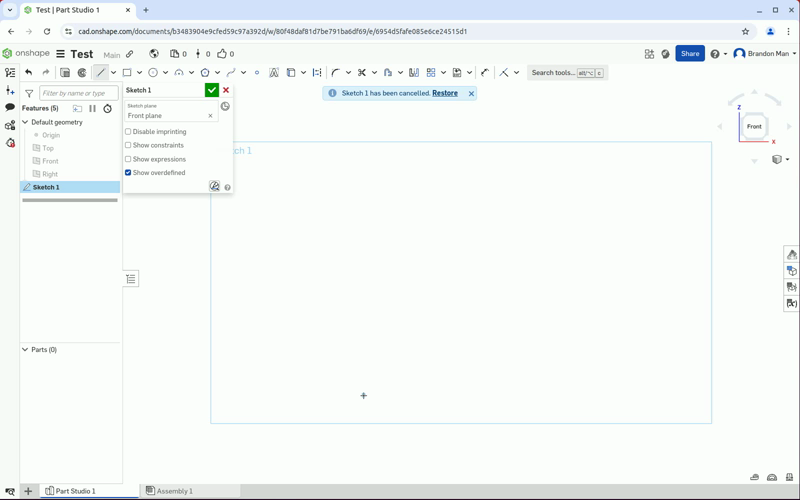
key_down(shift)
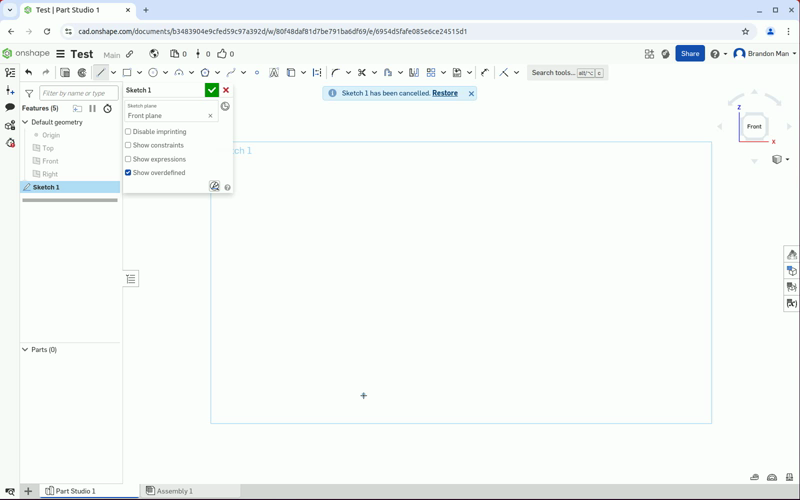
mouse_move(393, 395)
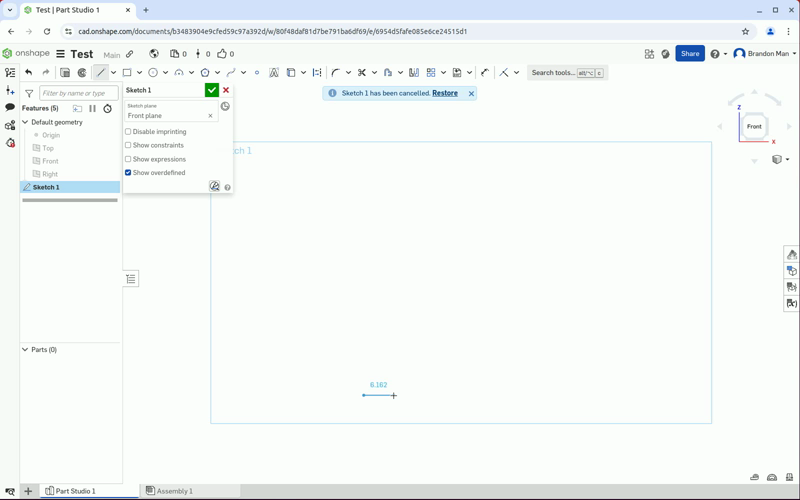
mouse_move(367, 395)
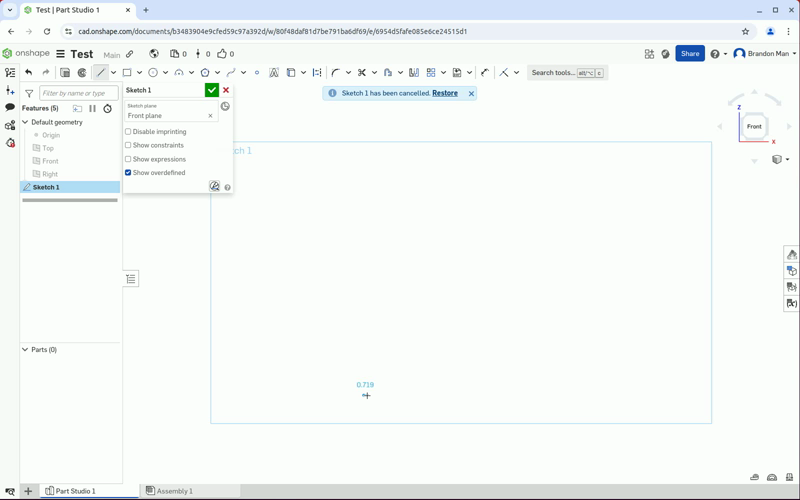
scroll(6)
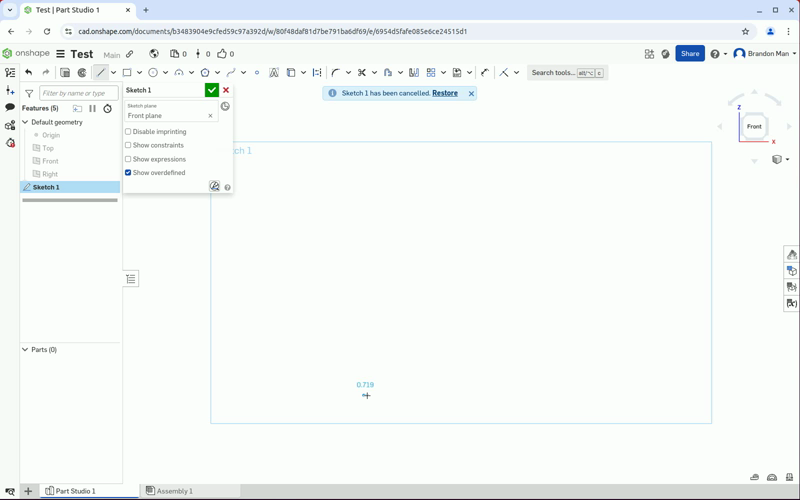
scroll(6)
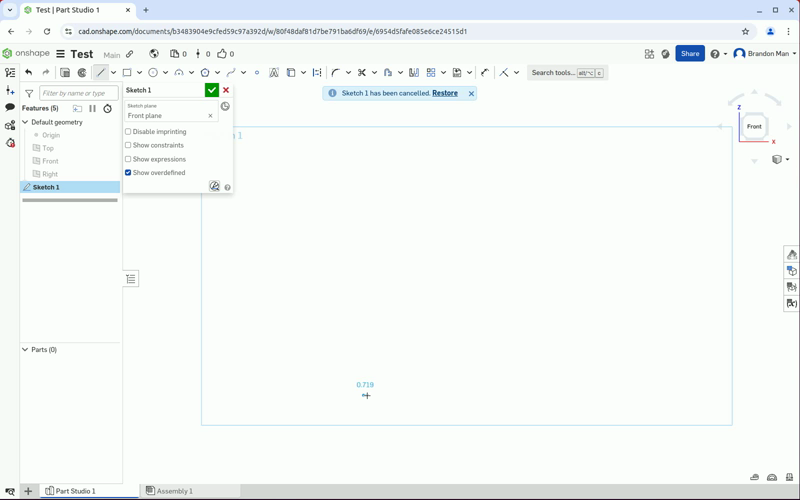
scroll(6)
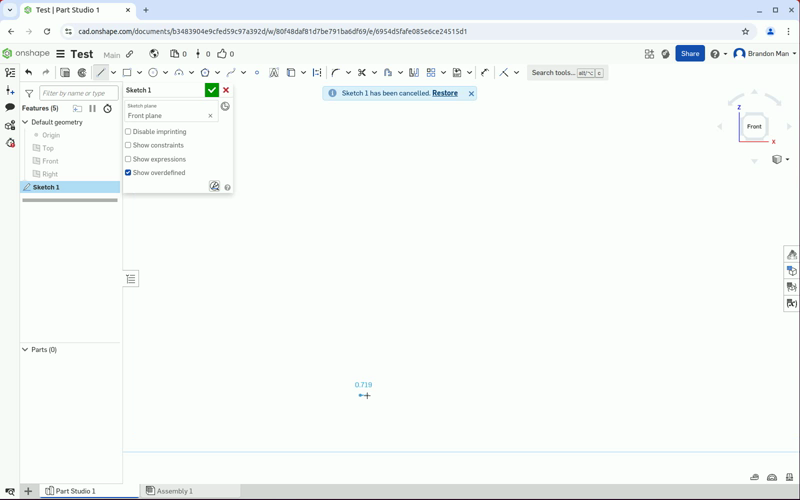
scroll(6)
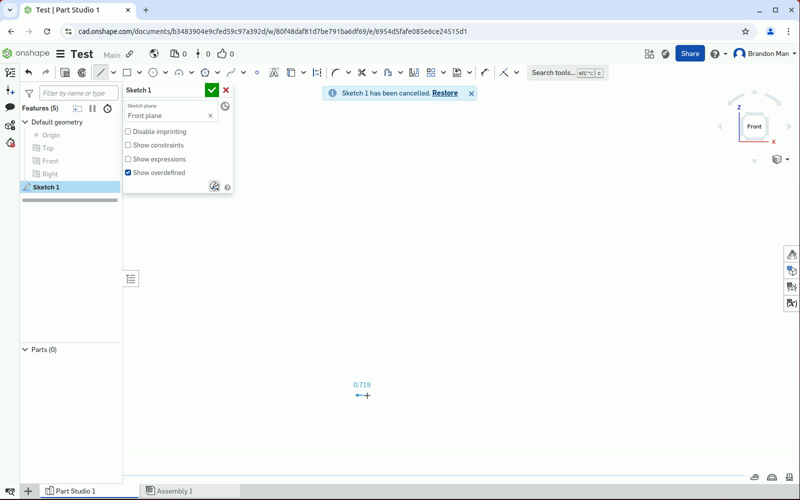
scroll(6)
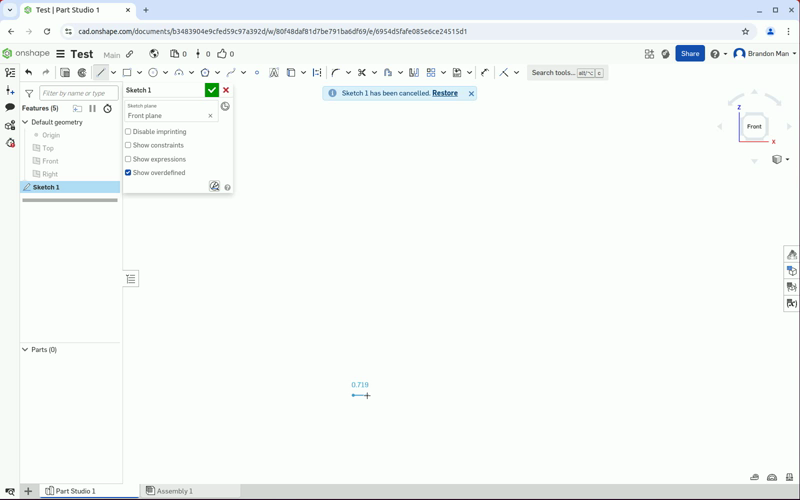
scroll(6)
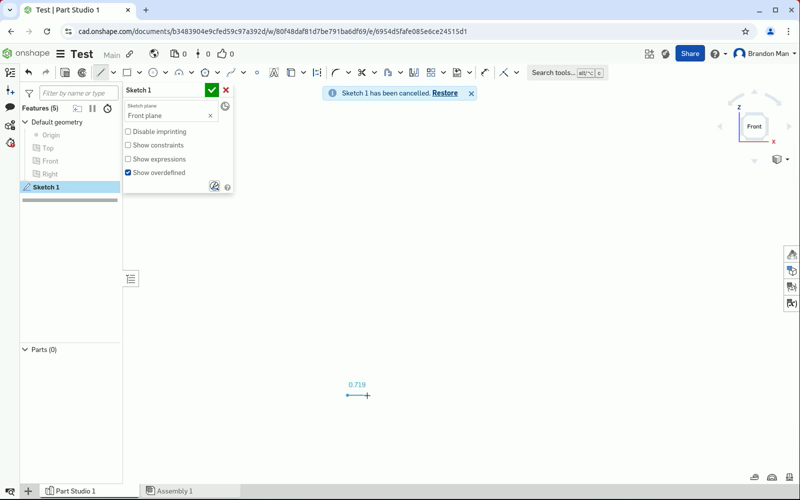
scroll(6)
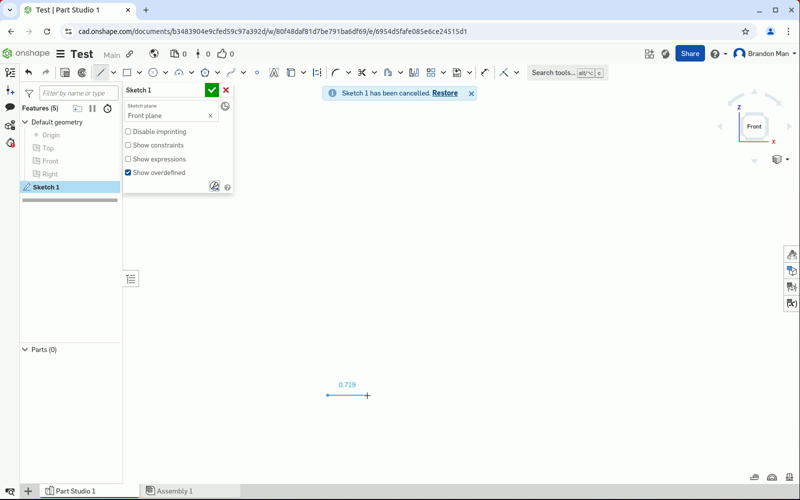
click(367, 395)
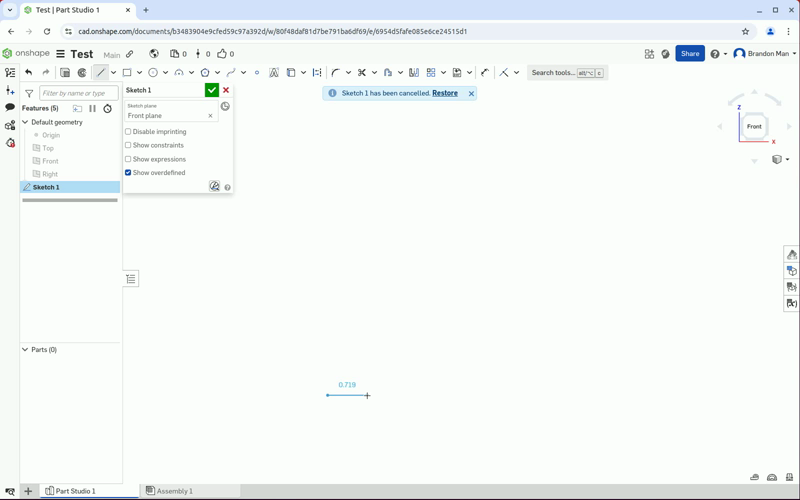
scroll(-6)
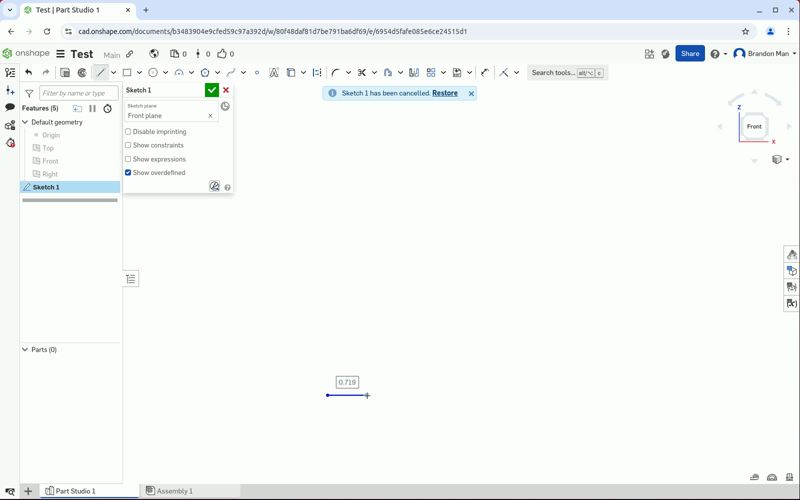
scroll(-6)
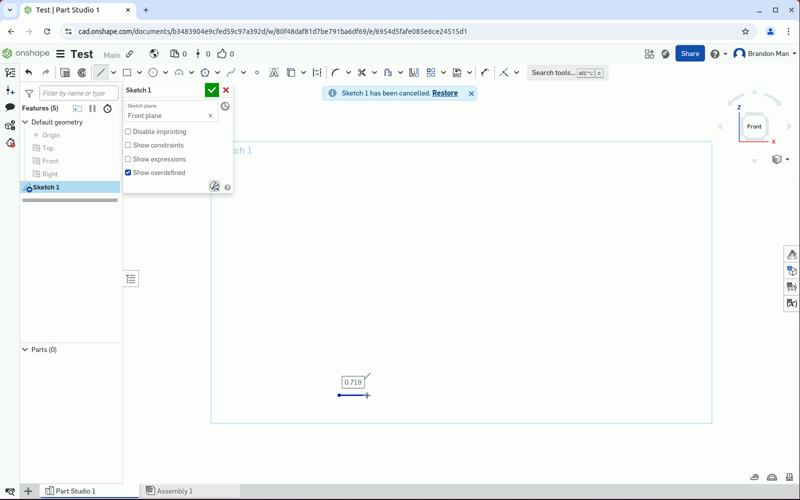
scroll(-6)
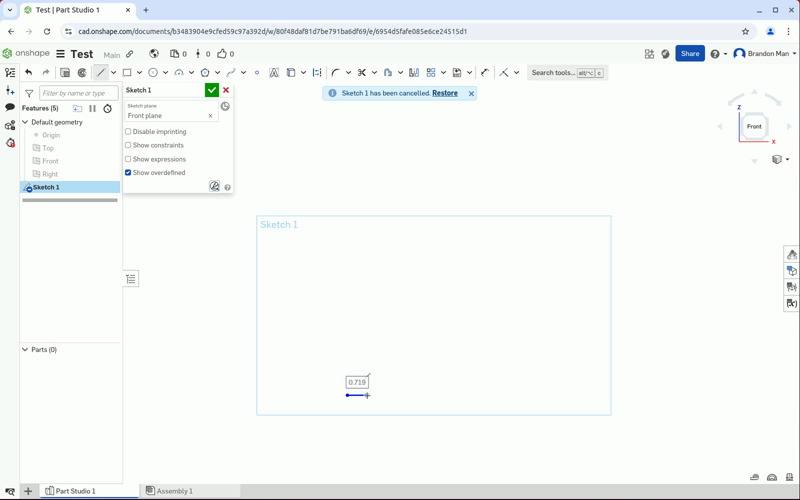
scroll(-6)
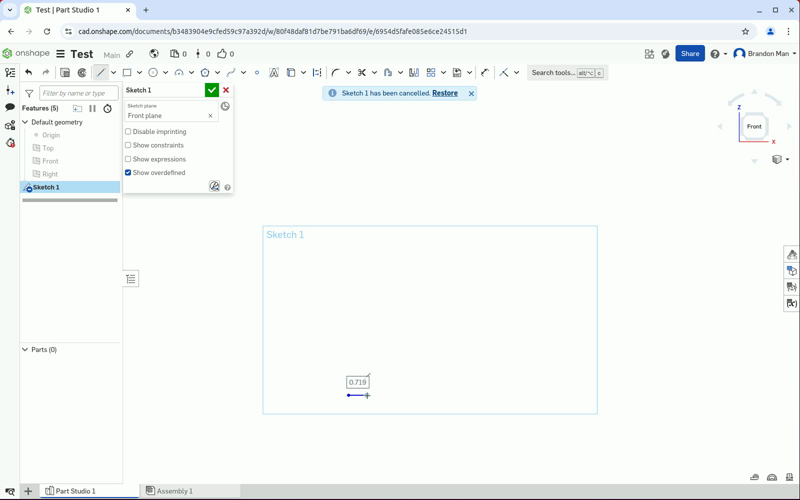
scroll(-6)
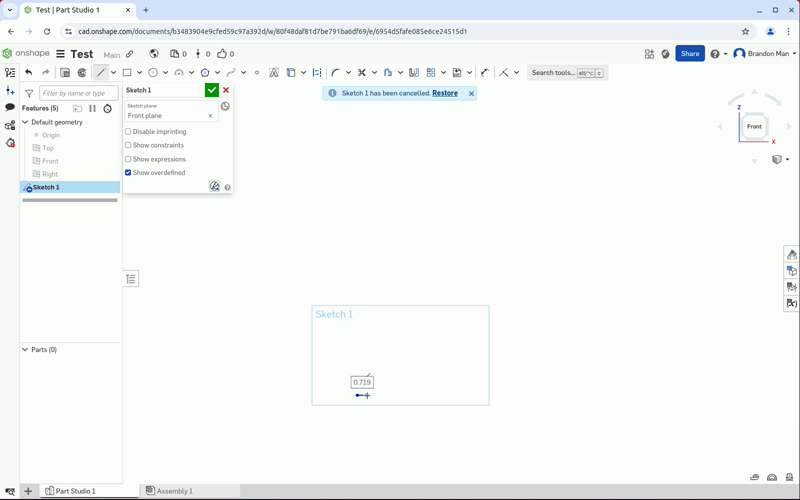
scroll(-6)
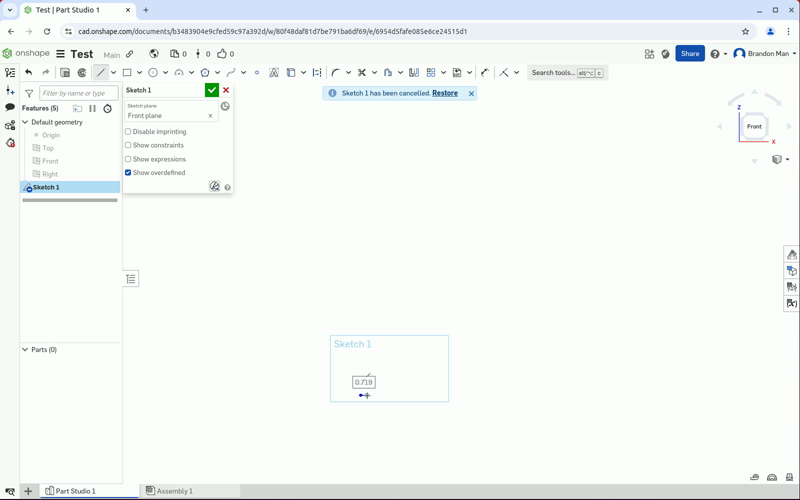
scroll(-6)
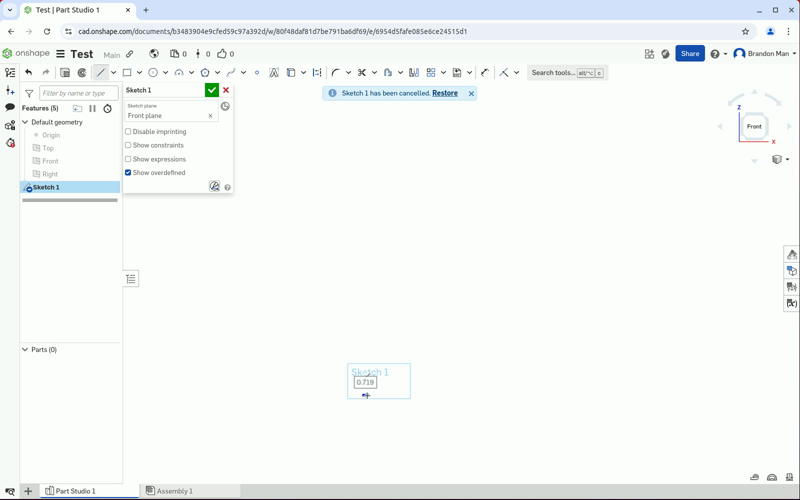
key_up(shift)
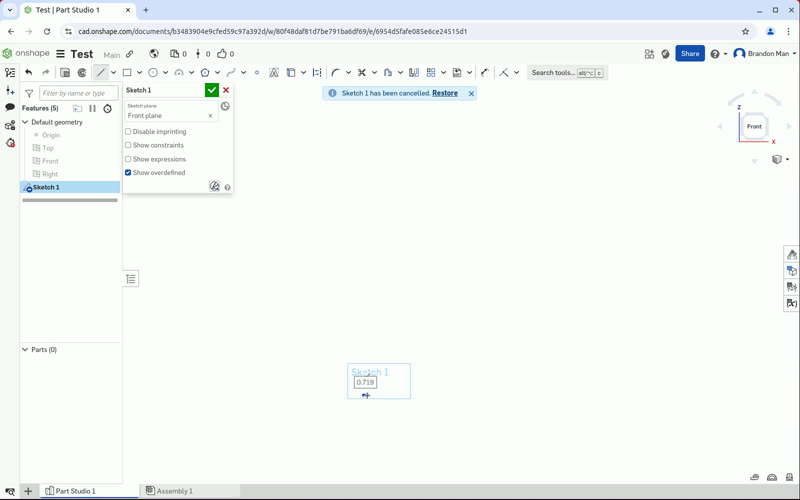
key_down(shift)
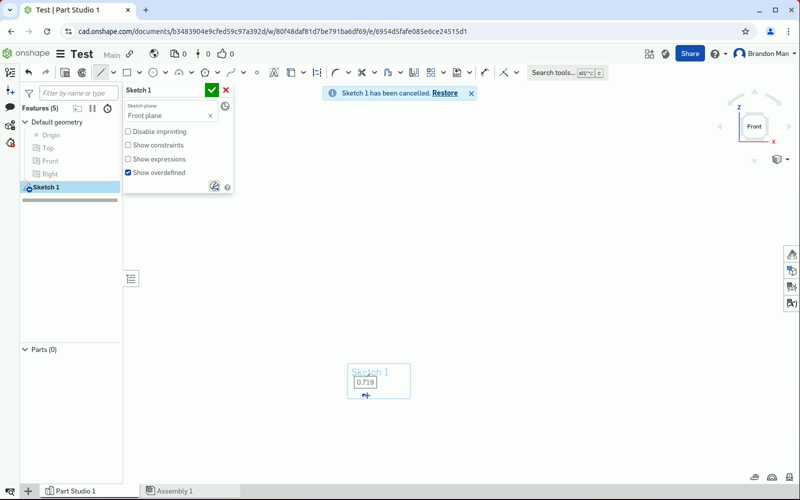
mouse_move(397, 395)
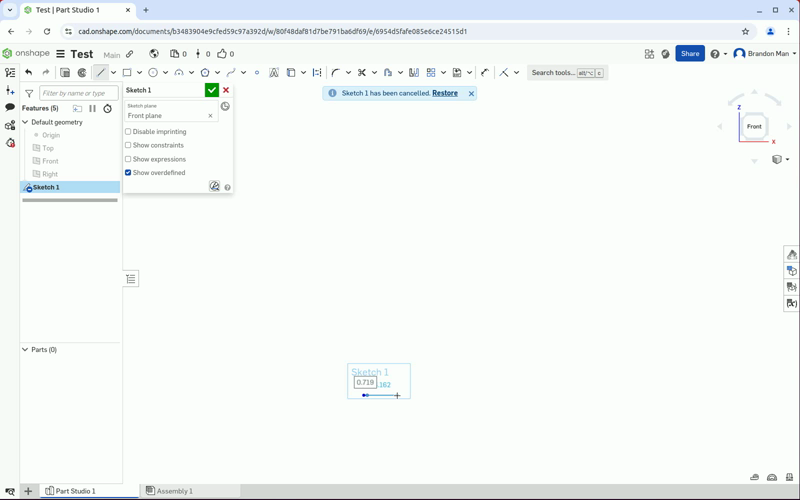
mouse_move(367, 338)
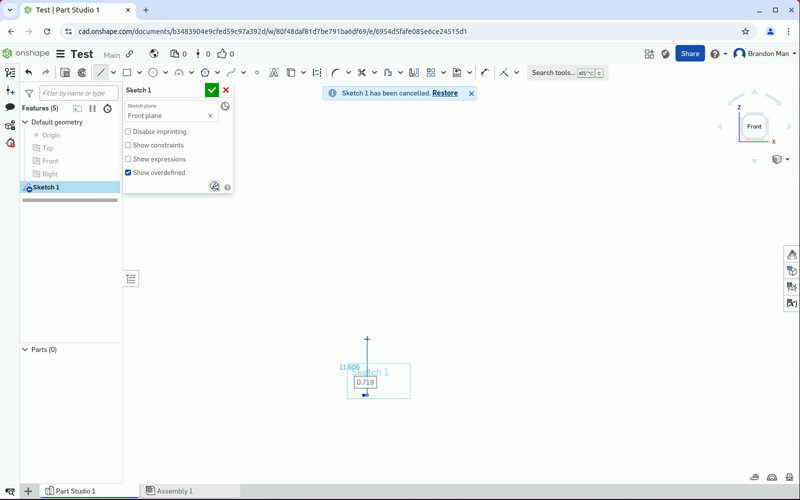
click(367, 338)
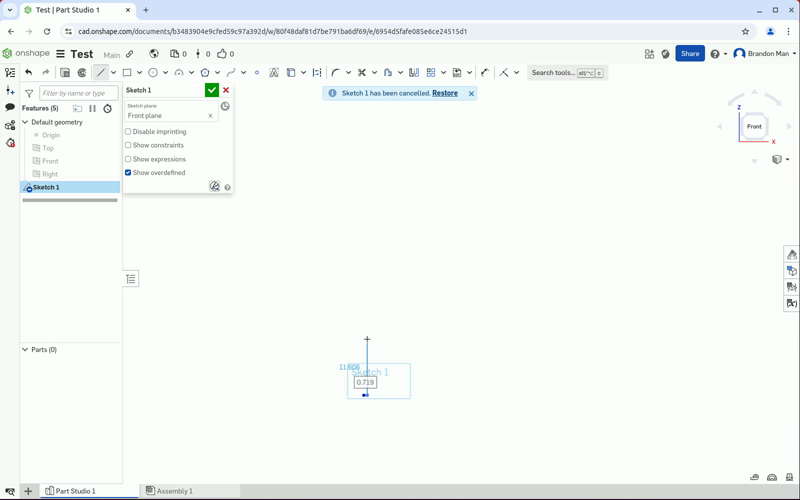
key_up(shift)
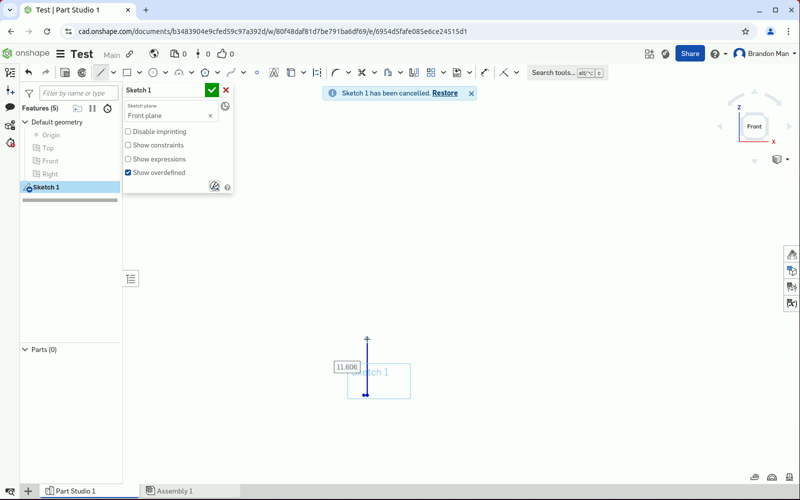
key_down(shift)
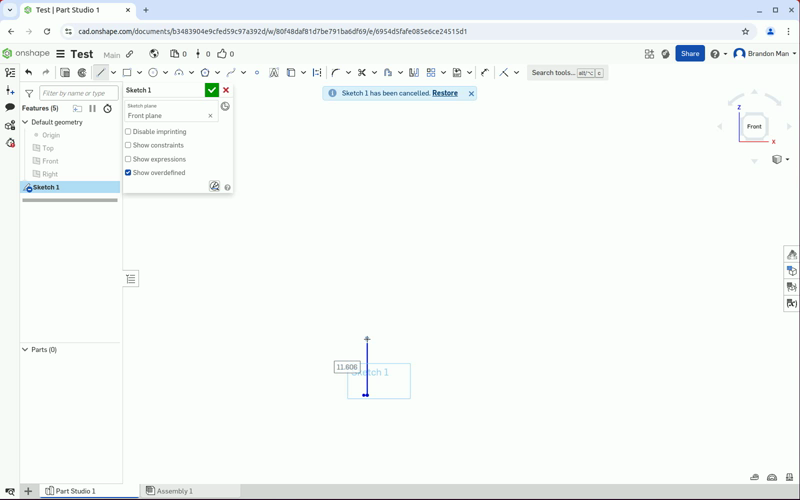
mouse_move(397, 338)
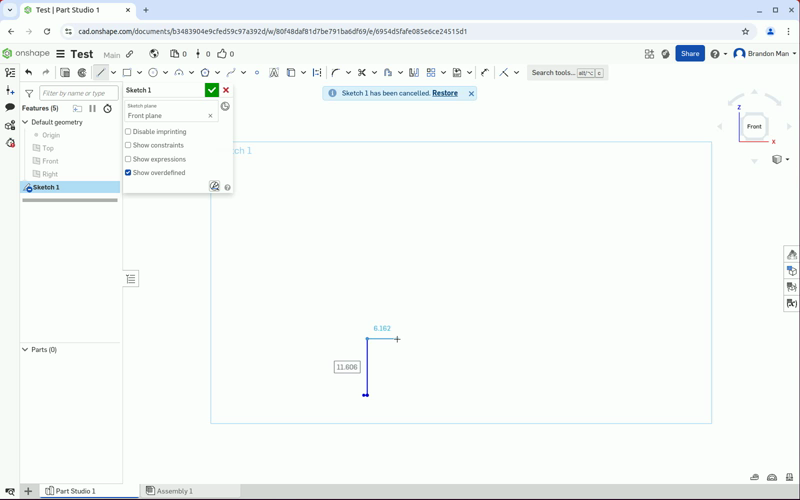
mouse_move(367, 333)
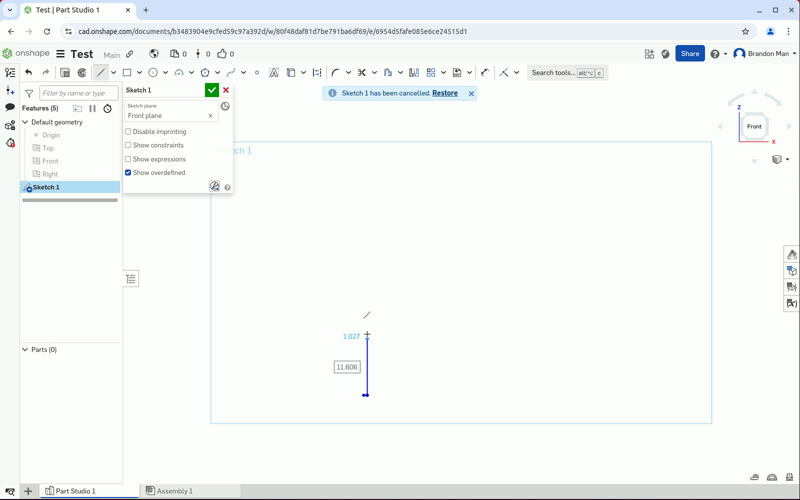
scroll(6)
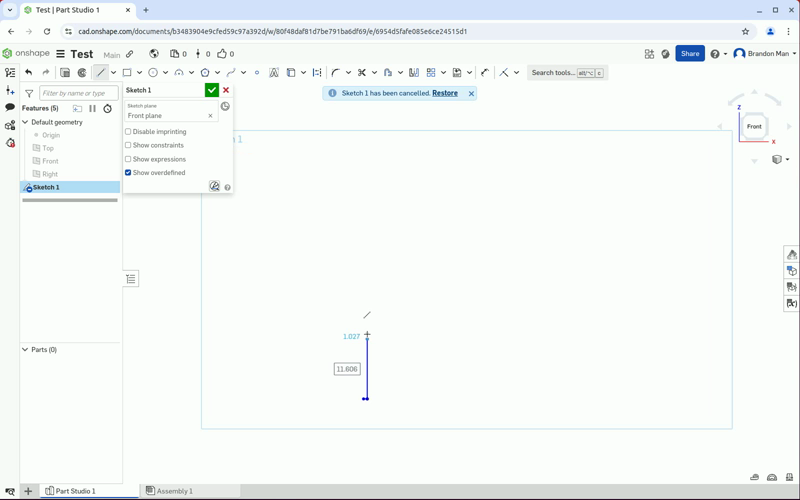
scroll(6)
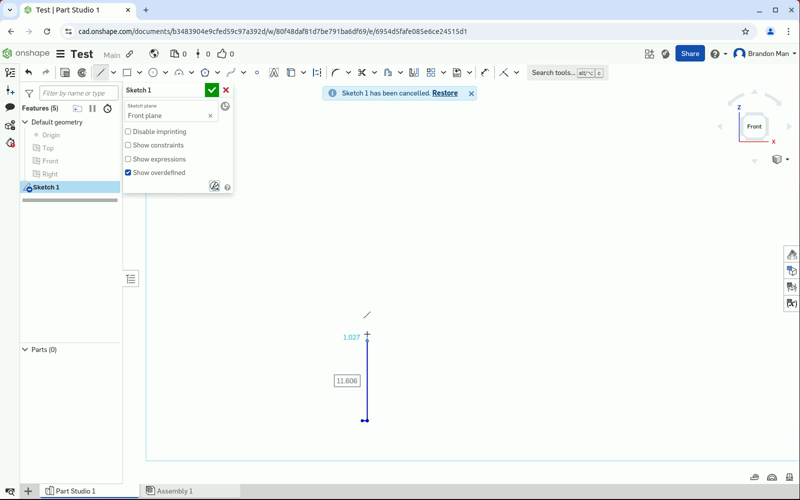
scroll(6)
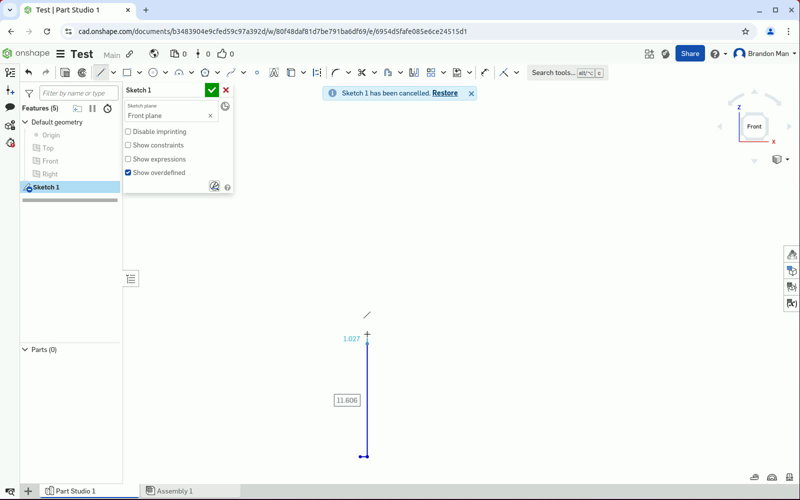
scroll(6)
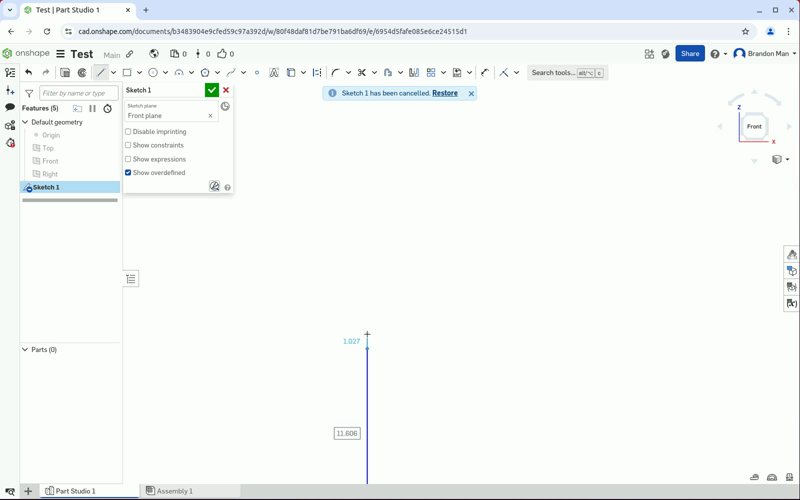
scroll(6)
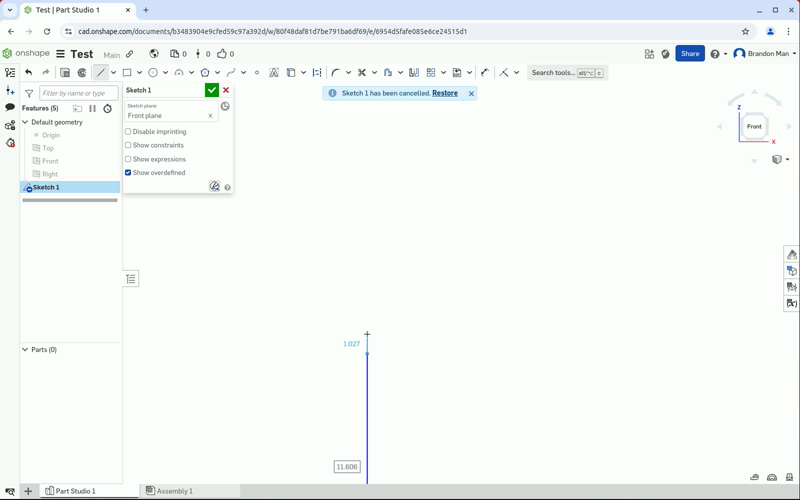
scroll(6)
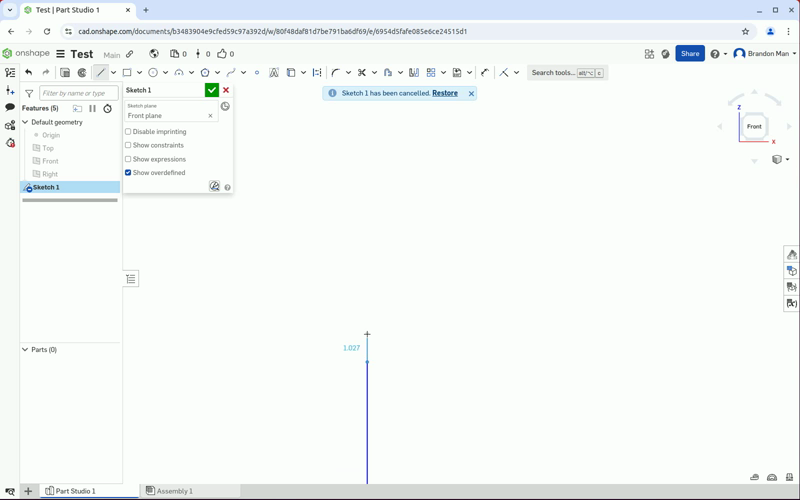
scroll(6)
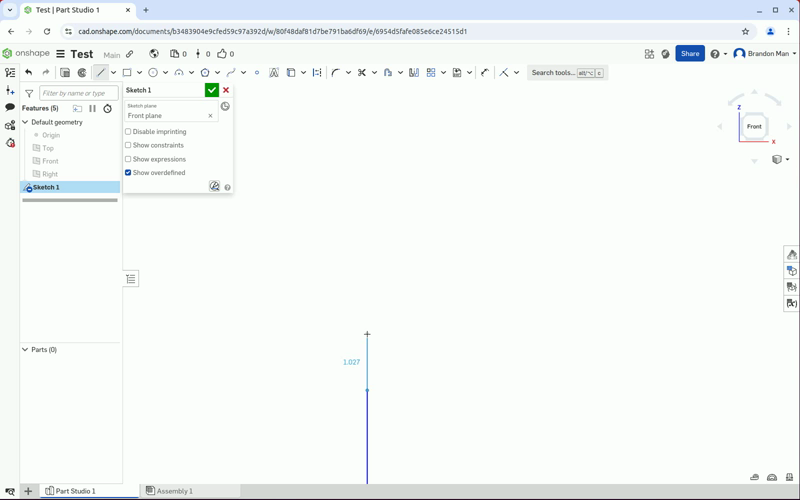
click(367, 333)
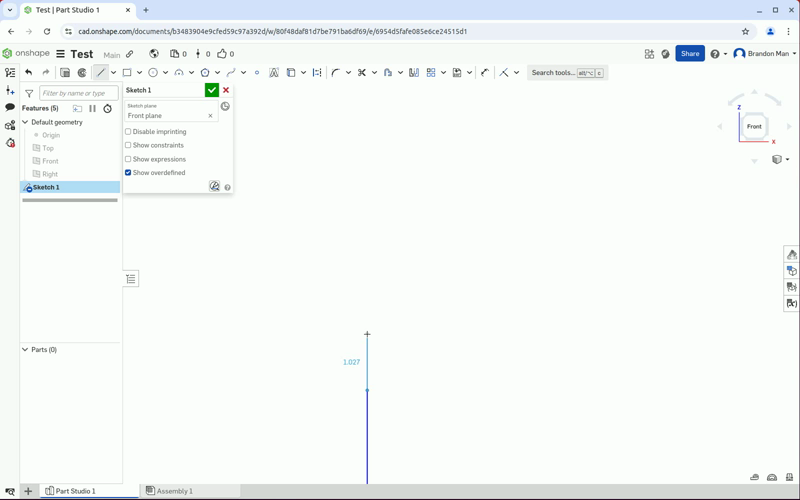
scroll(-6)
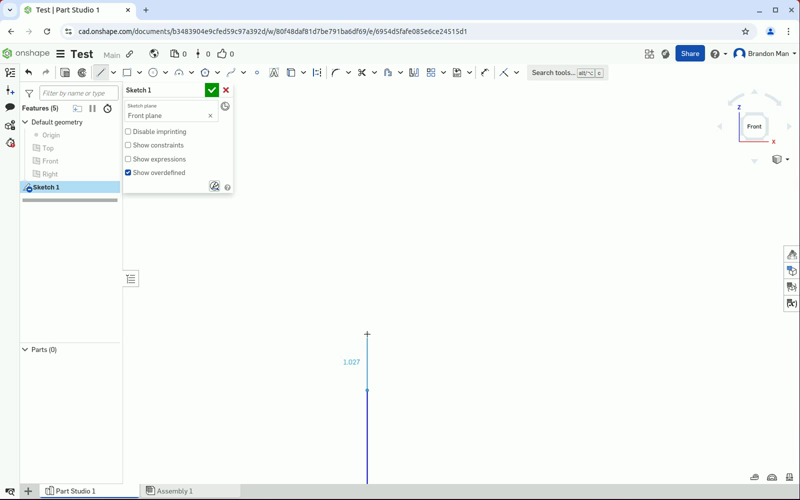
scroll(-6)
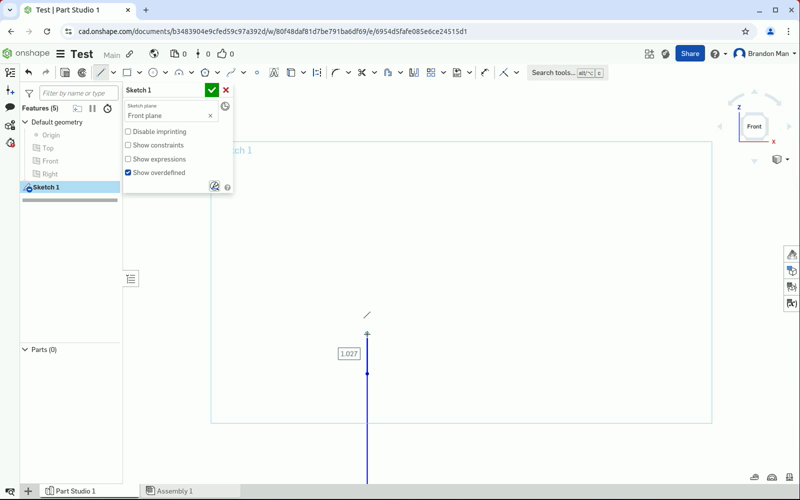
scroll(-6)
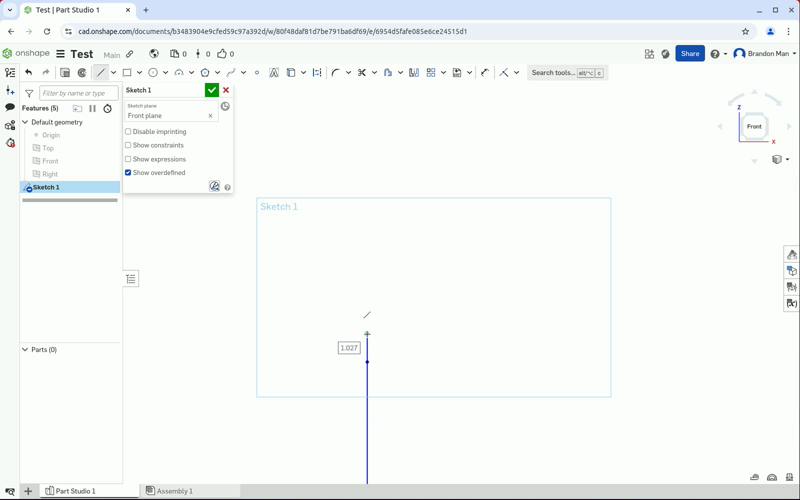
scroll(-6)
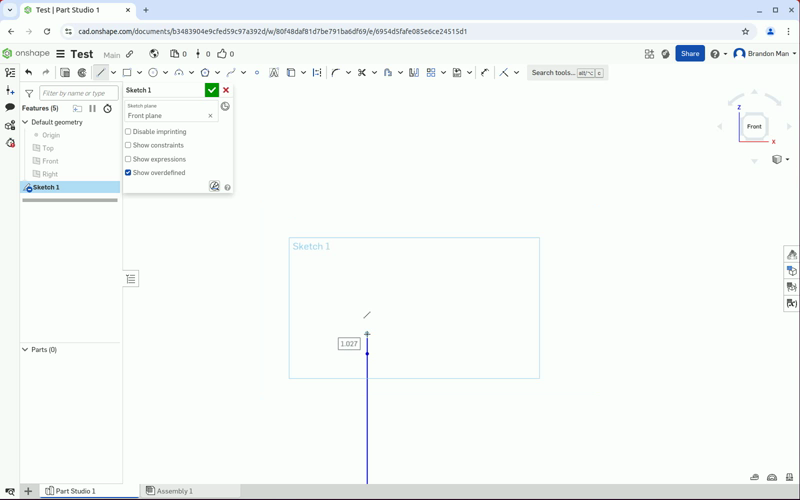
scroll(-6)
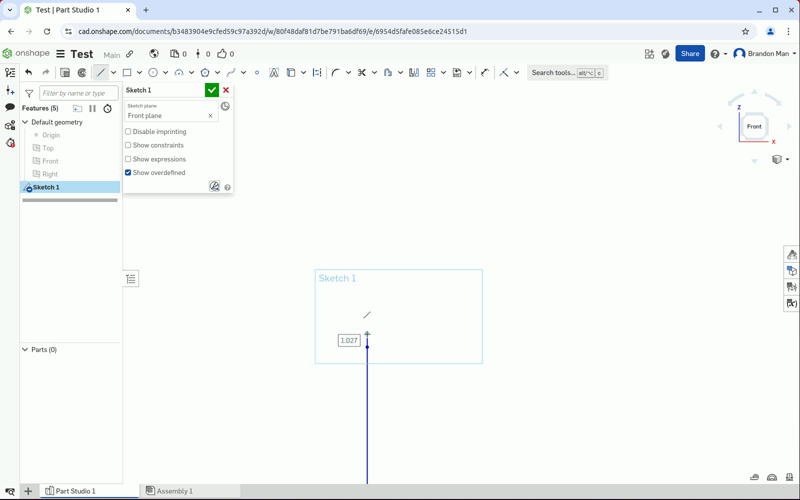
scroll(-6)
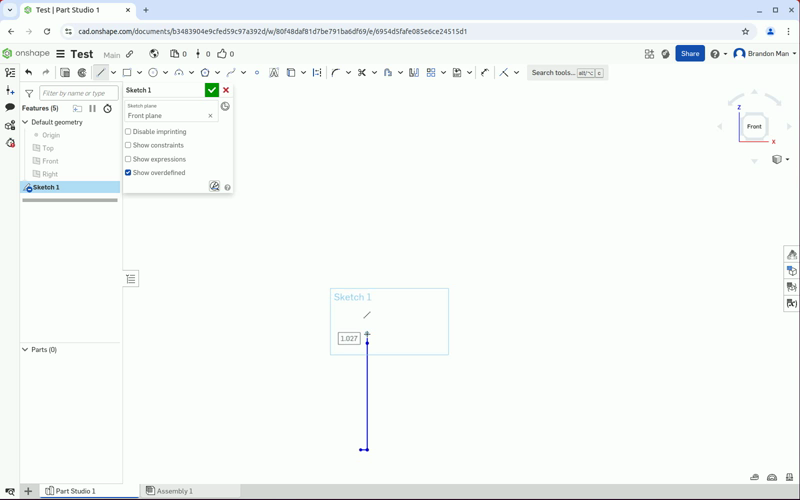
scroll(-6)
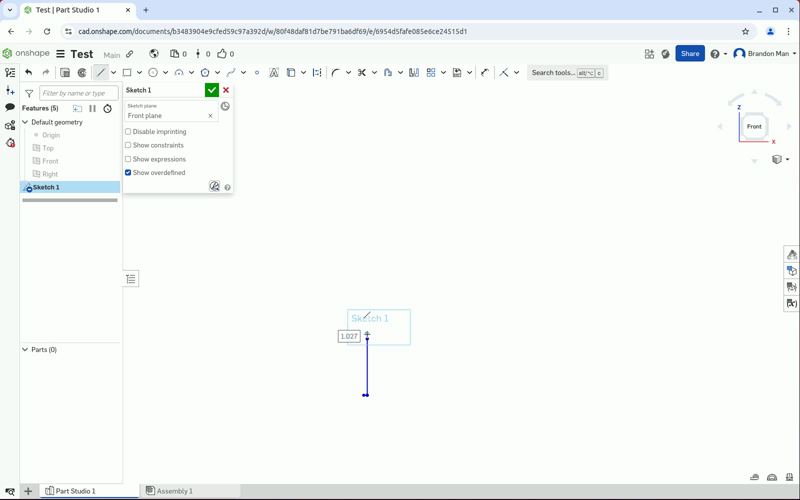
key_up(shift)
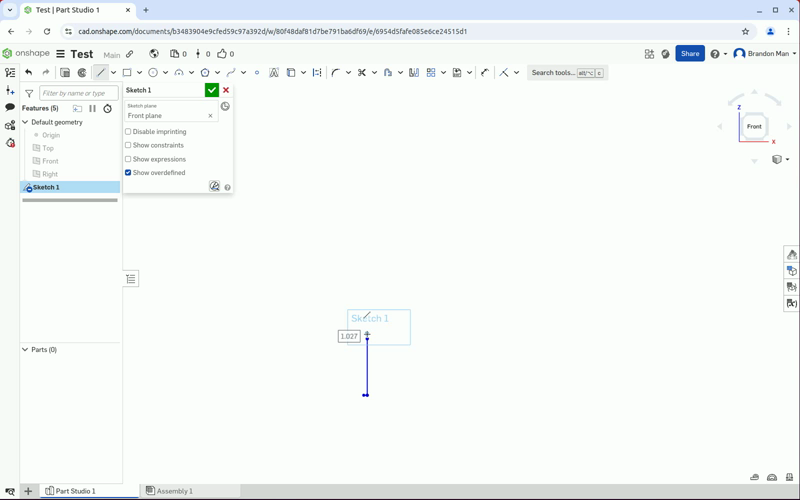
key_down(shift)
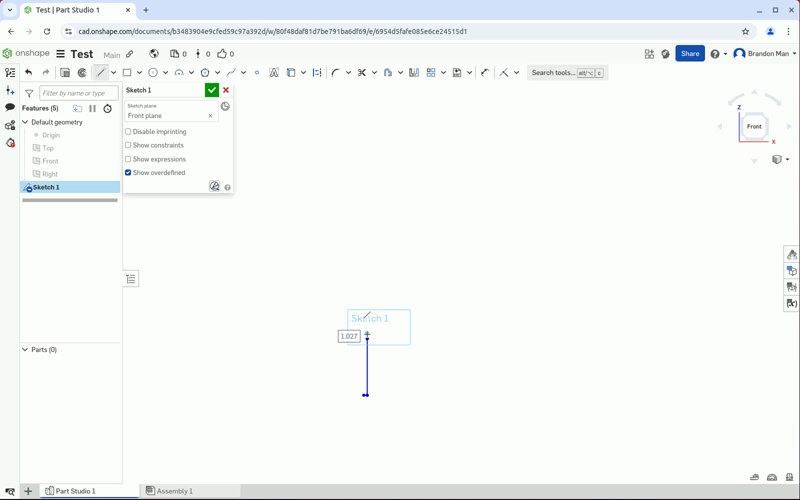
mouse_move(397, 333)
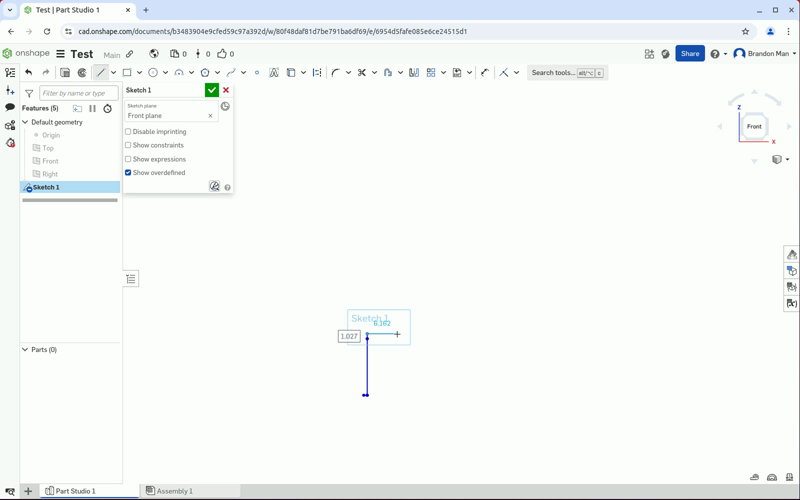
mouse_move(367, 286)
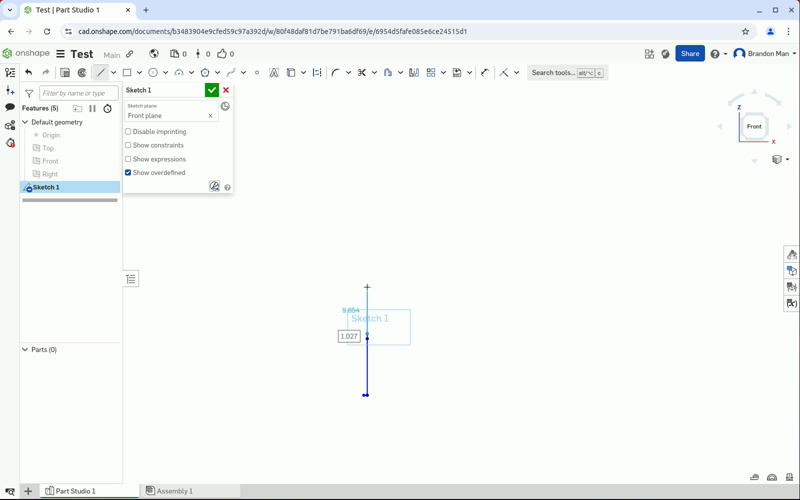
click(367, 286)
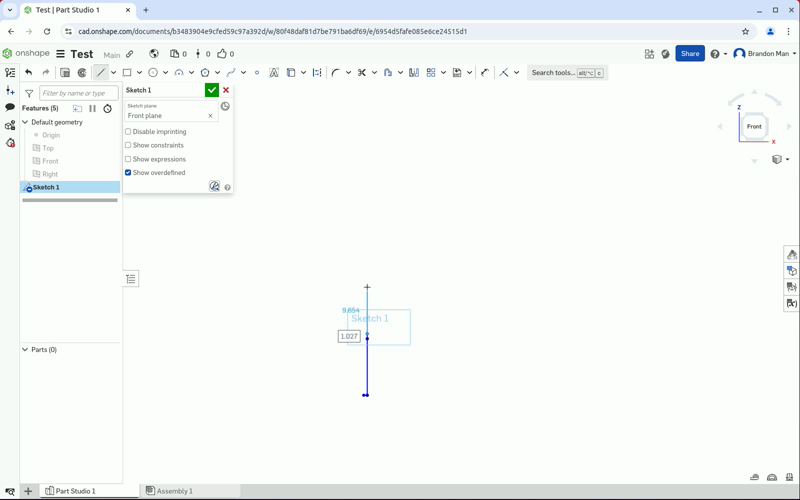
key_up(shift)
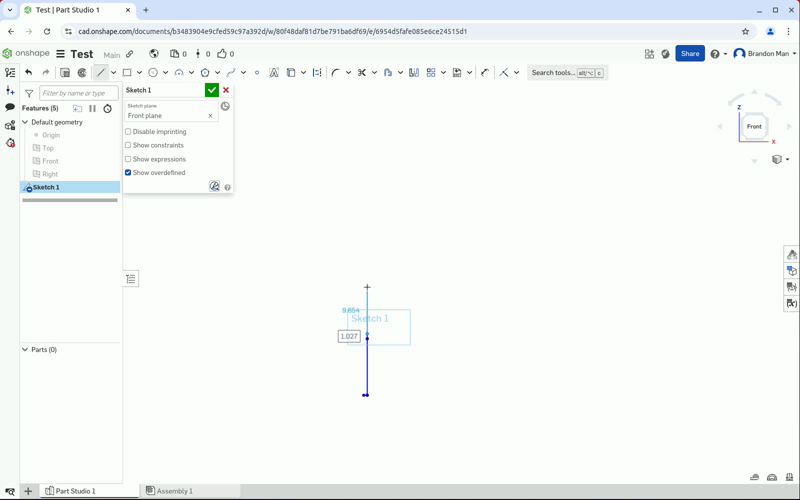
key_down(shift)
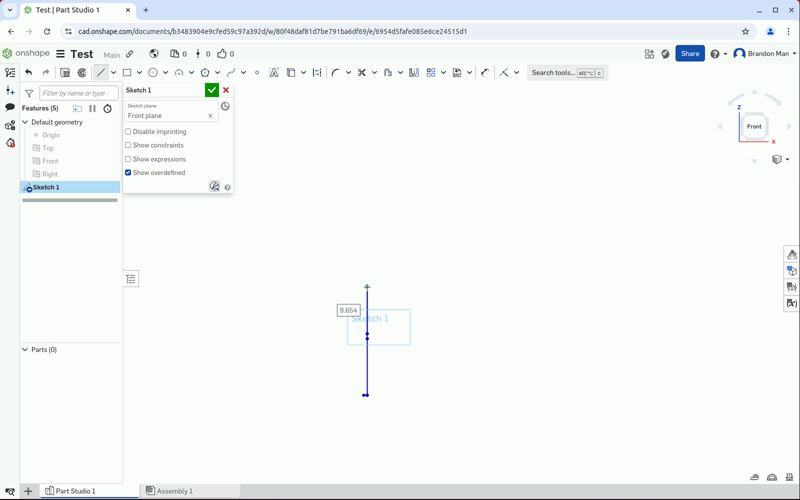
mouse_move(397, 286)
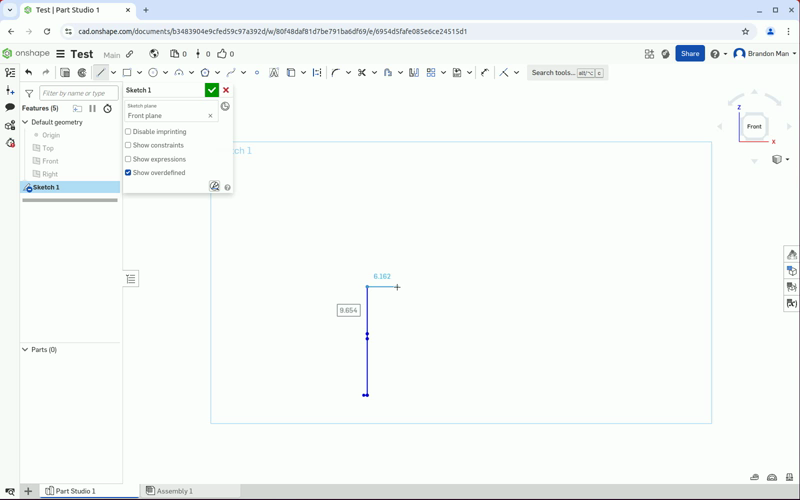
mouse_move(426, 286)
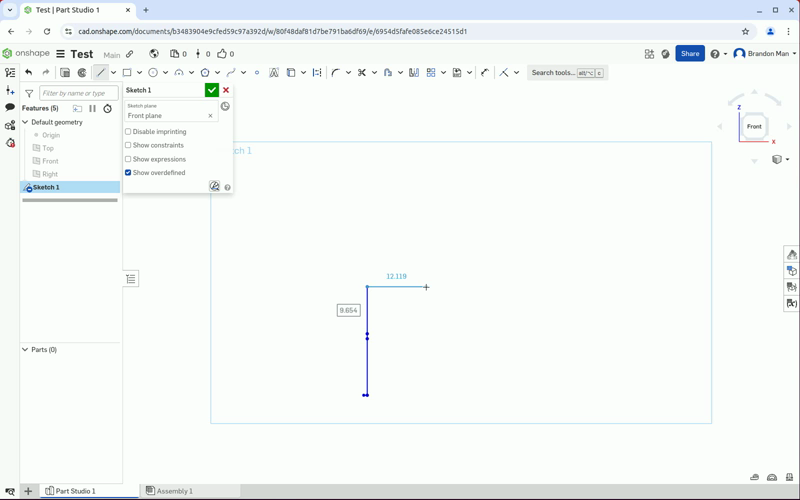
click(426, 286)
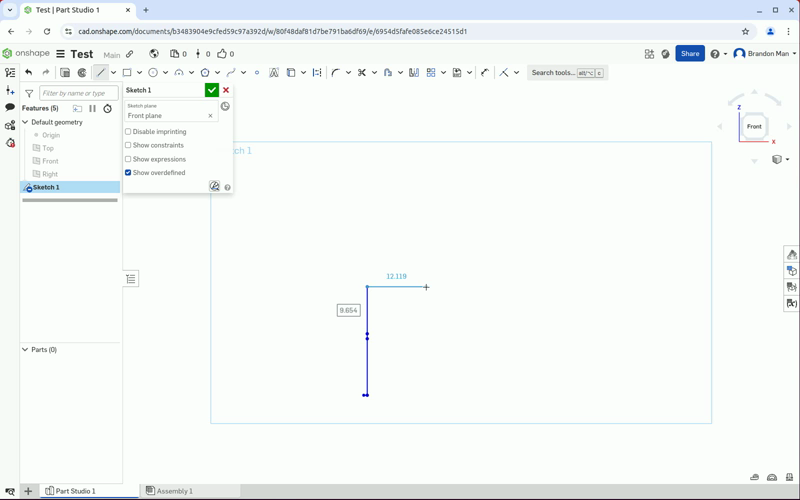
key_up(shift)
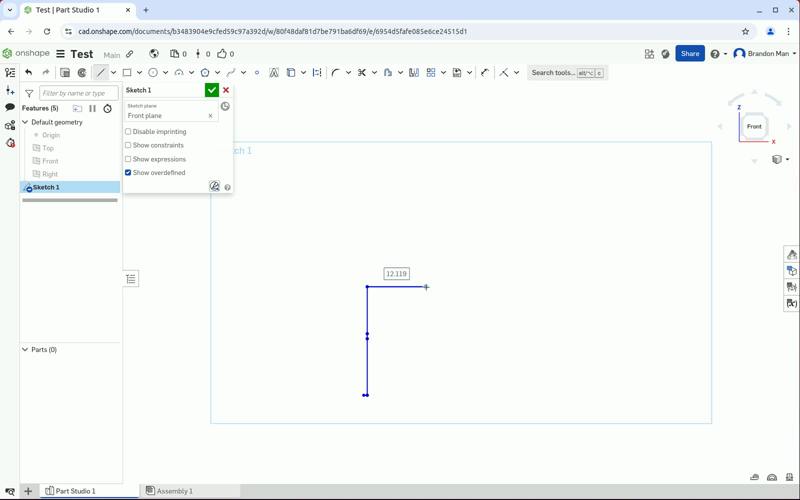
key_down(shift)
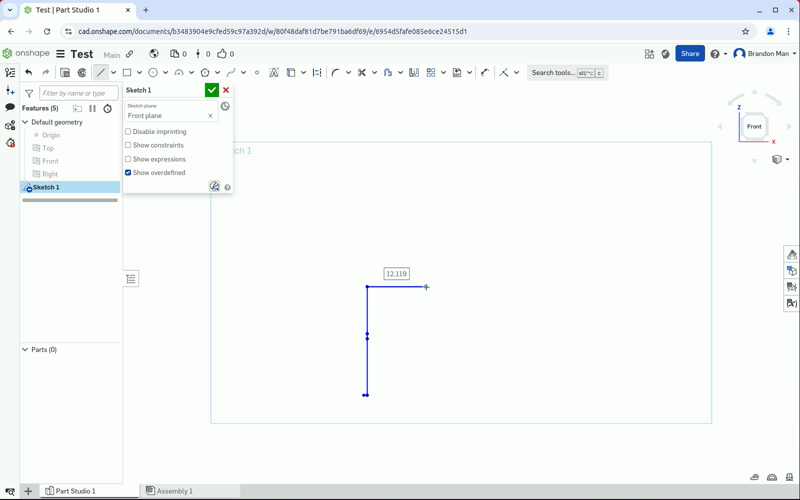
mouse_move(456, 286)
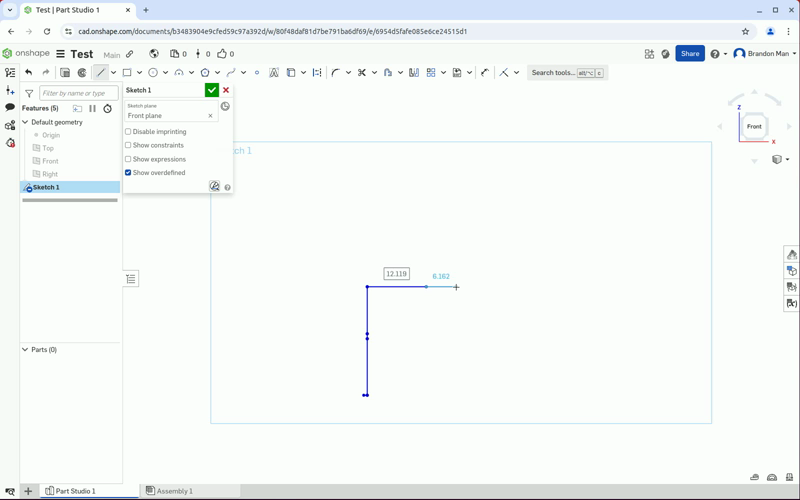
mouse_move(426, 333)
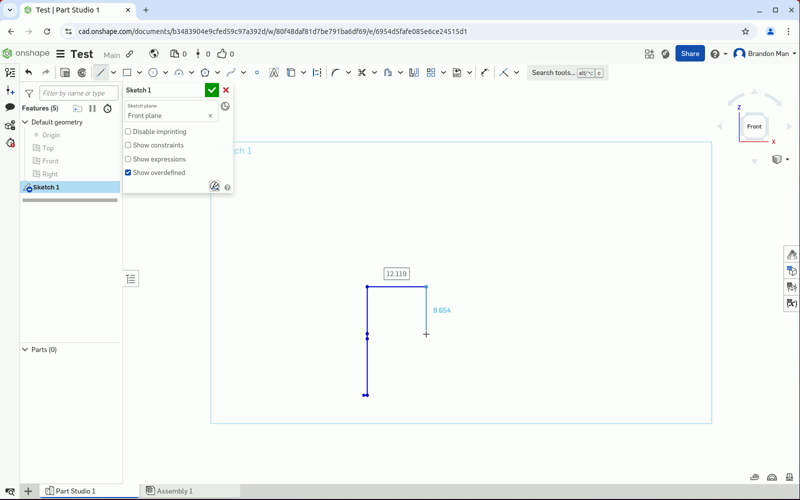
click(426, 333)
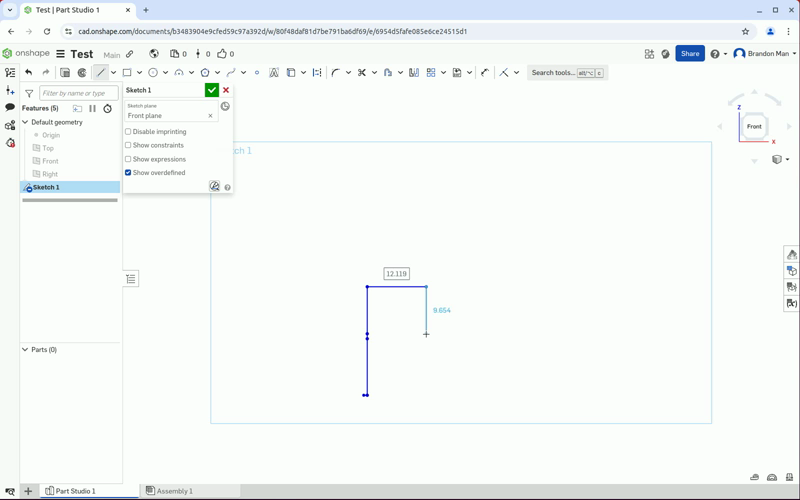
key_up(shift)
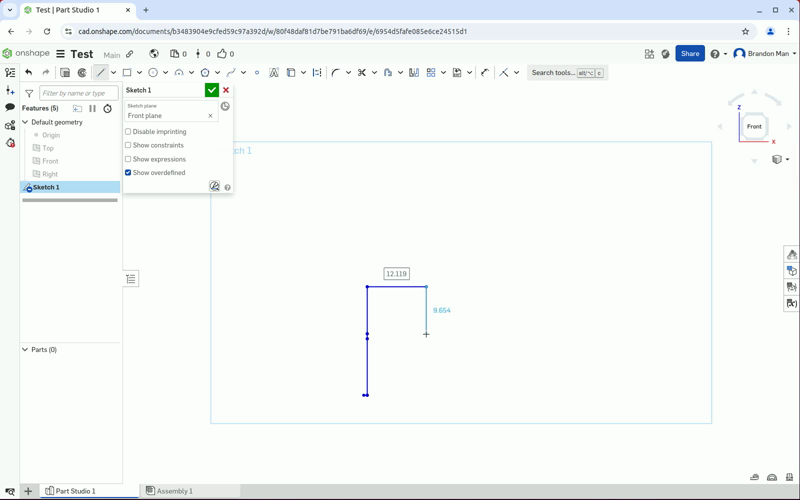
key_down(shift)
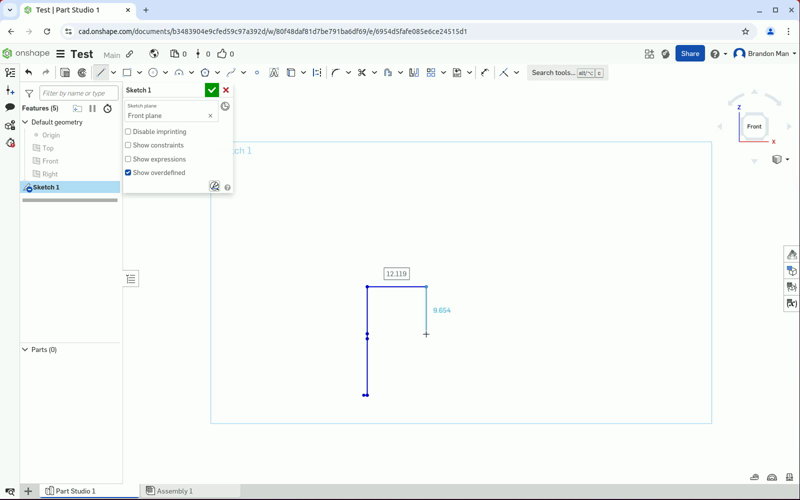
mouse_move(456, 333)
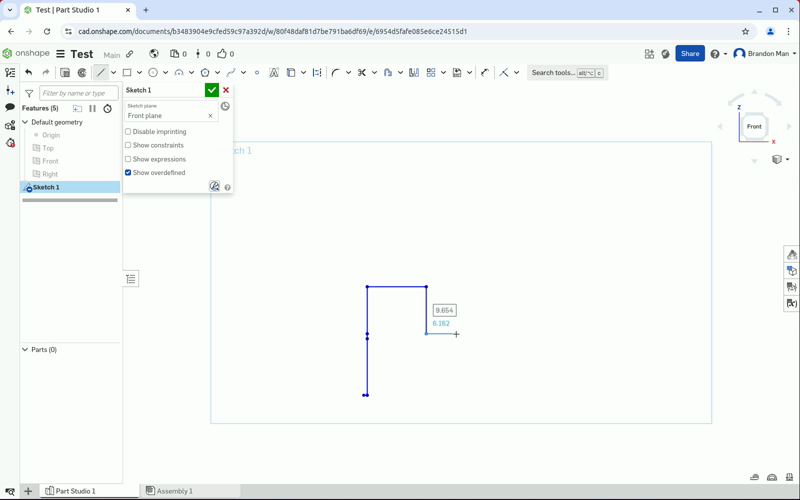
mouse_move(426, 338)
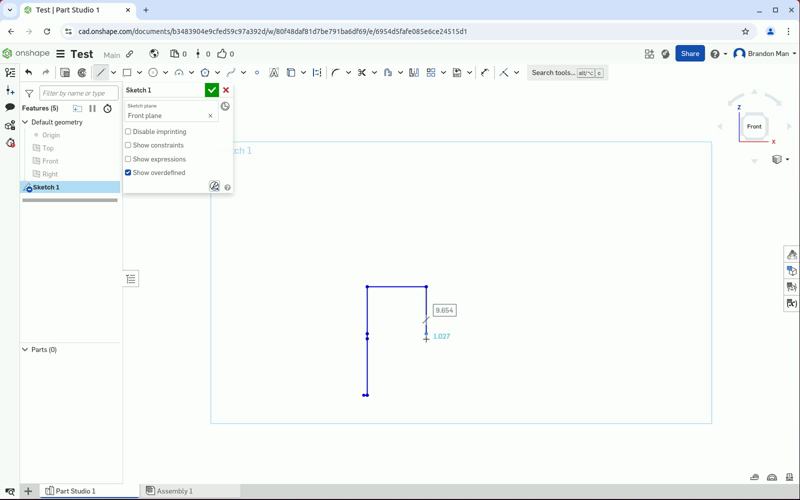
scroll(6)
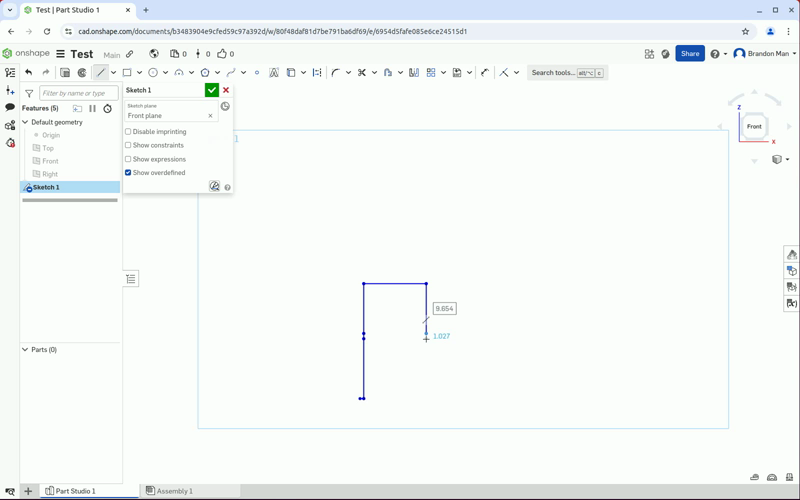
scroll(6)
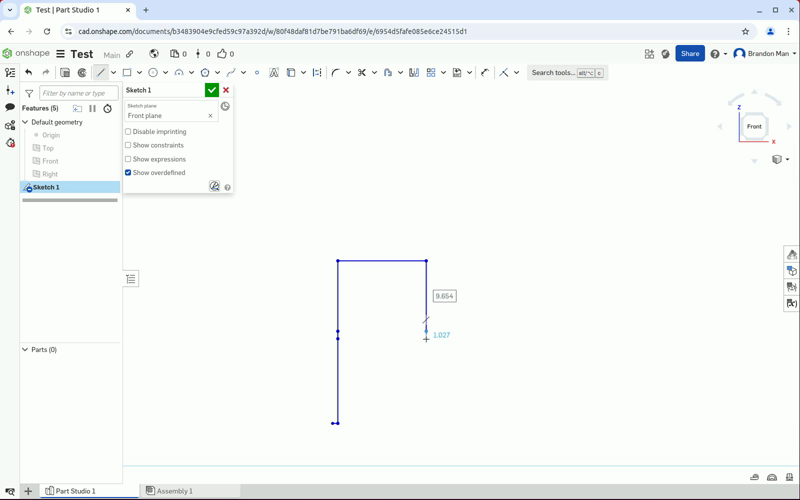
scroll(6)
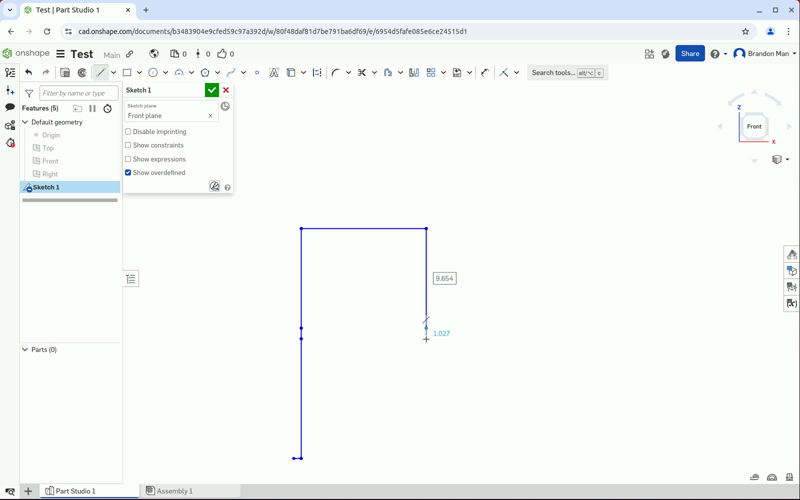
scroll(6)
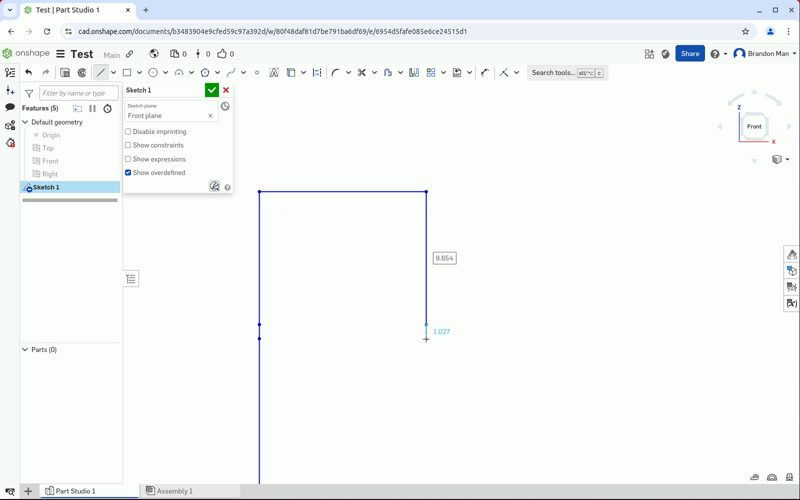
scroll(6)
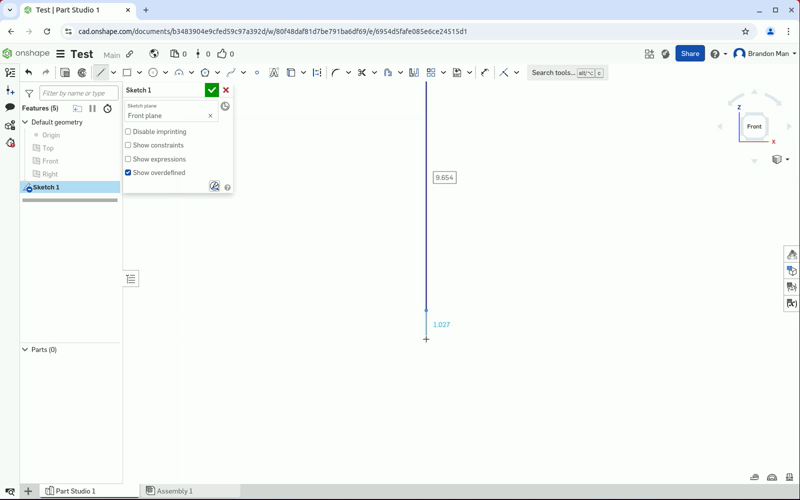
scroll(6)
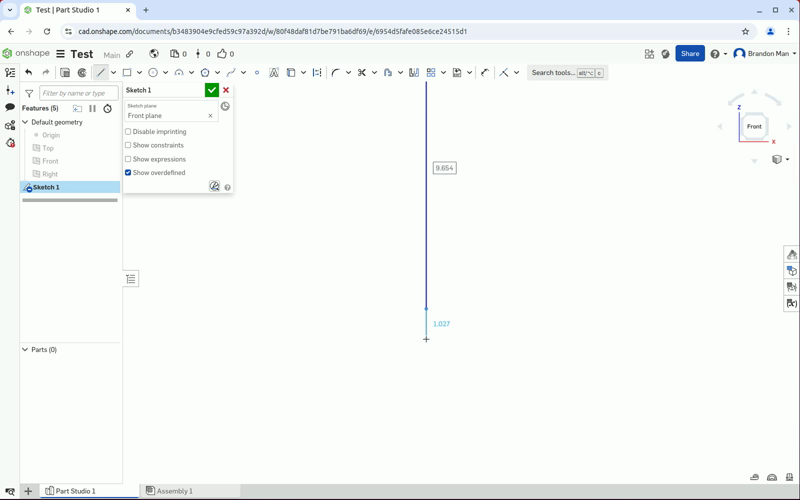
scroll(6)
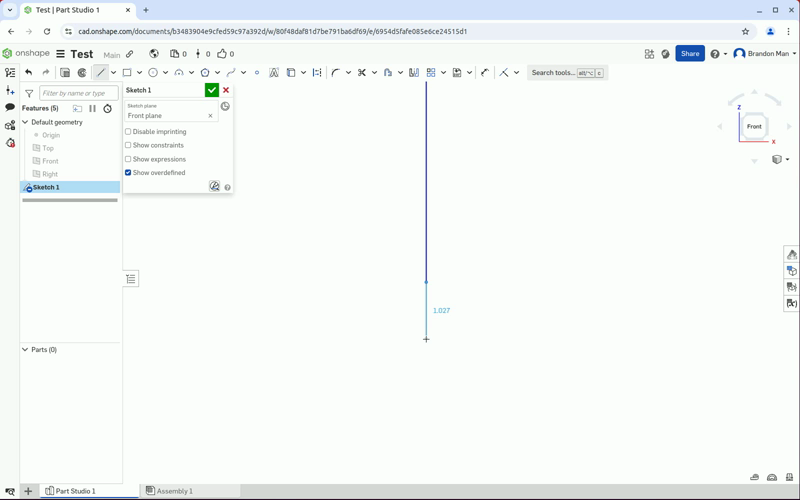
click(426, 338)
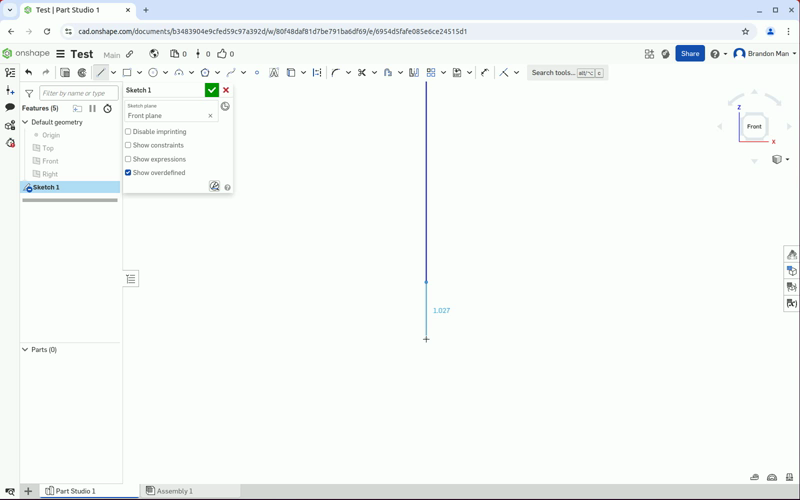
scroll(-6)
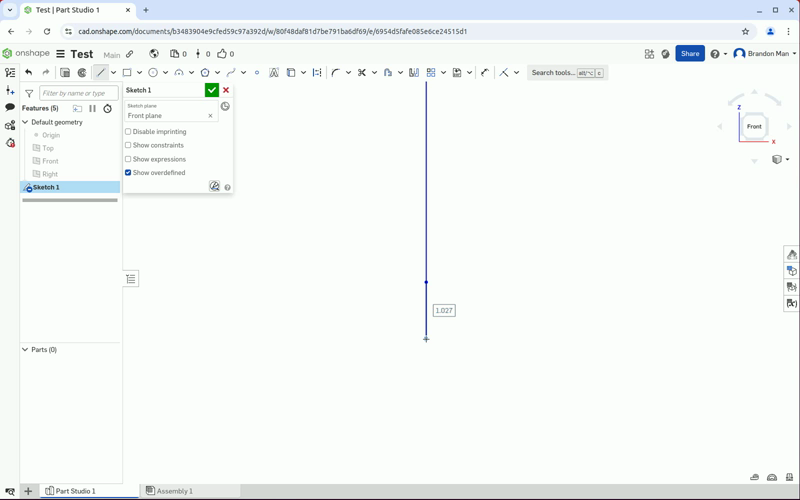
scroll(-6)
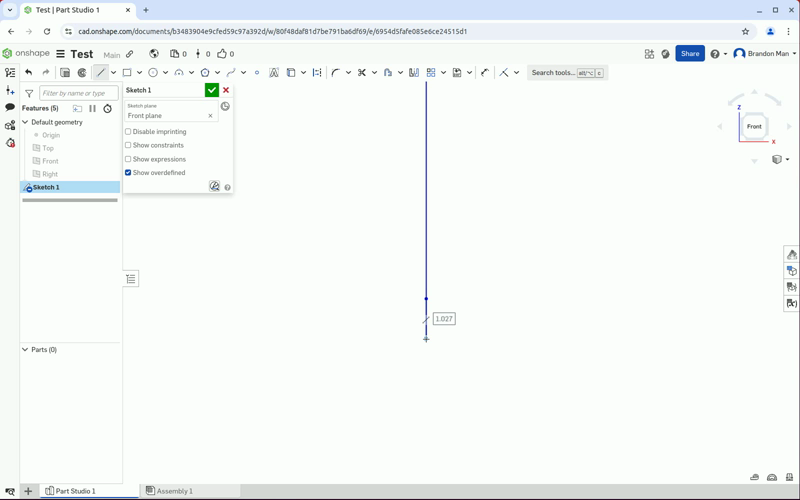
scroll(-6)
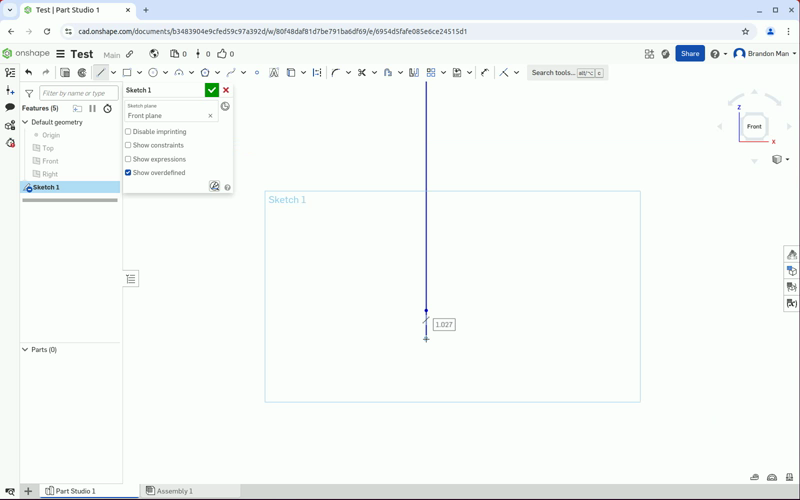
scroll(-6)
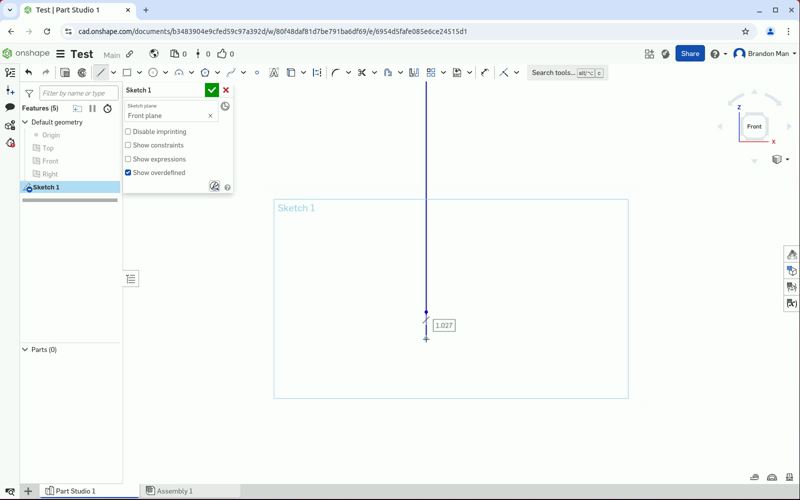
scroll(-6)
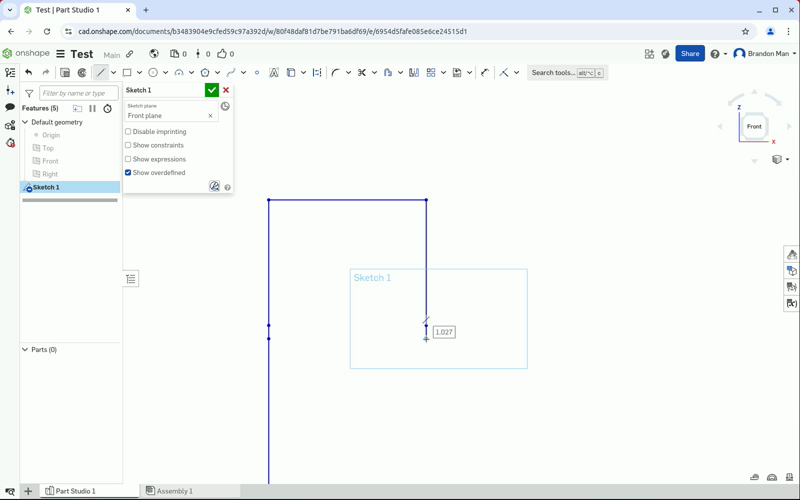
scroll(-6)
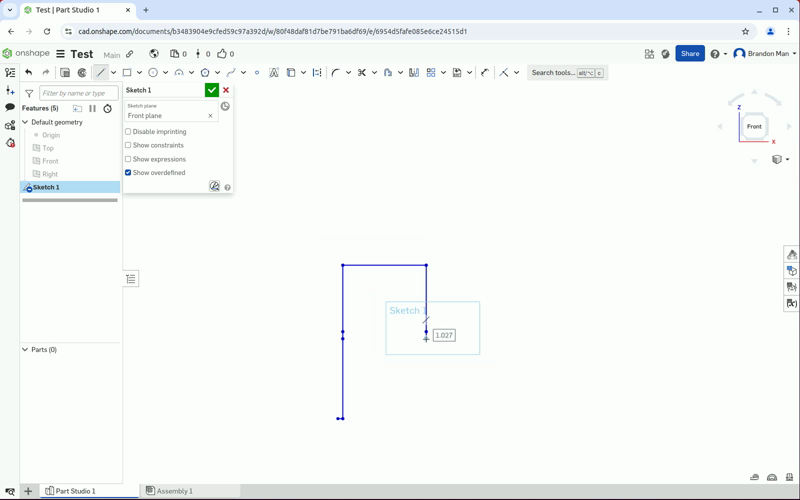
scroll(-6)
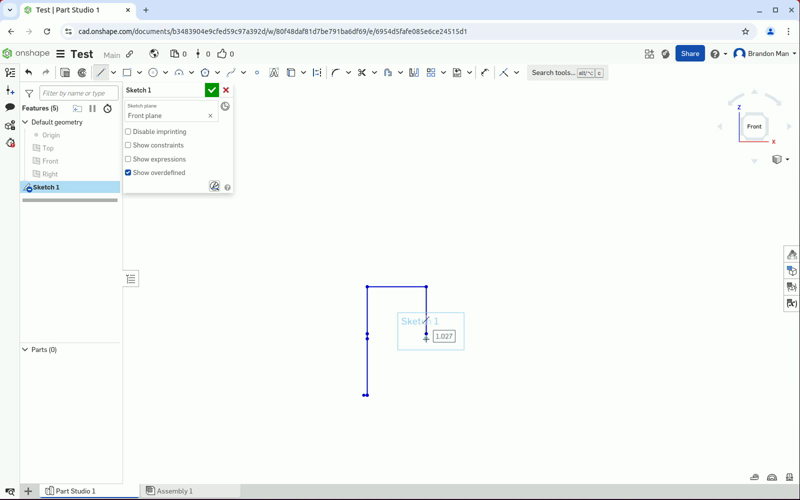
key_up(shift)
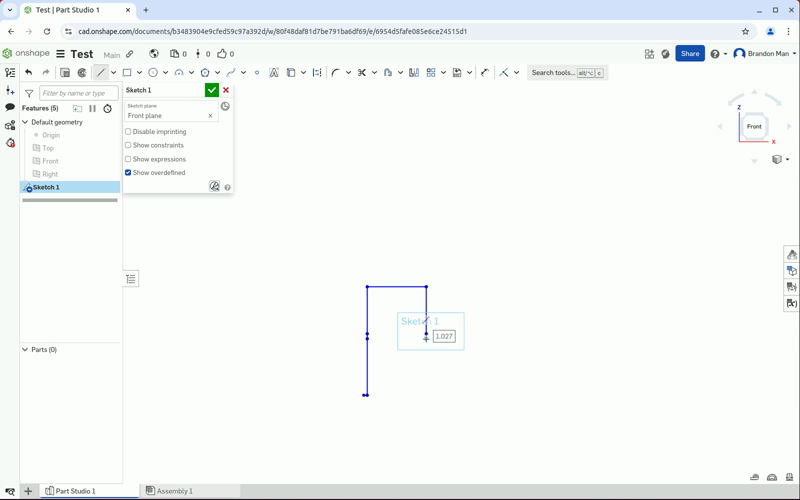
key_down(shift)
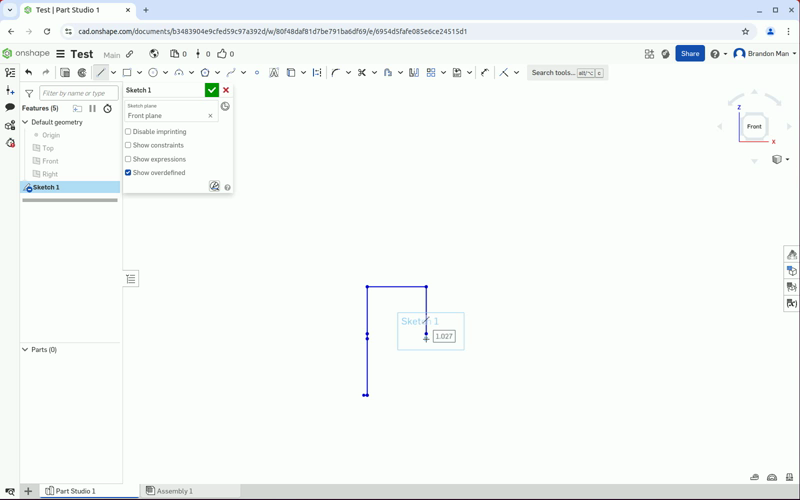
mouse_move(456, 338)
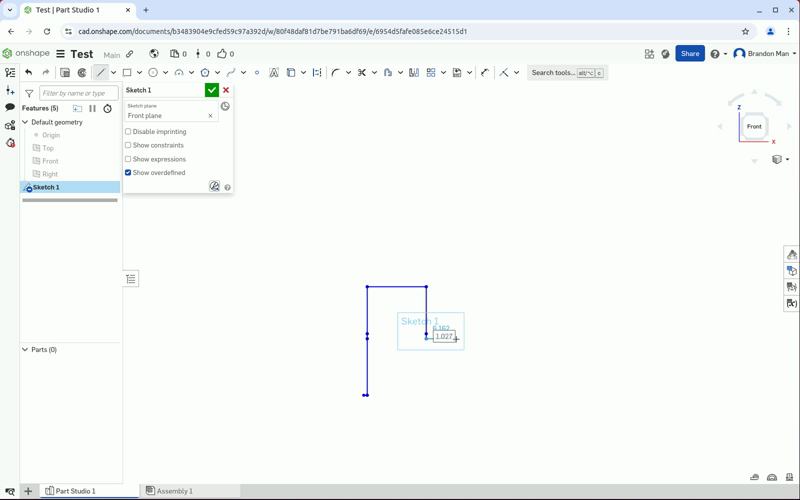
mouse_move(426, 395)
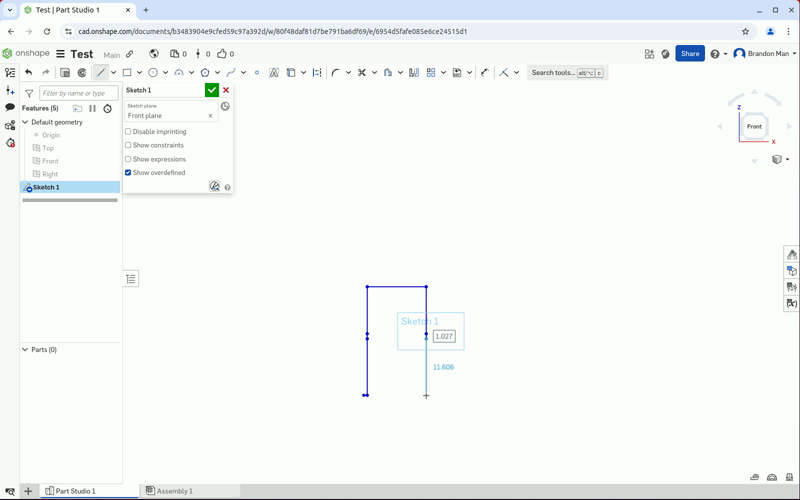
click(426, 395)
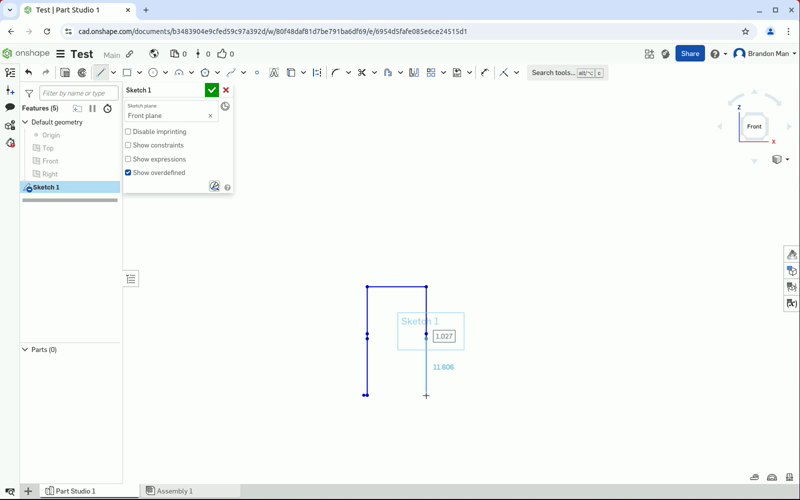
key_up(shift)
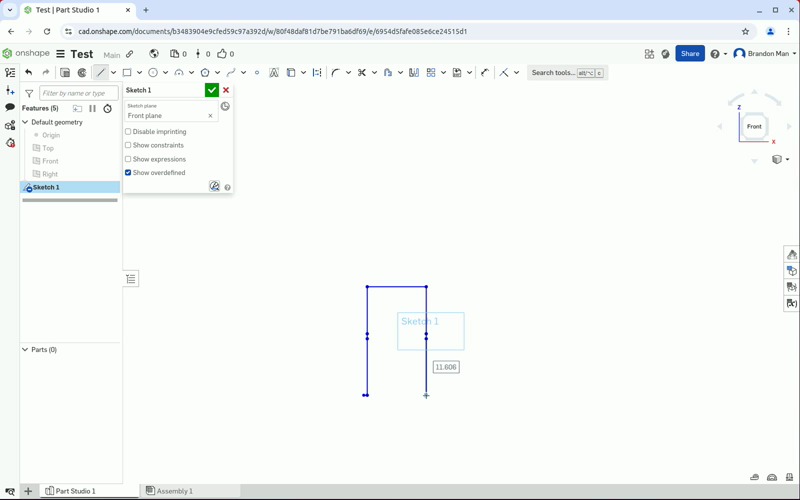
key_down(shift)
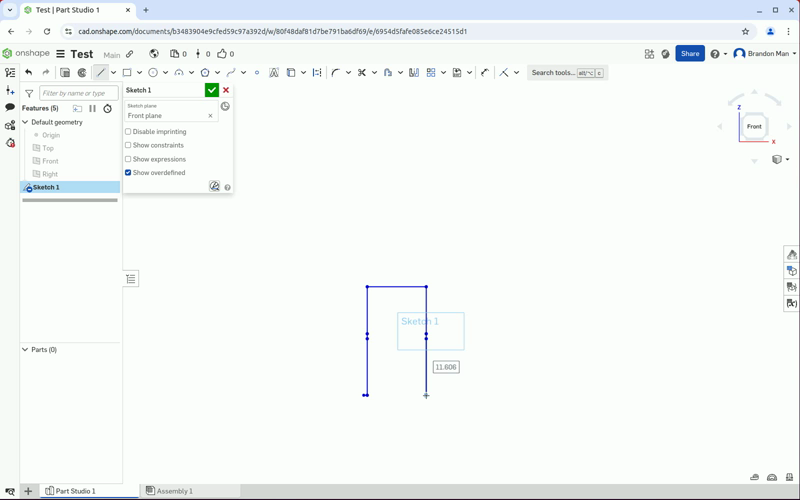
mouse_move(456, 395)
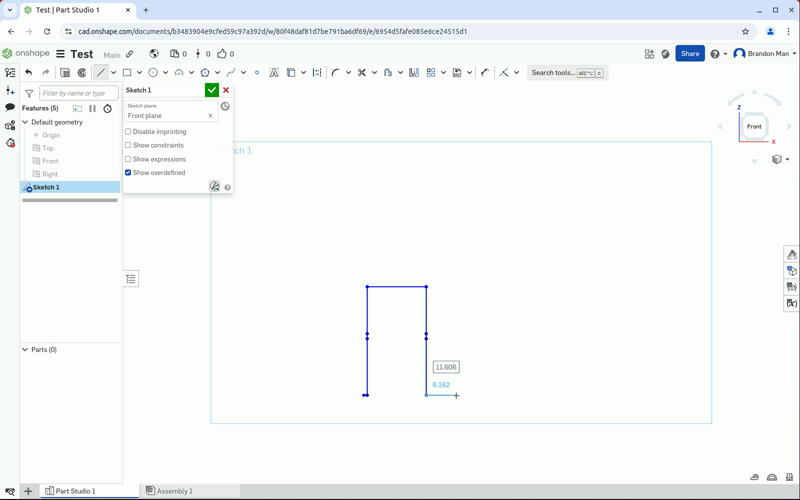
mouse_move(429, 395)
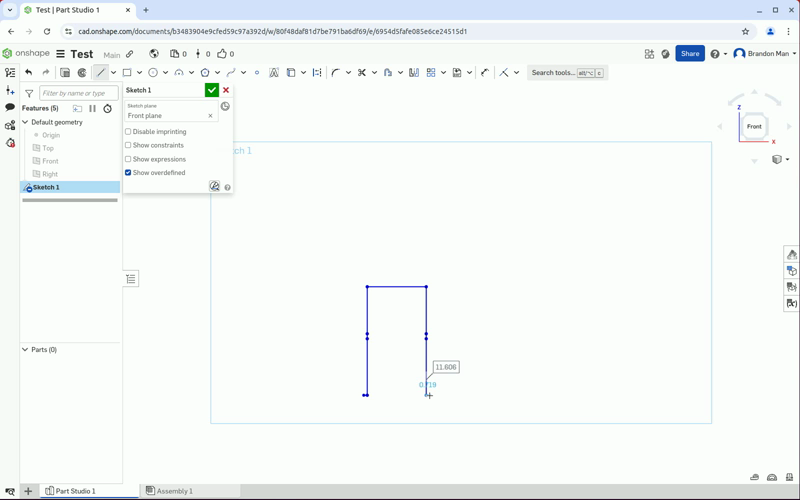
scroll(6)
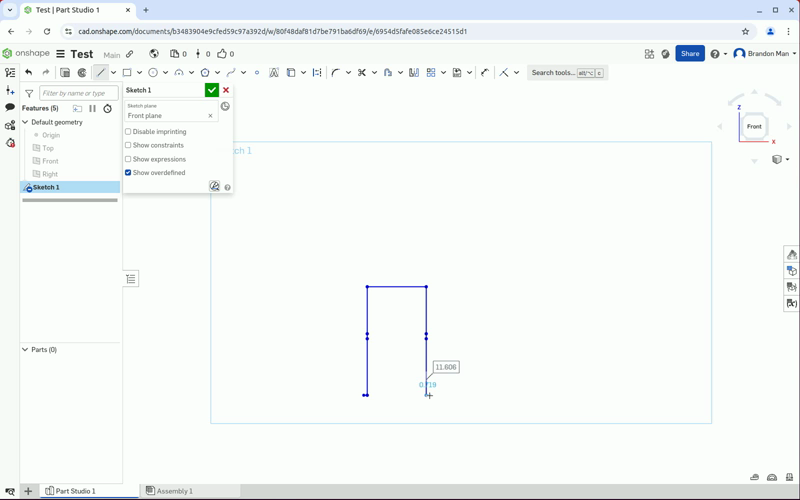
scroll(6)
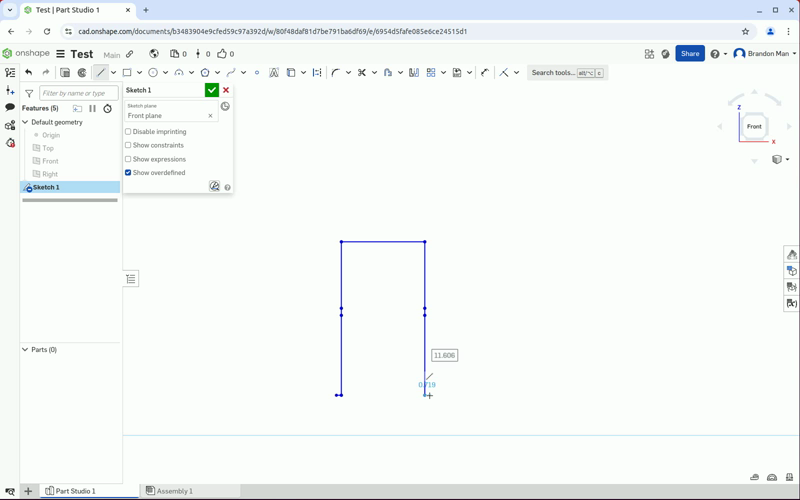
scroll(6)
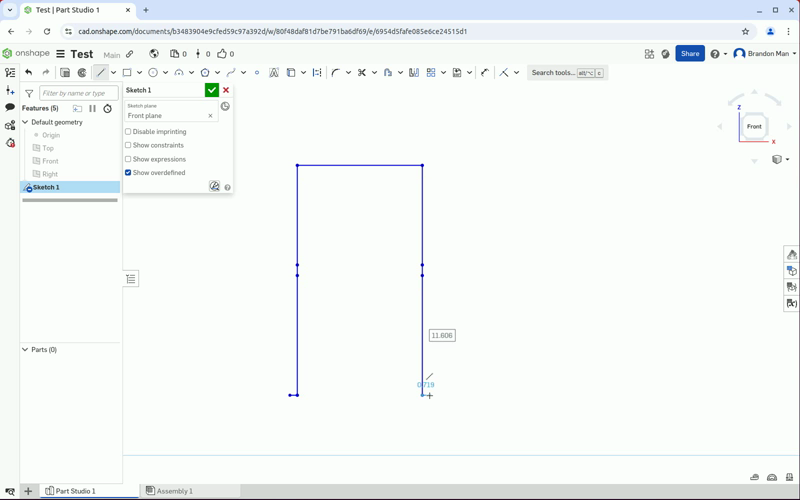
scroll(6)
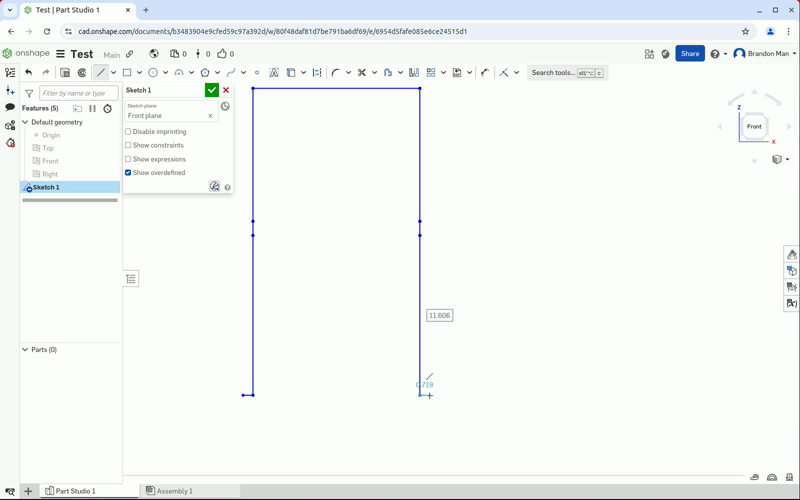
scroll(6)
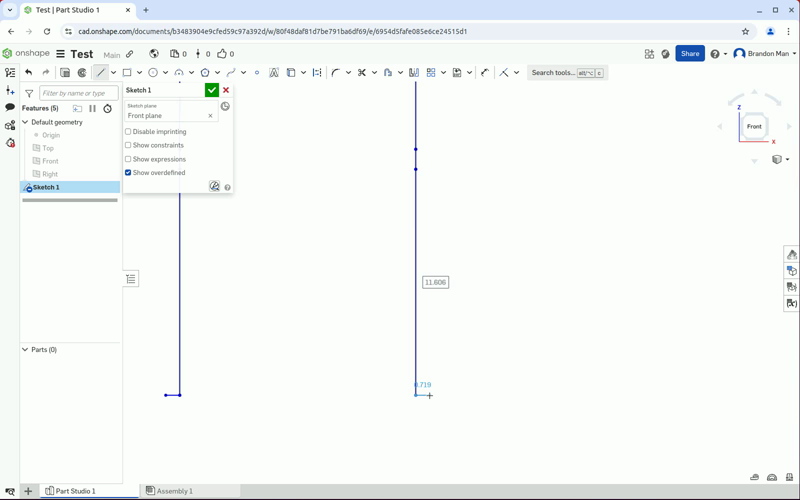
scroll(6)
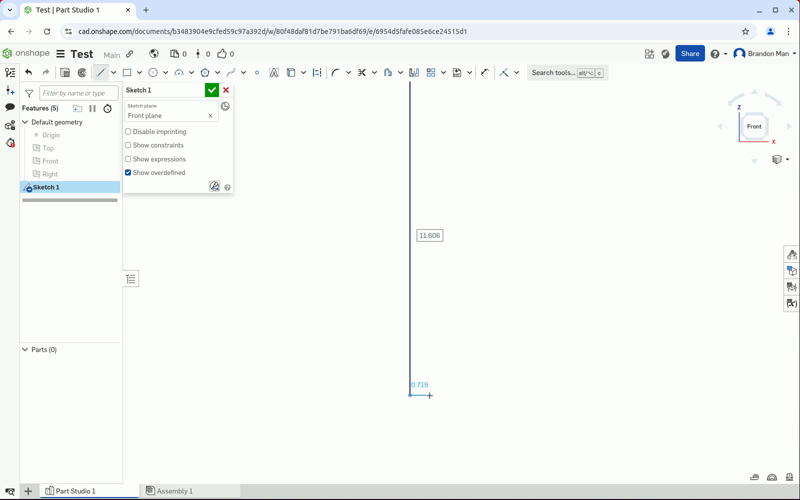
scroll(6)
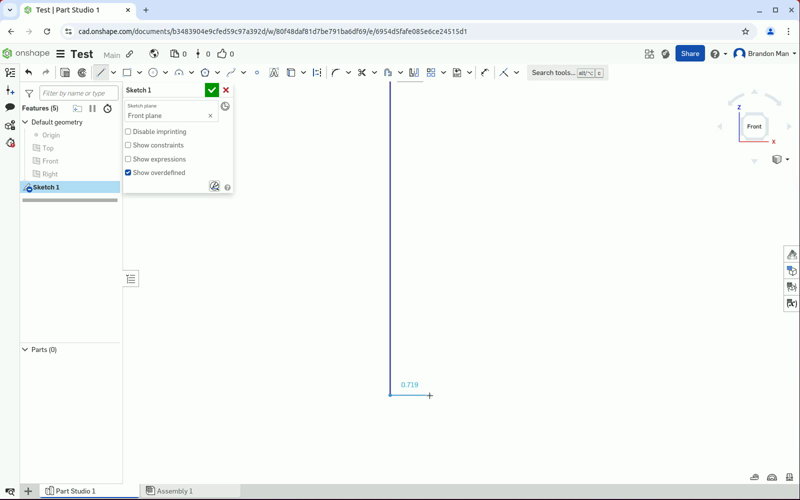
click(429, 395)
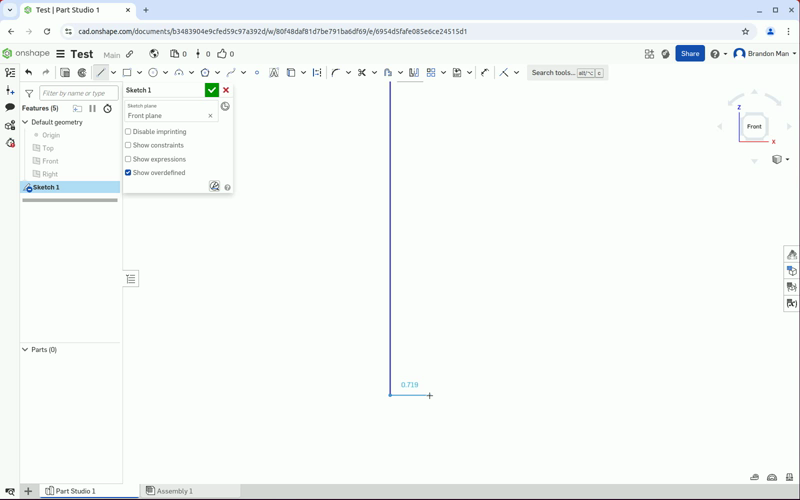
scroll(-6)
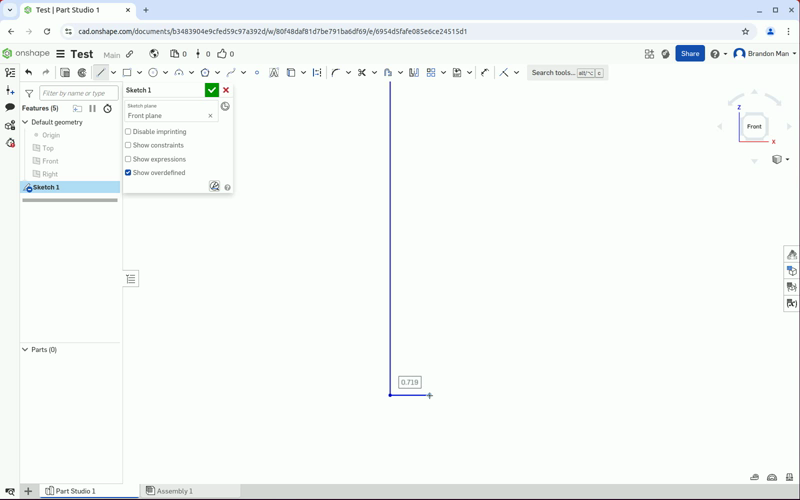
scroll(-6)
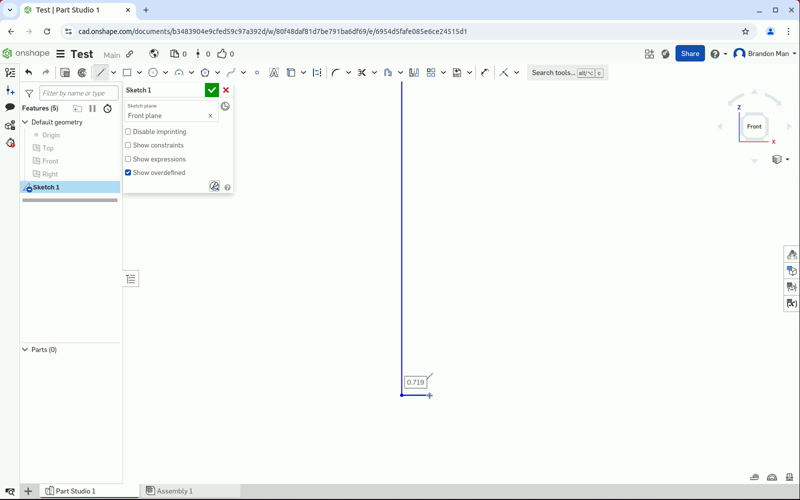
scroll(-6)
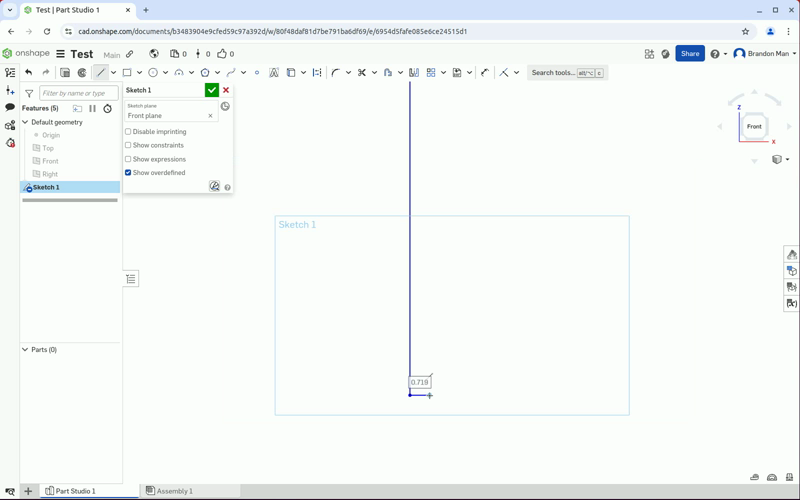
scroll(-6)
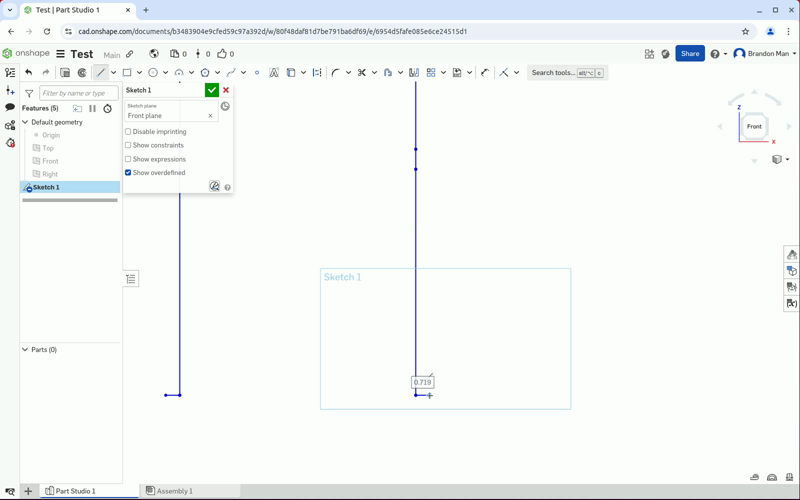
scroll(-6)
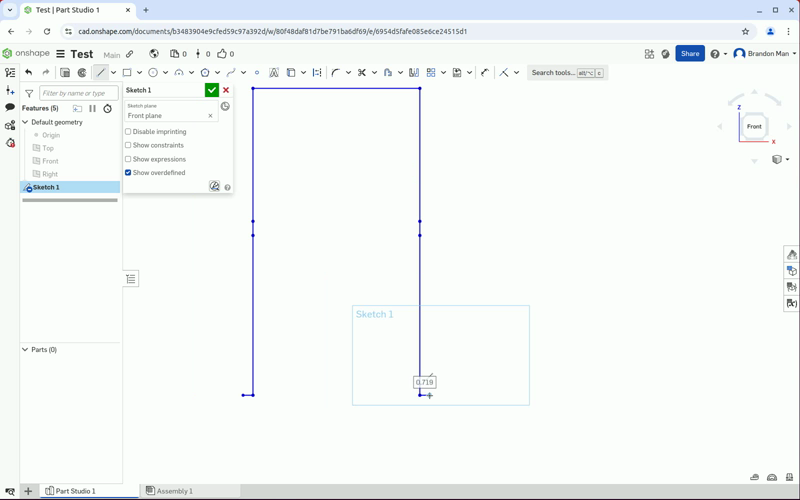
scroll(-6)
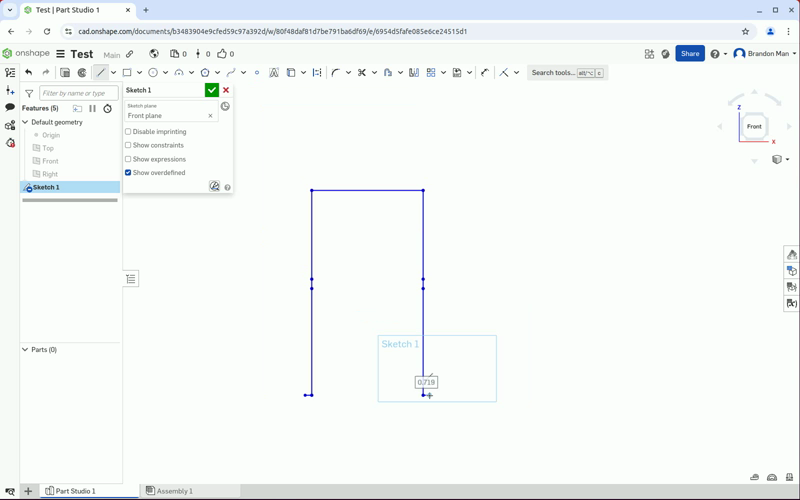
scroll(-6)
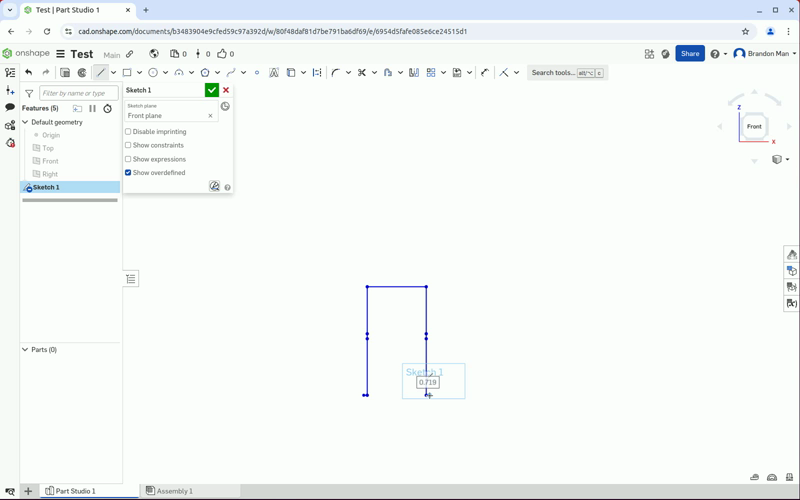
key_up(shift)
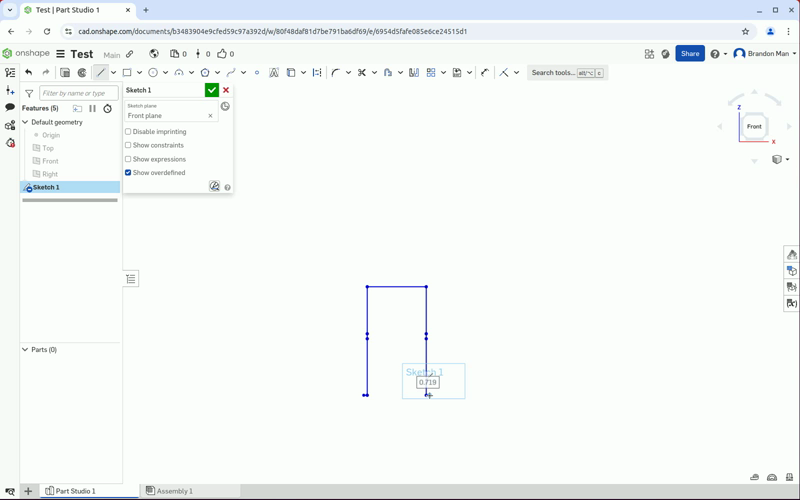
key_down(shift)
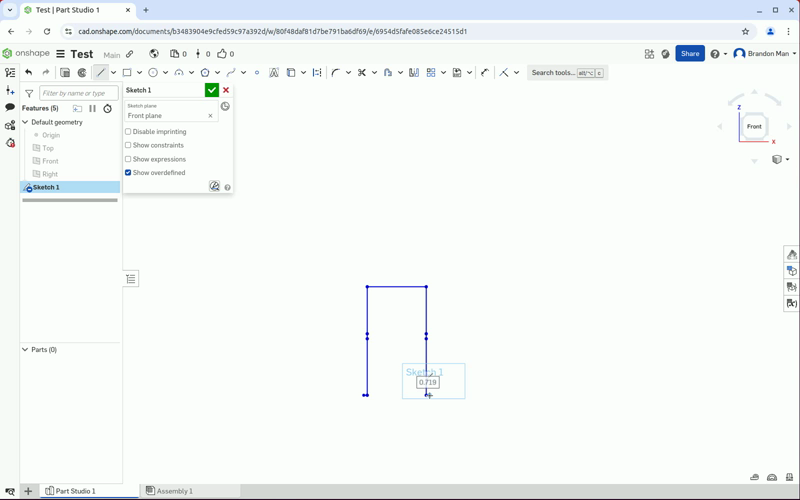
mouse_move(429, 282)
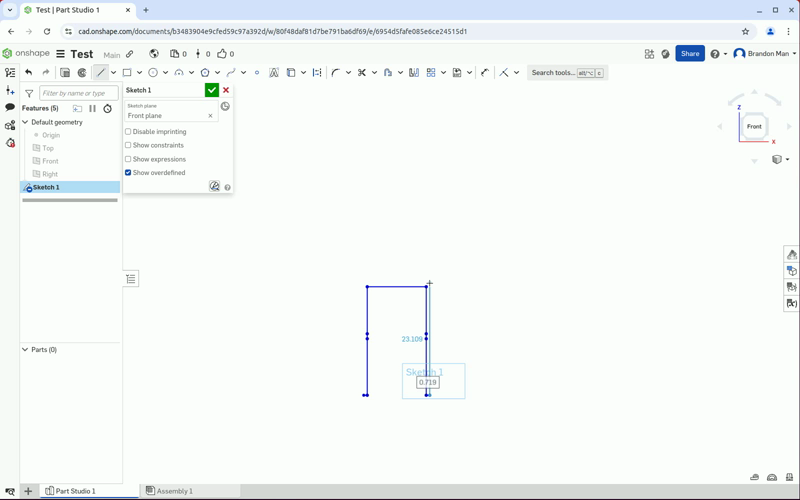
click(429, 282)
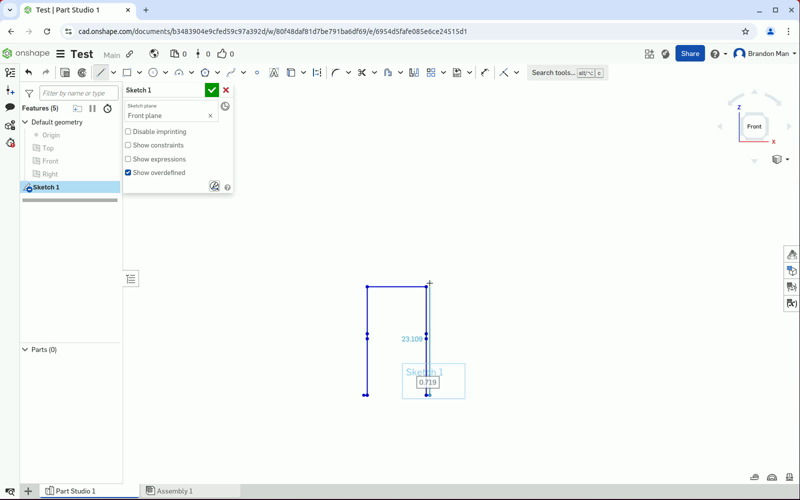
key_up(shift)
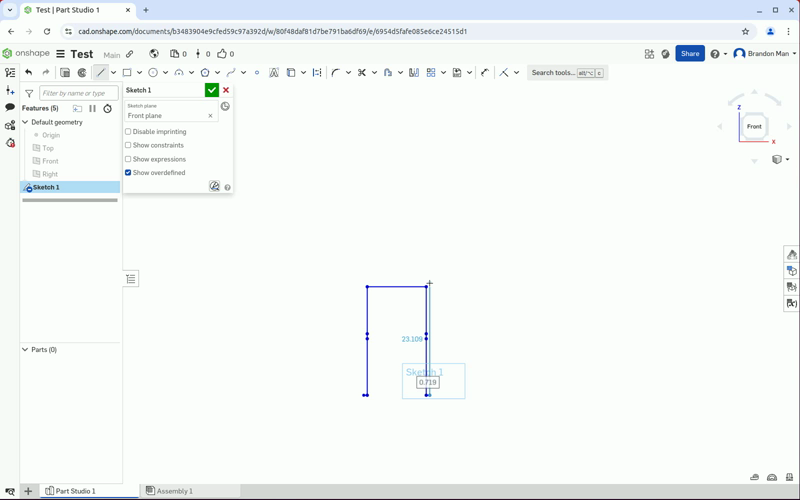
key_down(shift)
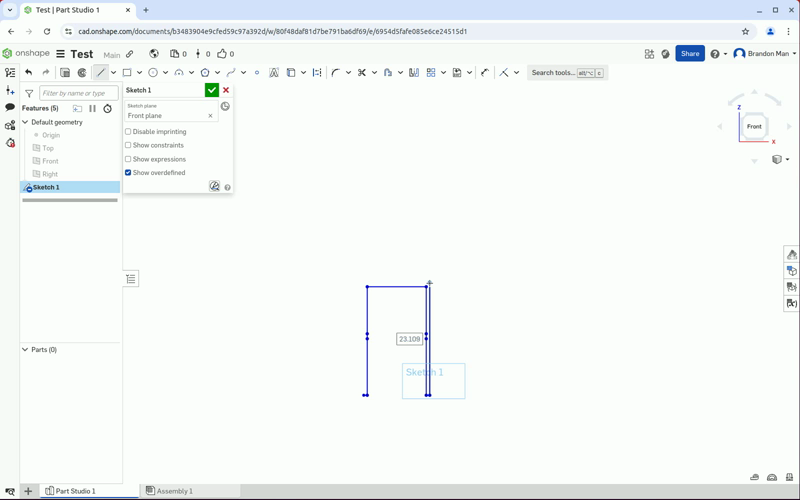
mouse_move(363, 282)
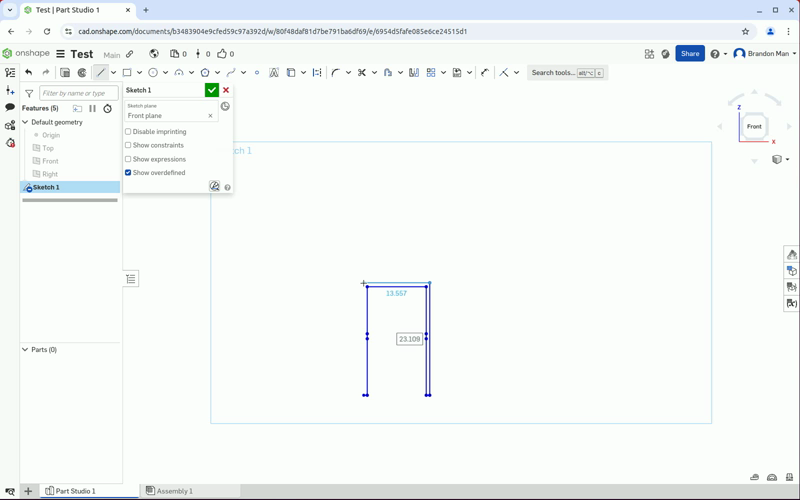
click(363, 282)
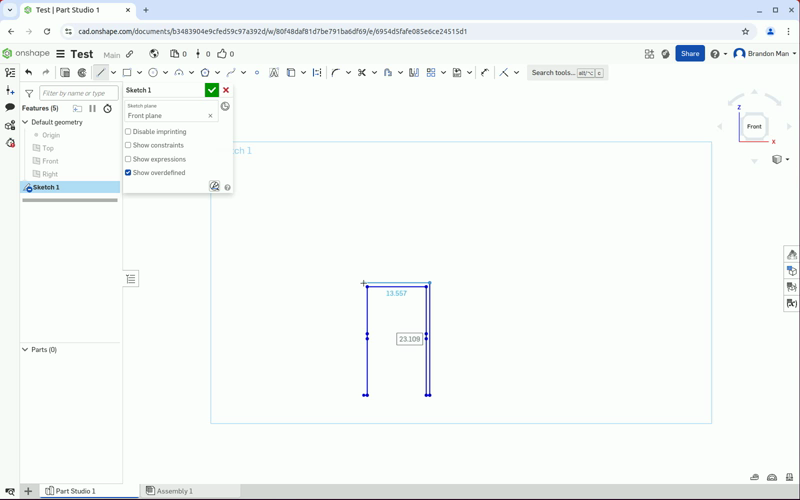
key_up(shift)
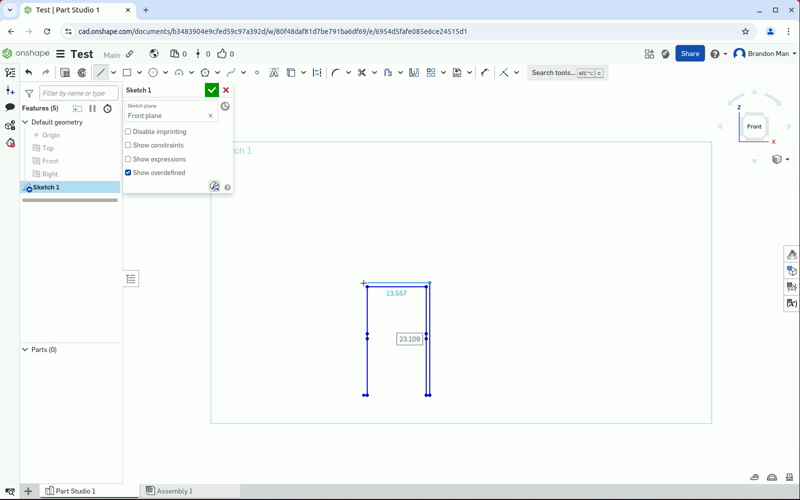
key_down(shift)
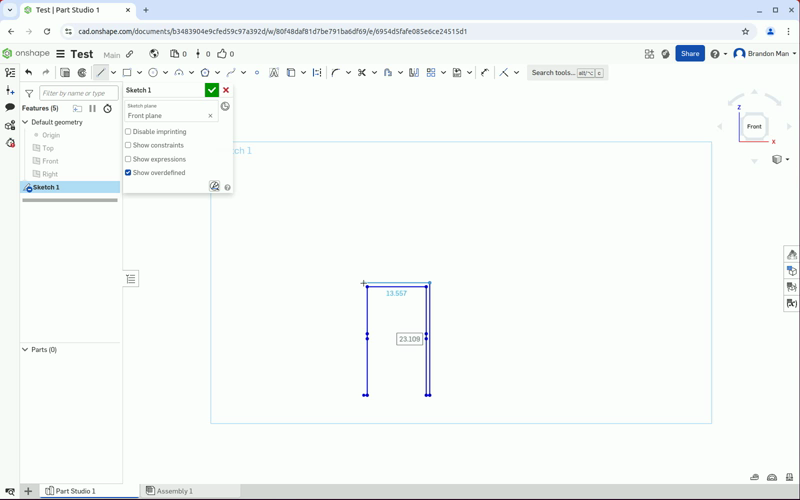
mouse_move(363, 395)
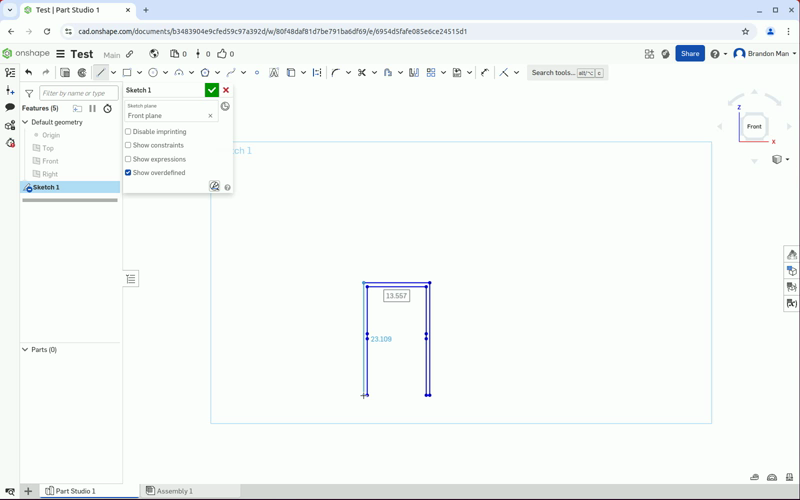
scroll(6)
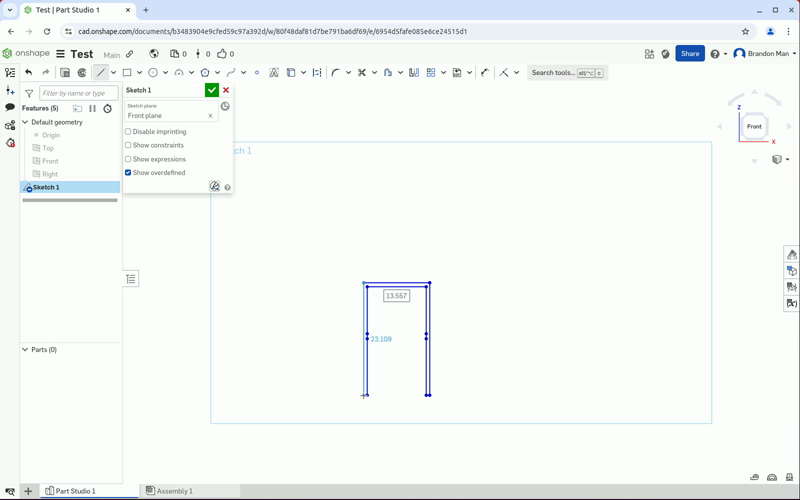
scroll(6)
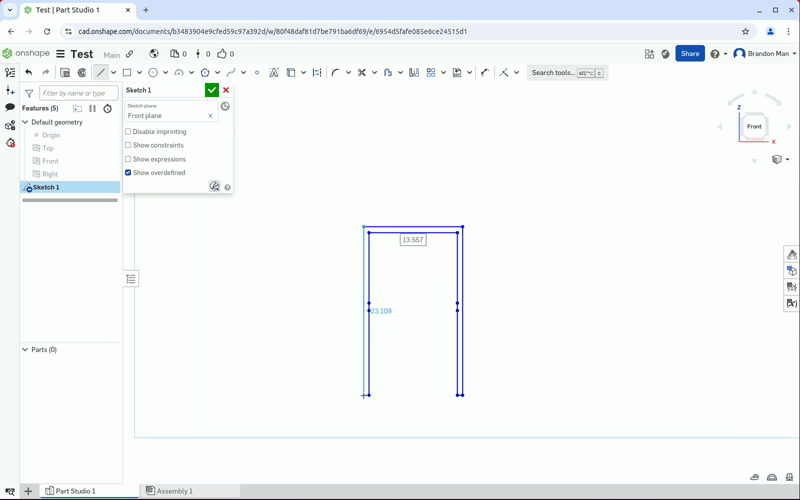
scroll(6)
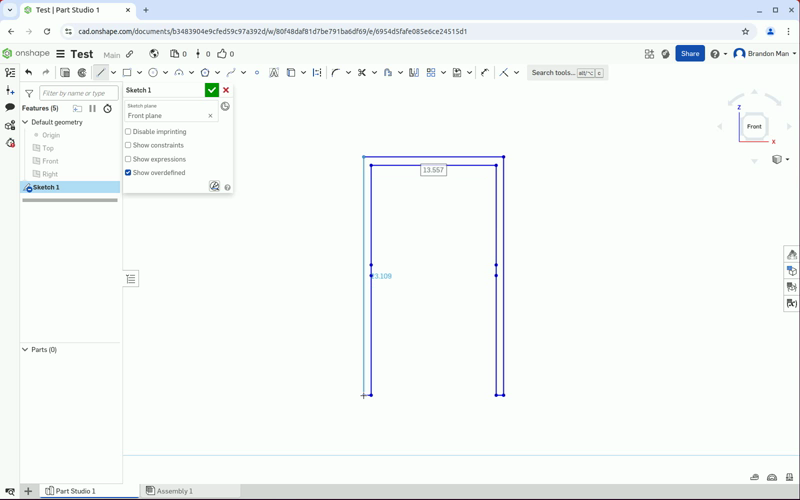
scroll(6)
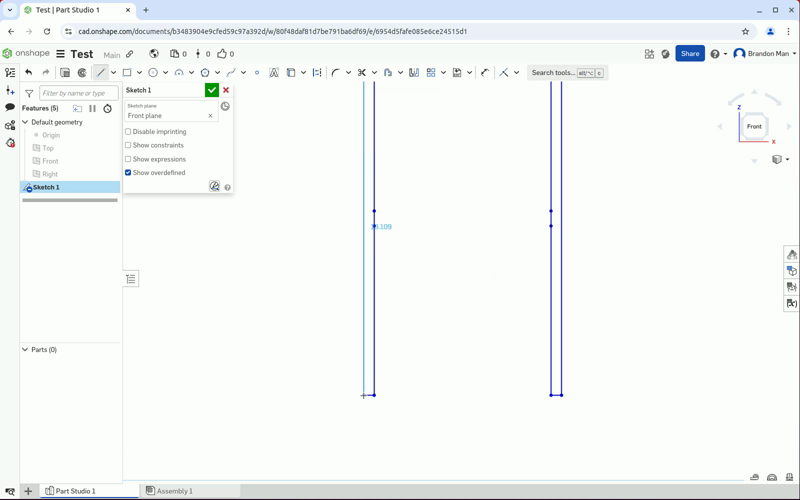
scroll(6)
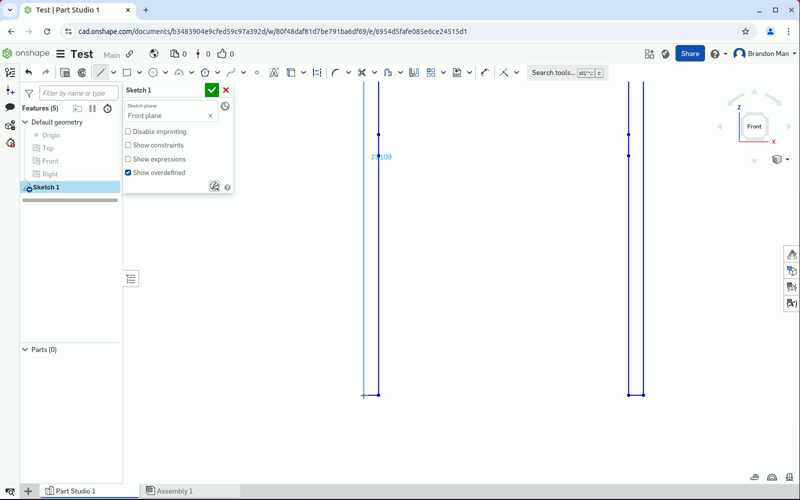
scroll(6)
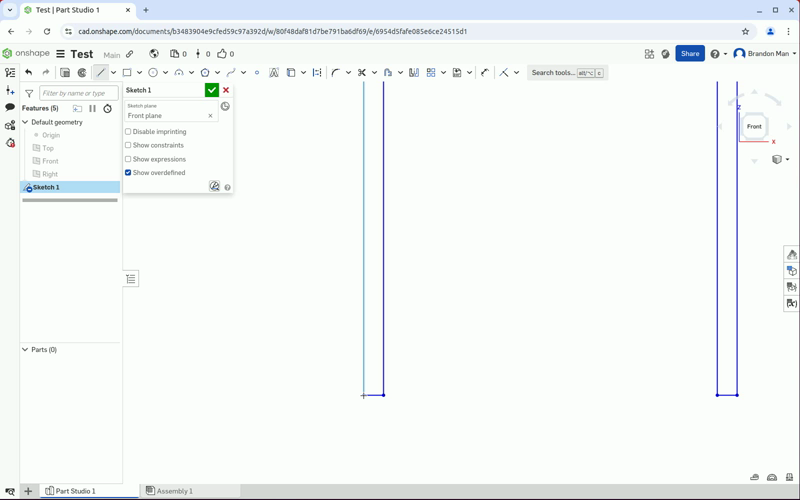
scroll(6)
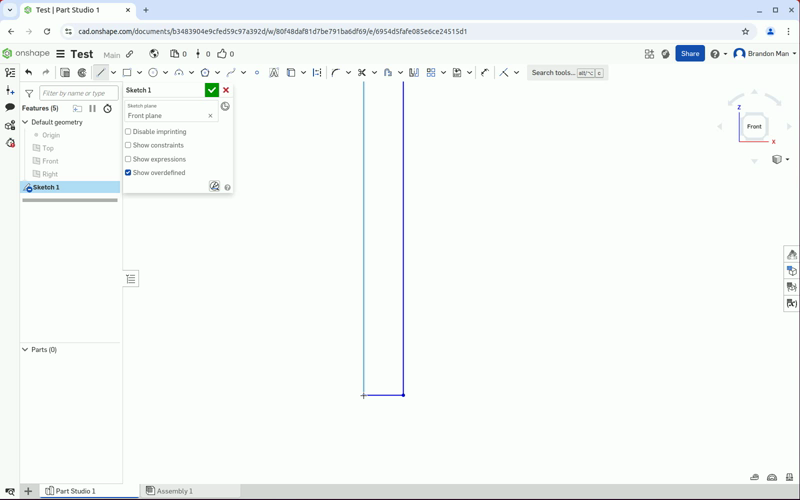
key_up(shift)
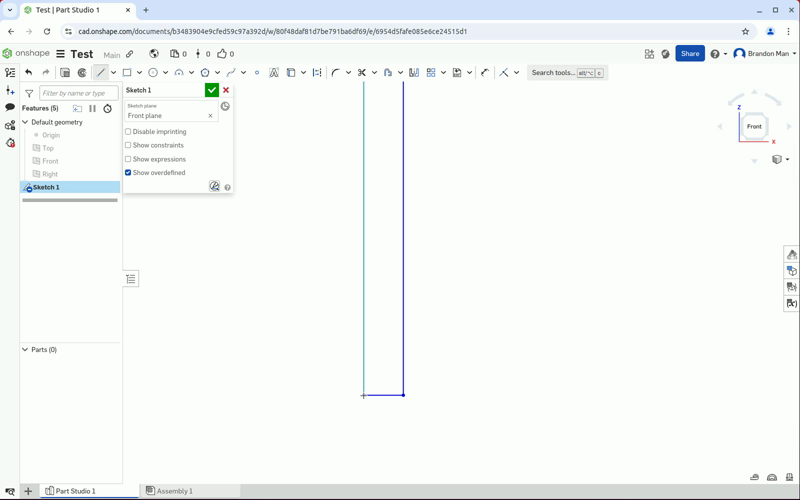
click(363, 395)
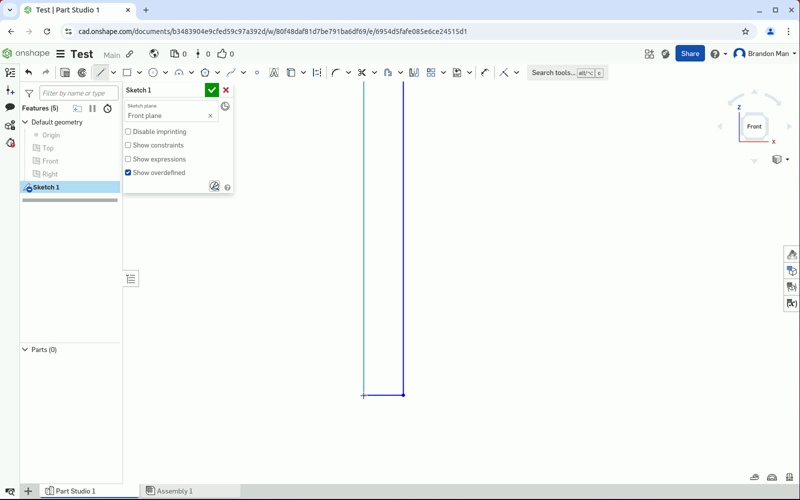
scroll(-6)
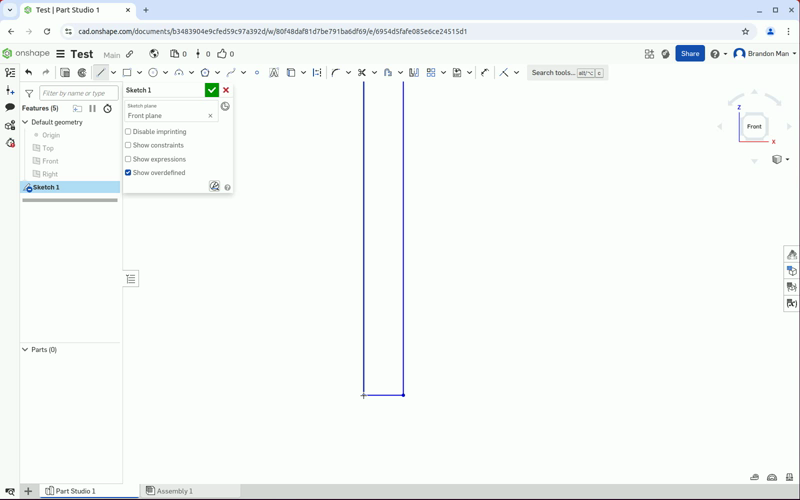
scroll(-6)
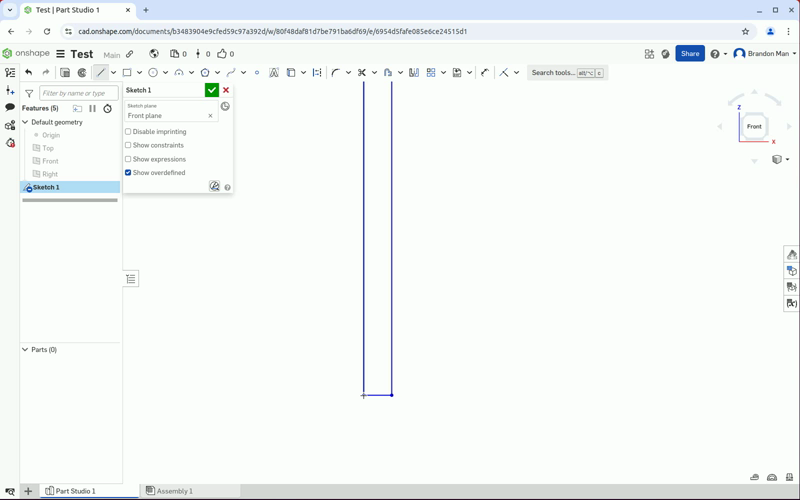
scroll(-6)
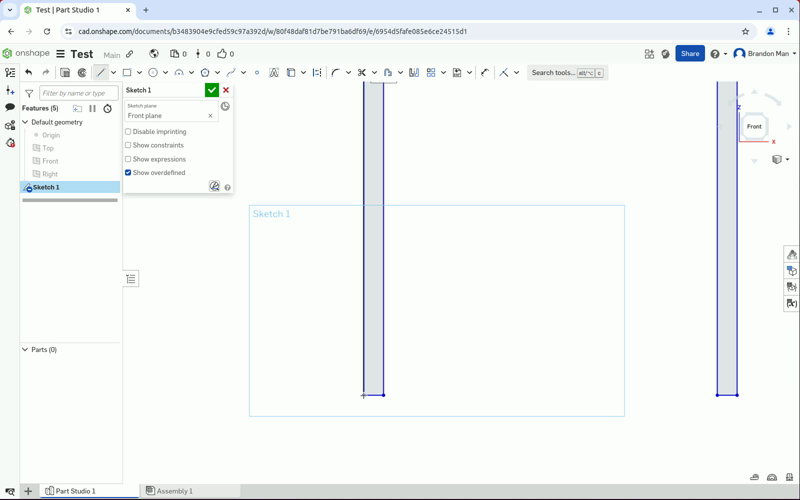
scroll(-6)
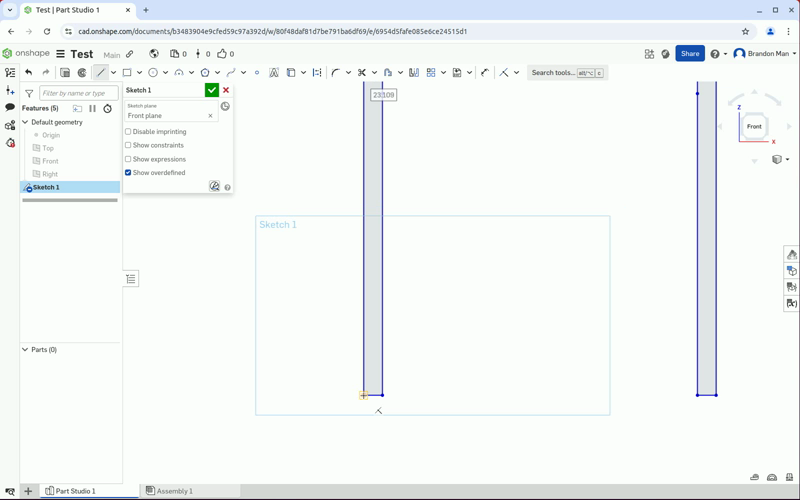
scroll(-6)
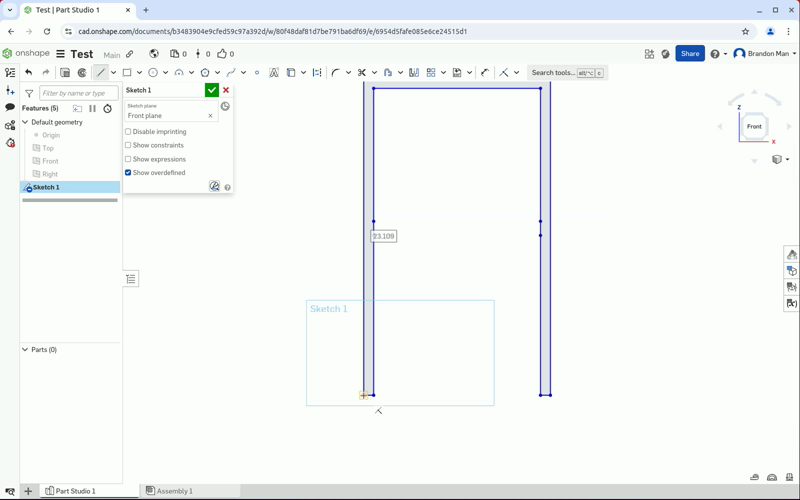
scroll(-6)
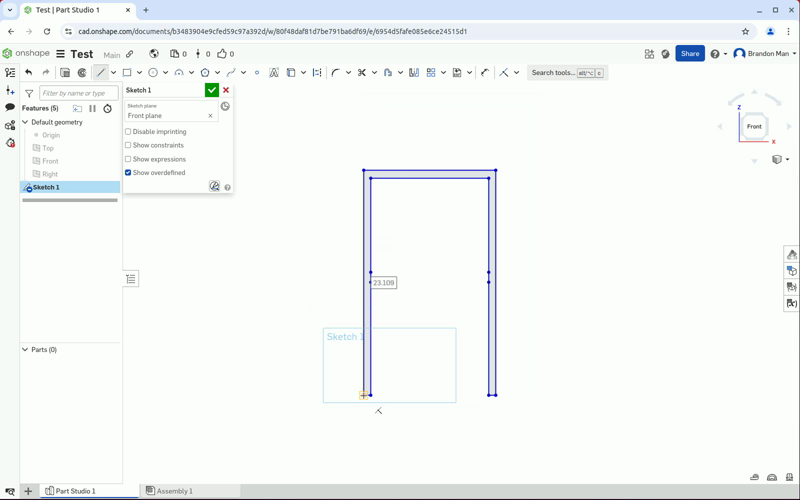
scroll(-6)
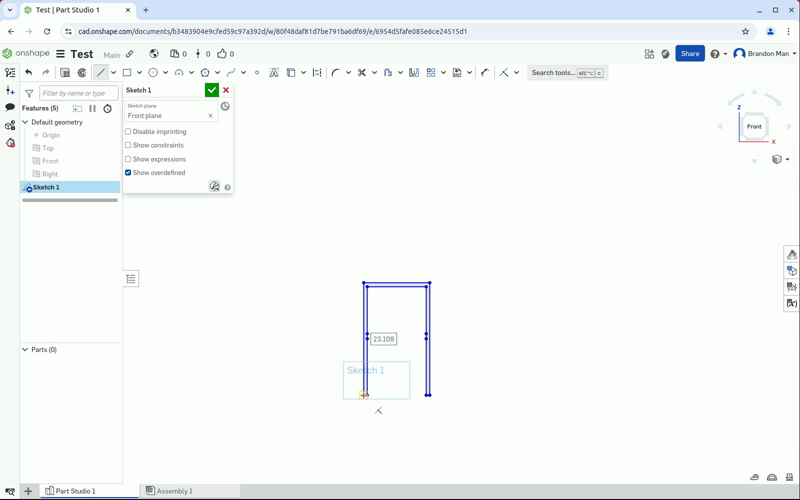
key(esc)
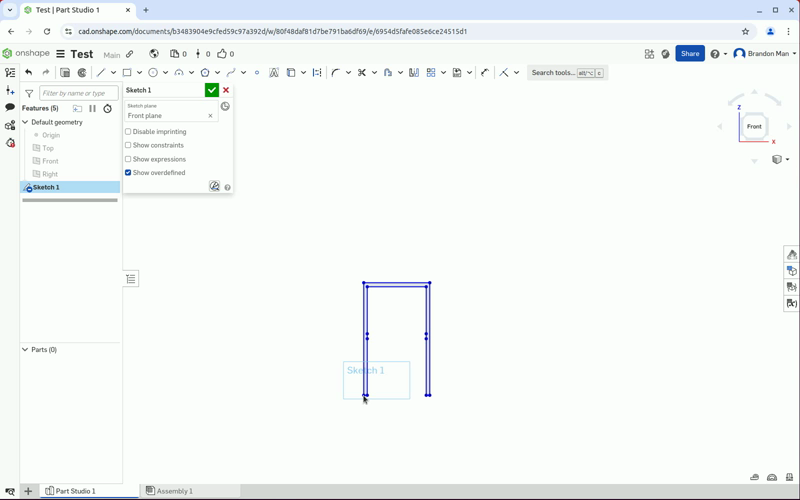
mouse_move(429, 297)
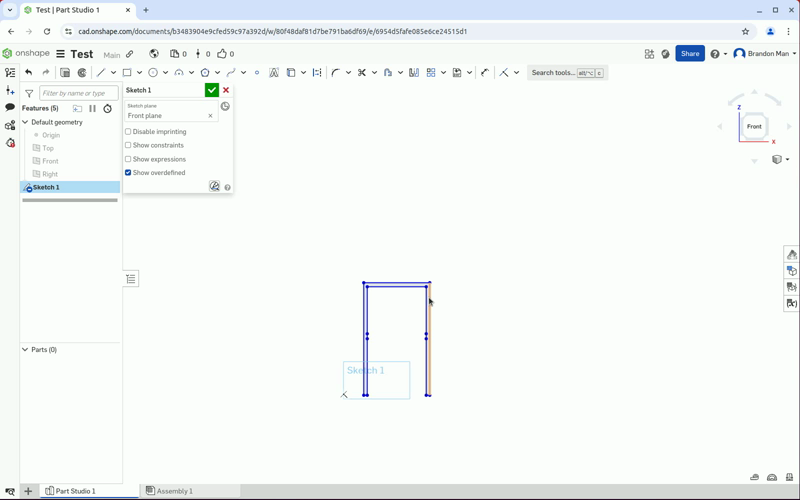
scroll(6)
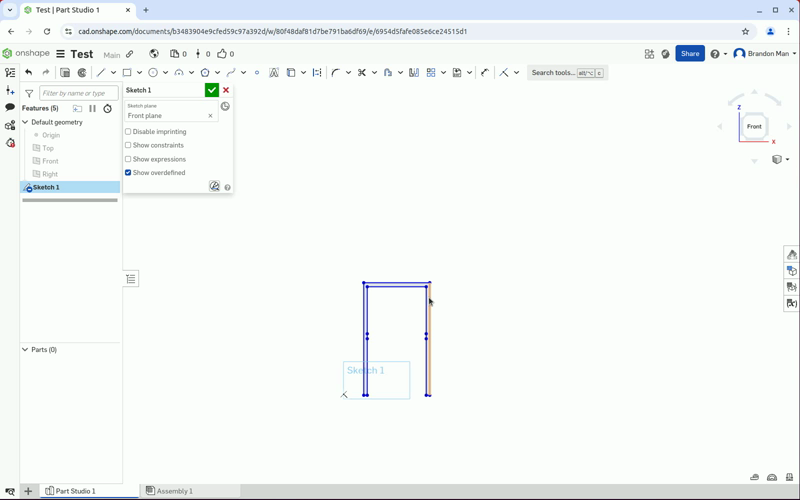
scroll(6)
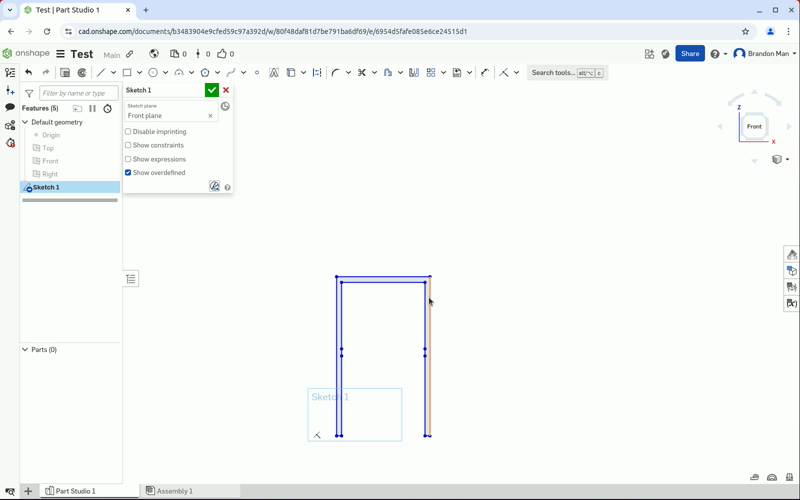
scroll(6)
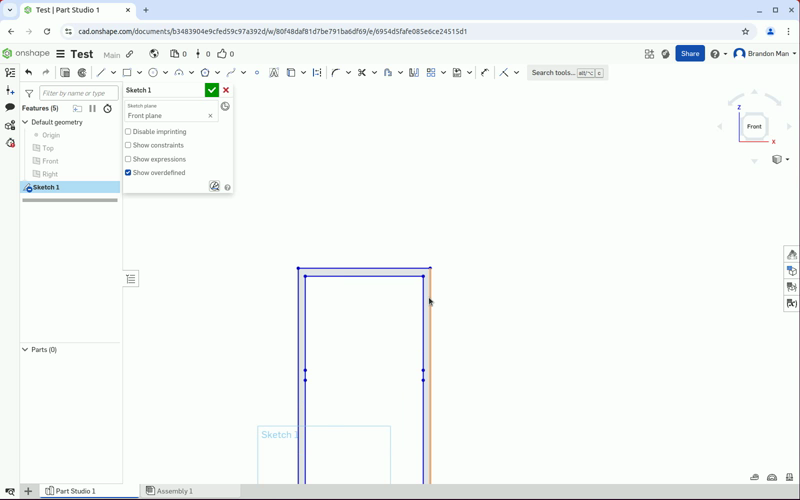
scroll(6)
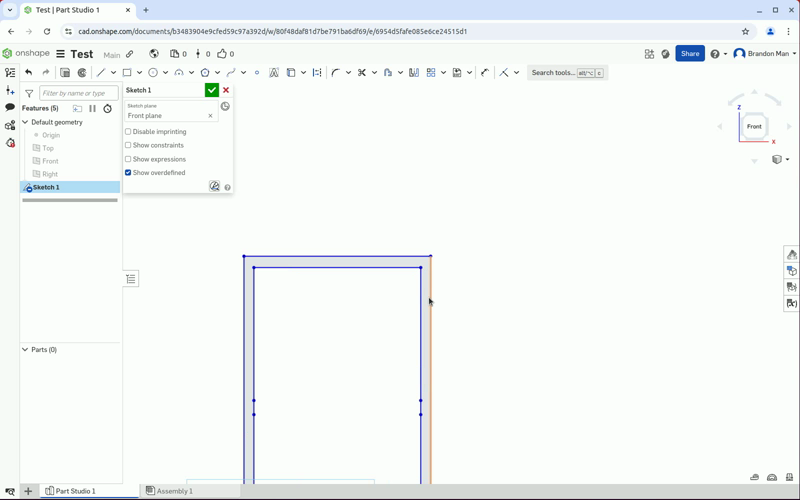
scroll(6)
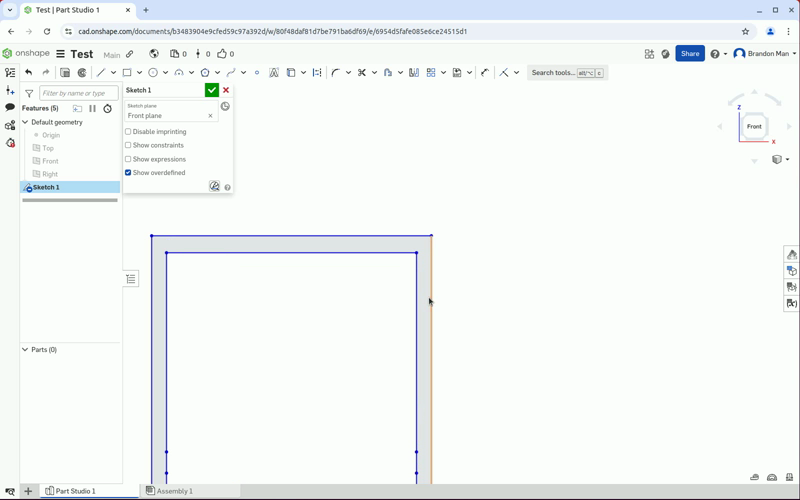
scroll(6)
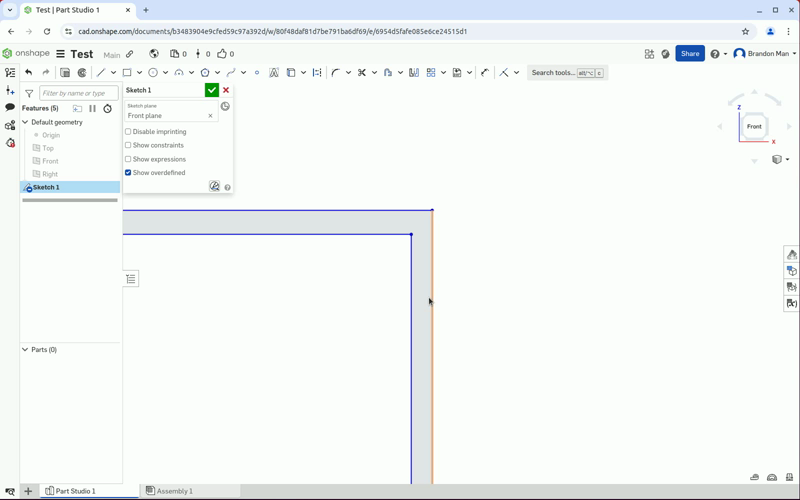
scroll(6)
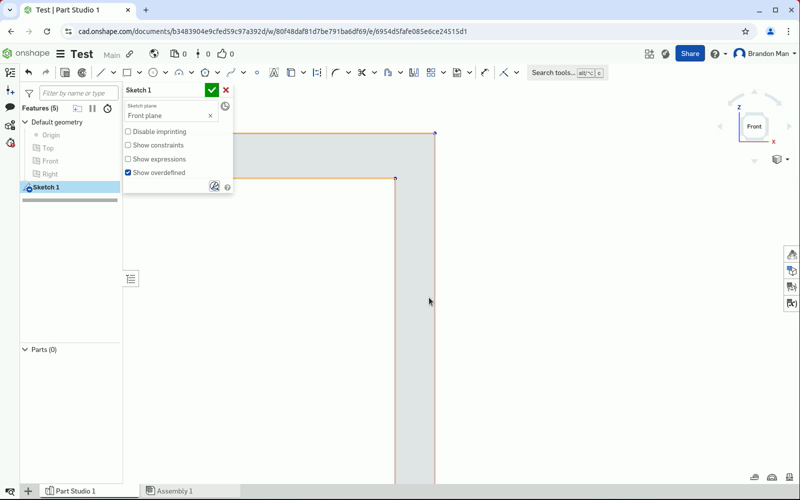
click(429, 297)
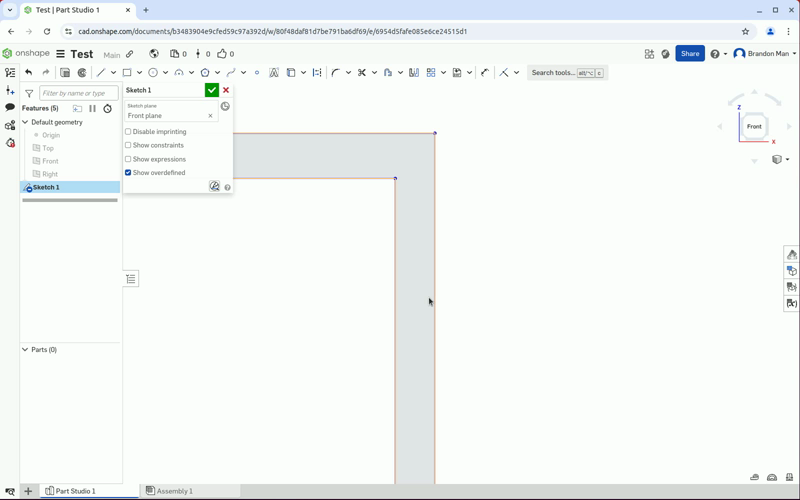
scroll(-6)
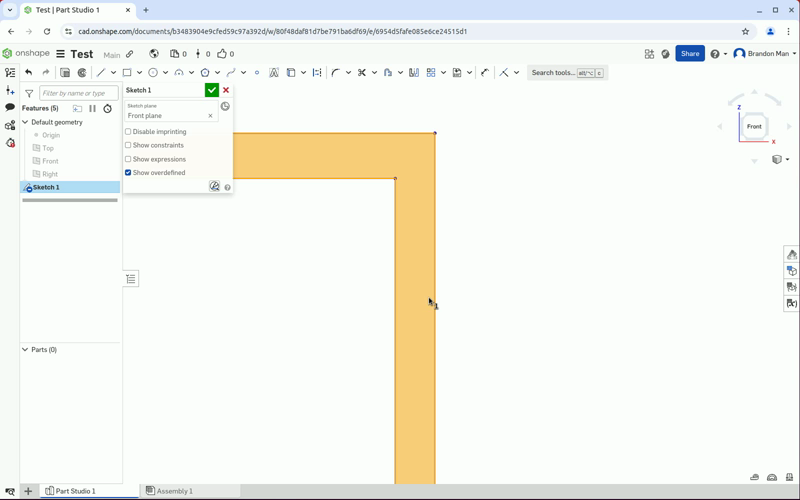
scroll(-6)
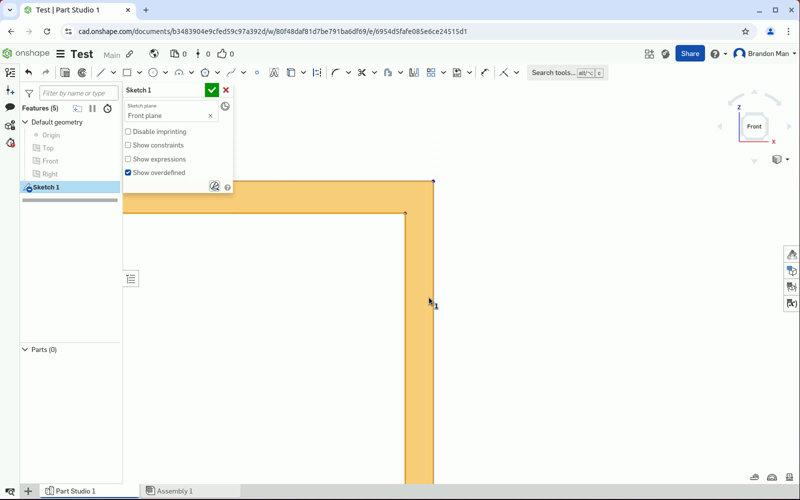
scroll(-6)
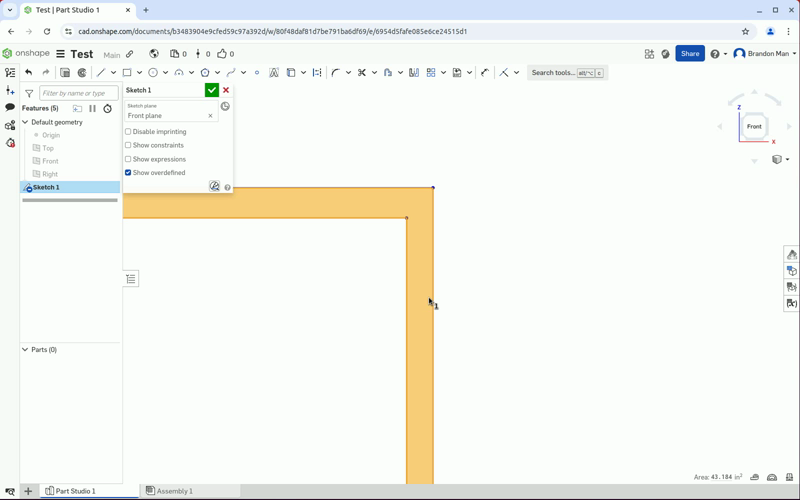
scroll(-6)
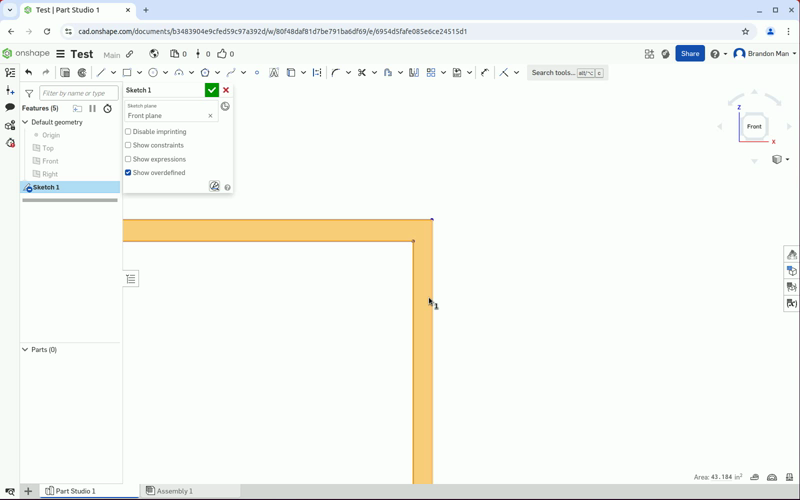
scroll(-6)
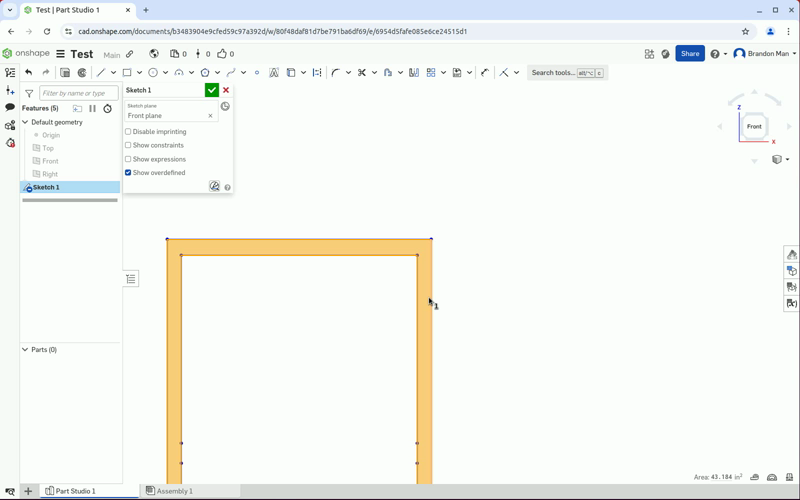
scroll(-6)
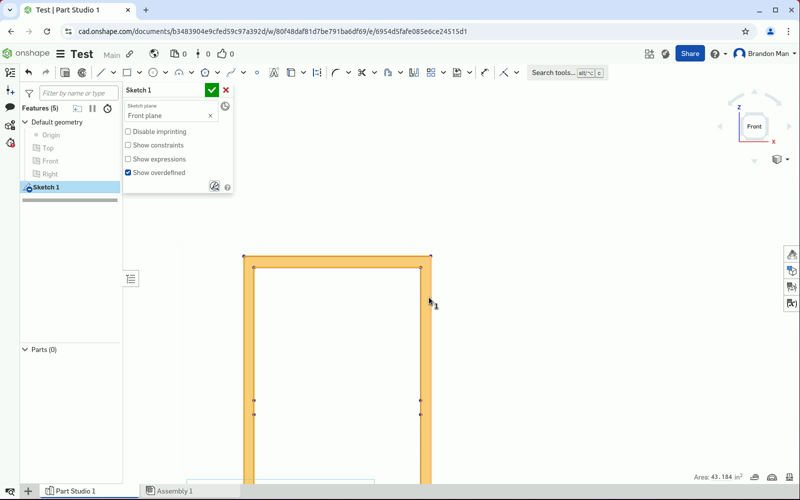
scroll(-6)
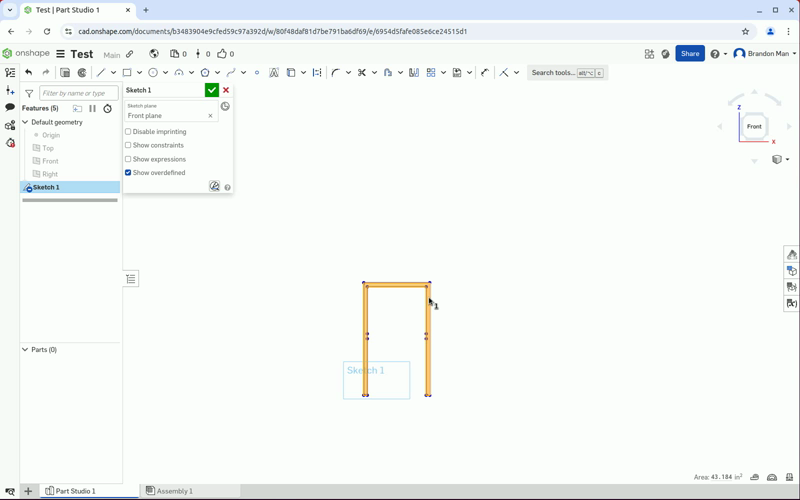
mouse_move(73, 352)
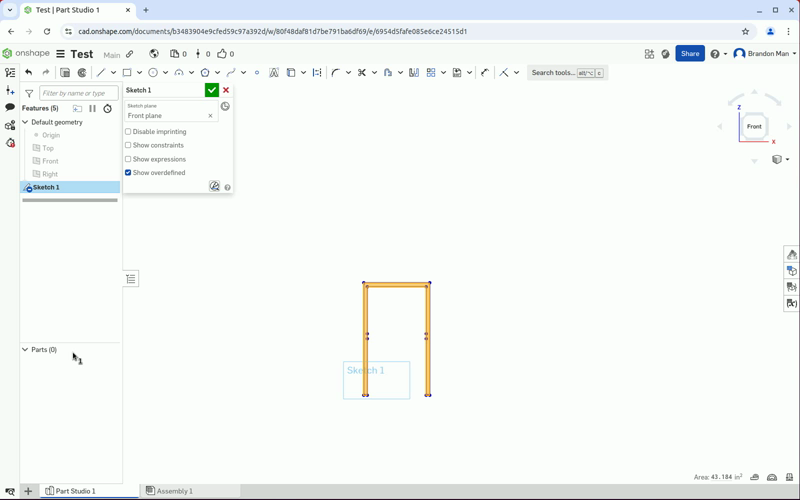
key(shift+y)
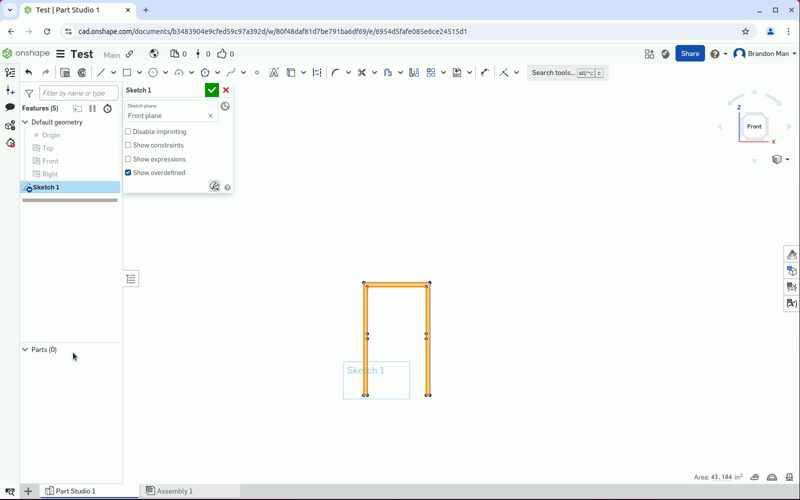
key(shift+e)
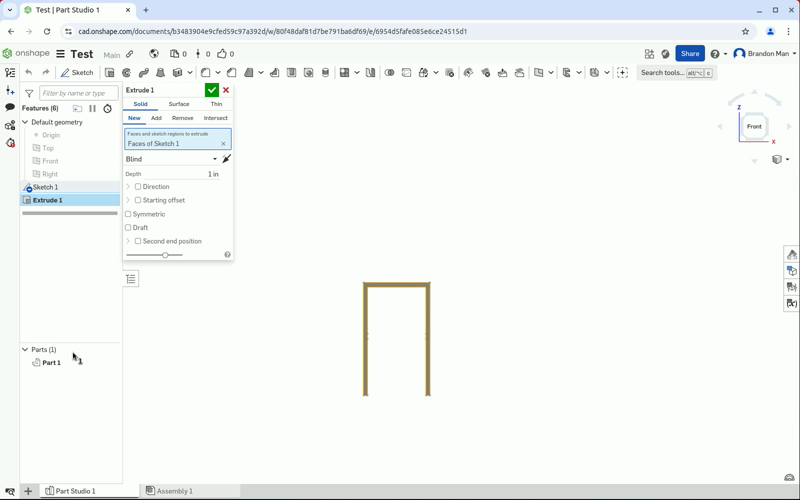
mouse_move(143, 106)
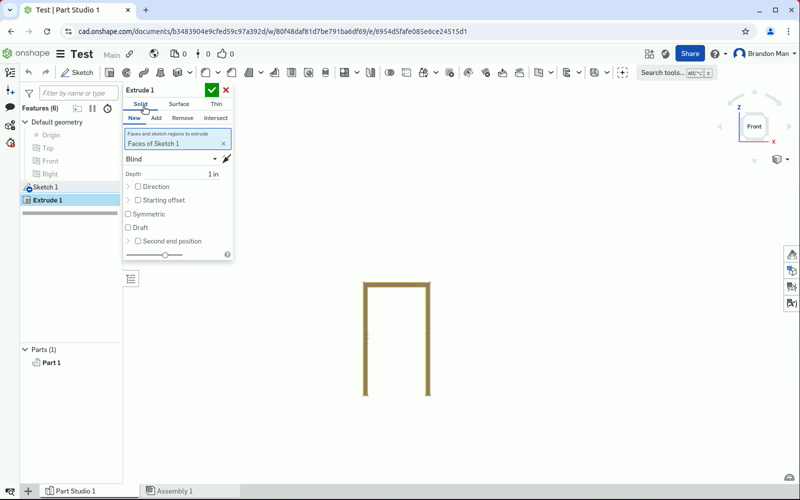
click(143, 106)
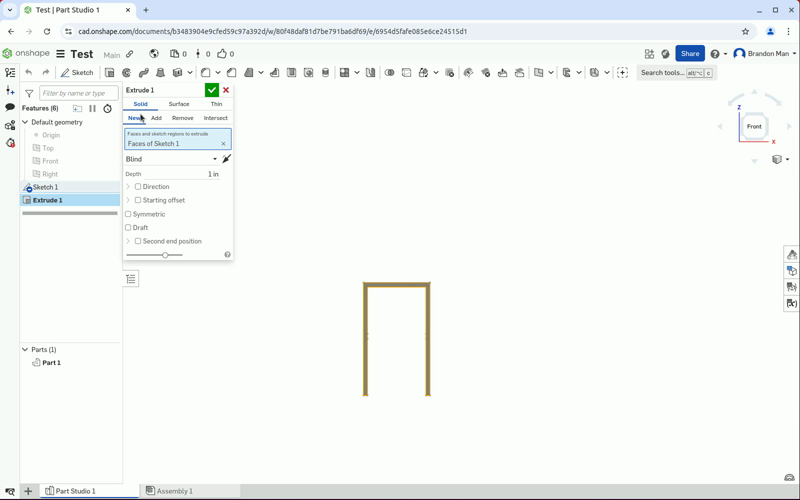
mouse_move(137, 120)
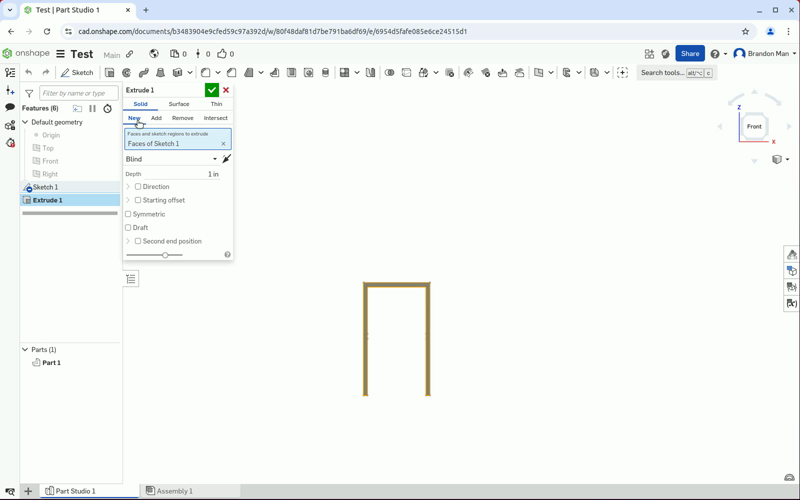
click(137, 120)
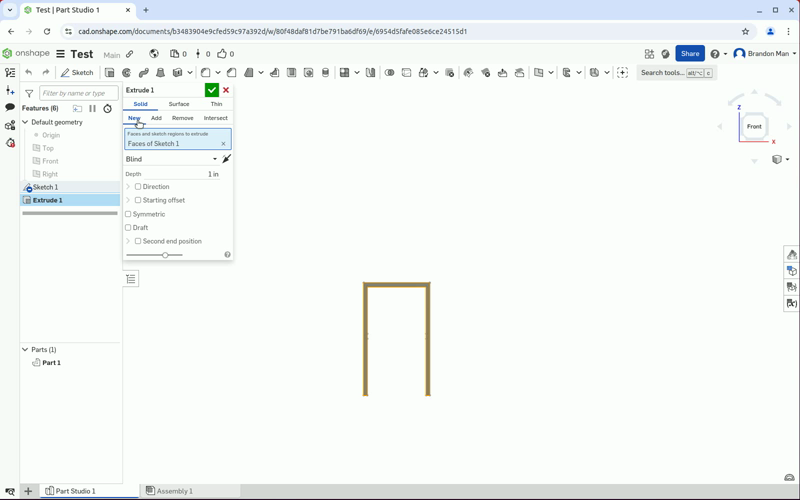
key(tab, 4)
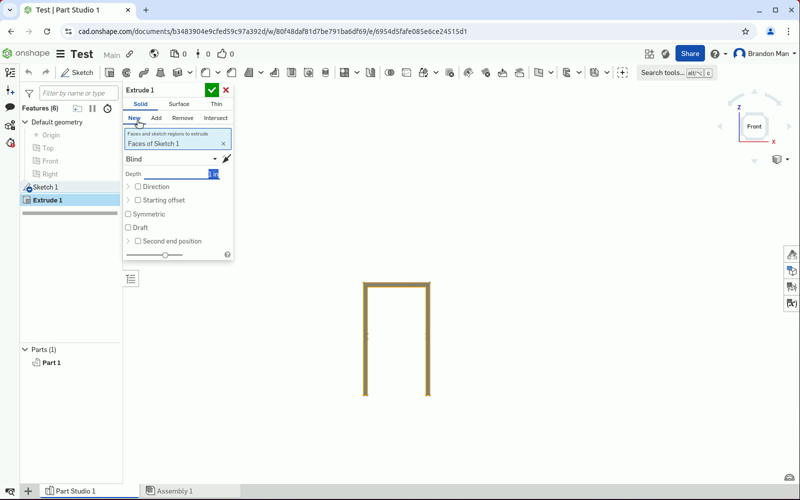
text(0.722)
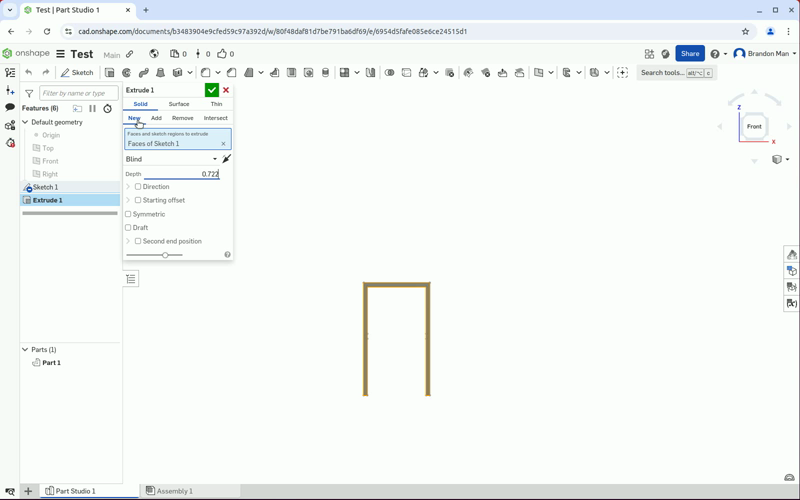
key(enter)
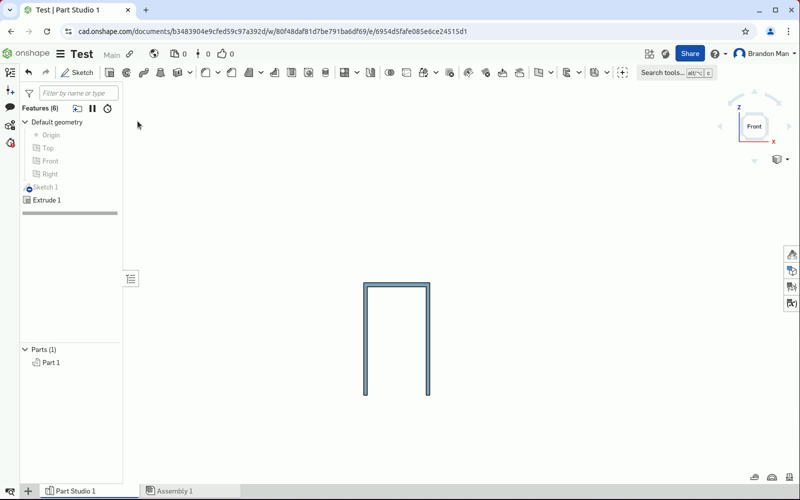
key(shift+h)
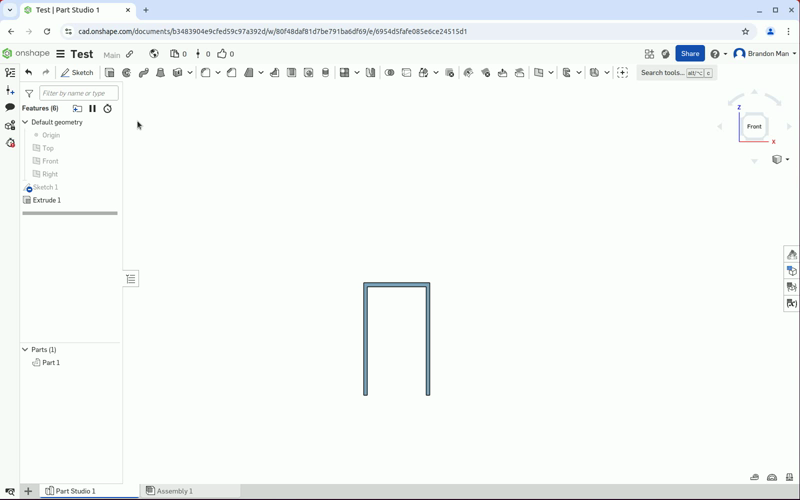
key(shift+h)
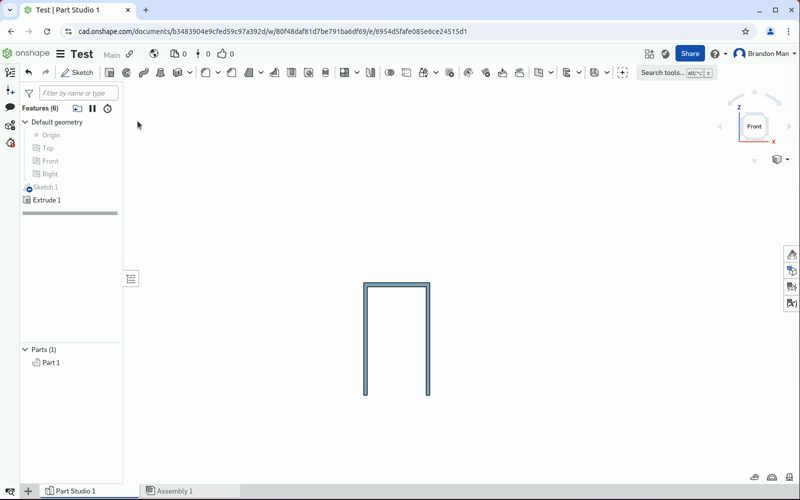
mouse_move(73, 189)
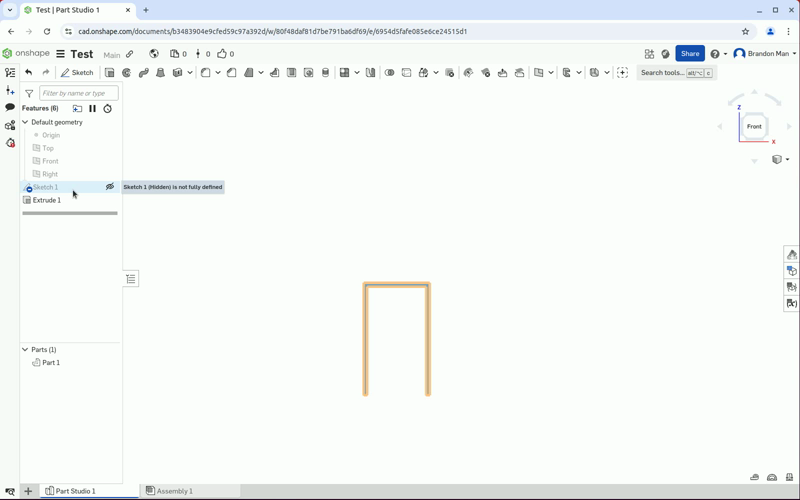
click(73, 189)
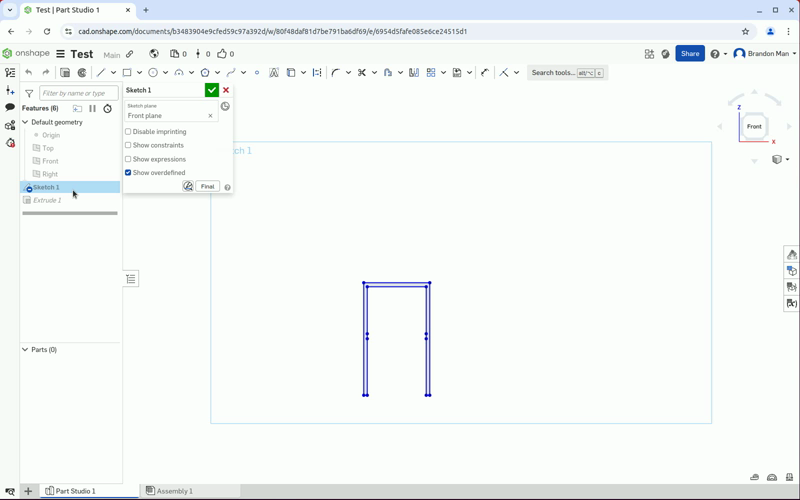
mouse_move(229, 92)
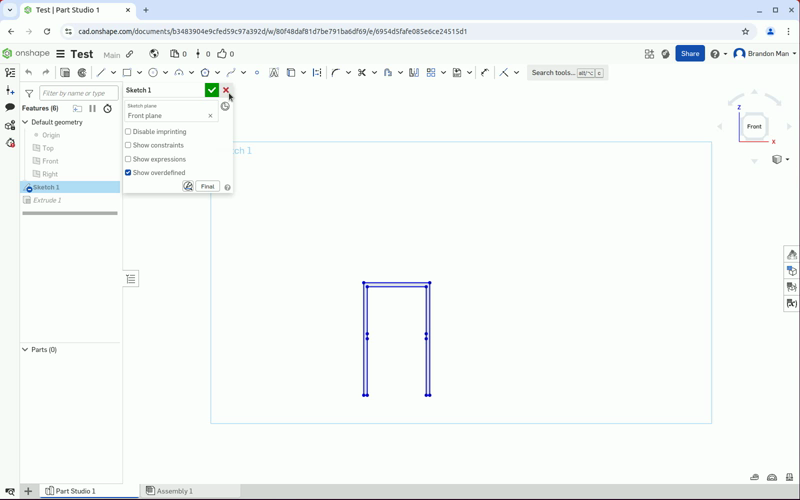
click(229, 92)
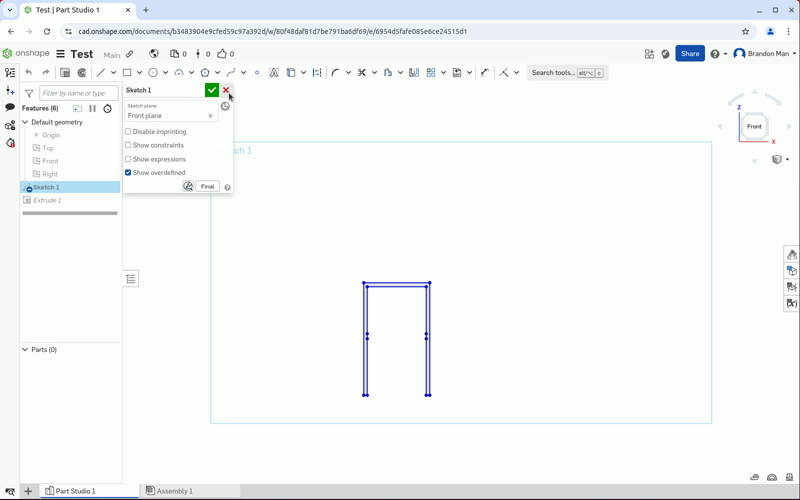
key(shift+s)
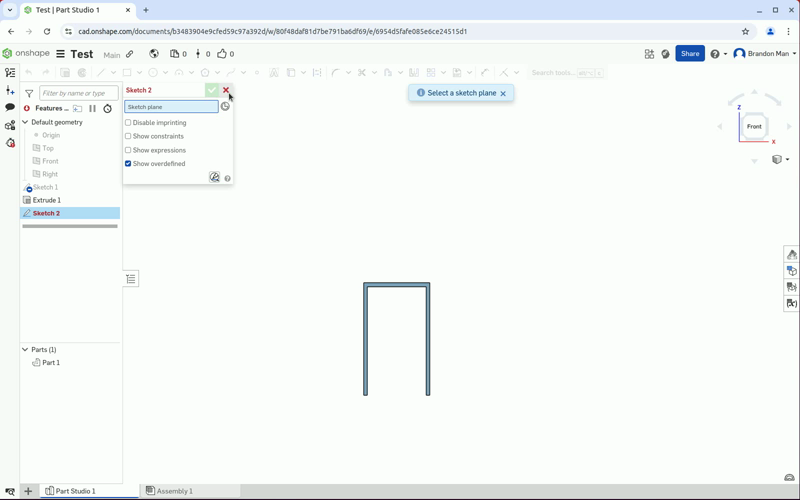
mouse_move(73, 163)
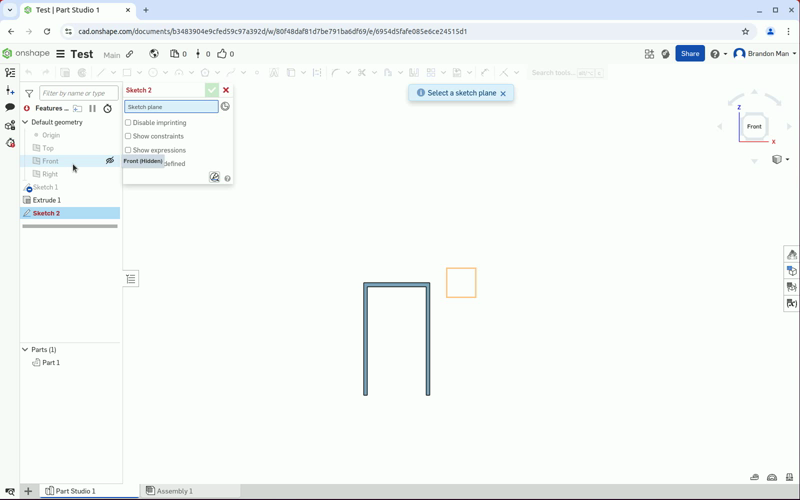
click(73, 163)
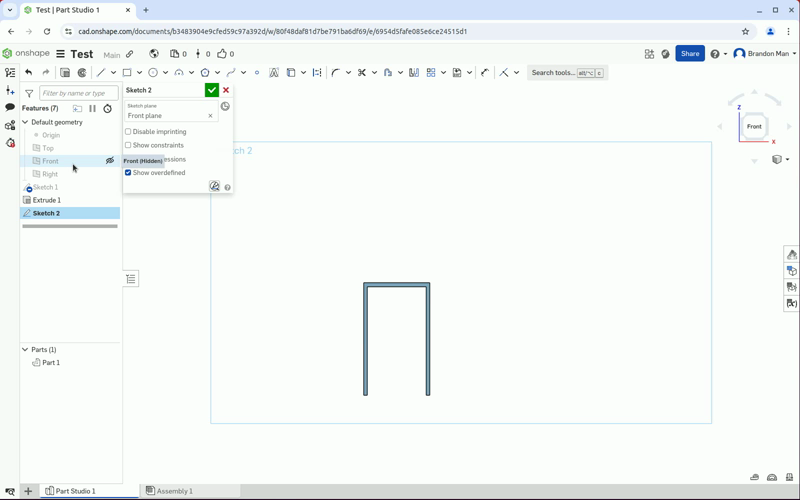
mouse_move(73, 352)
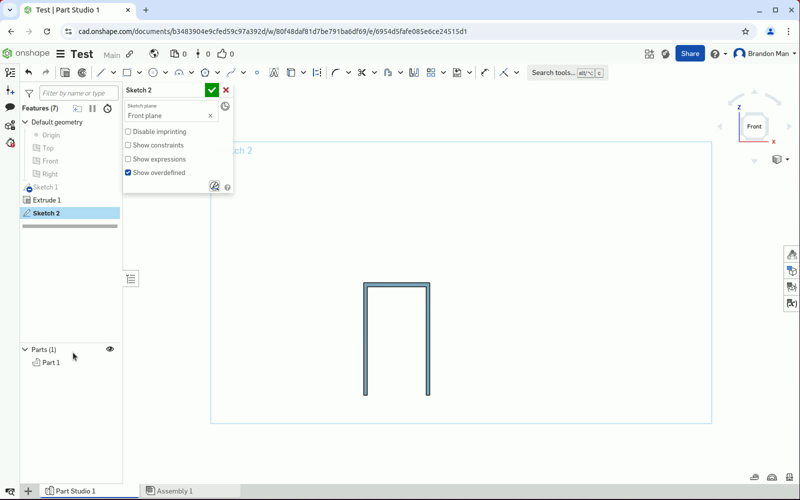
key(y)
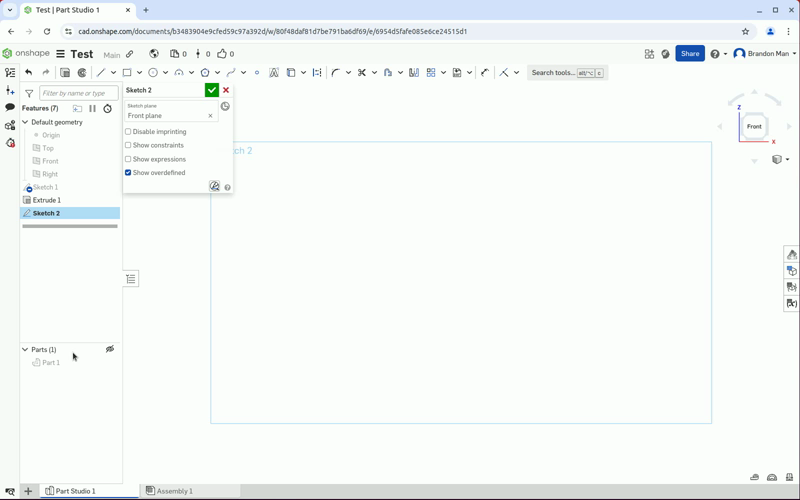
key(l)
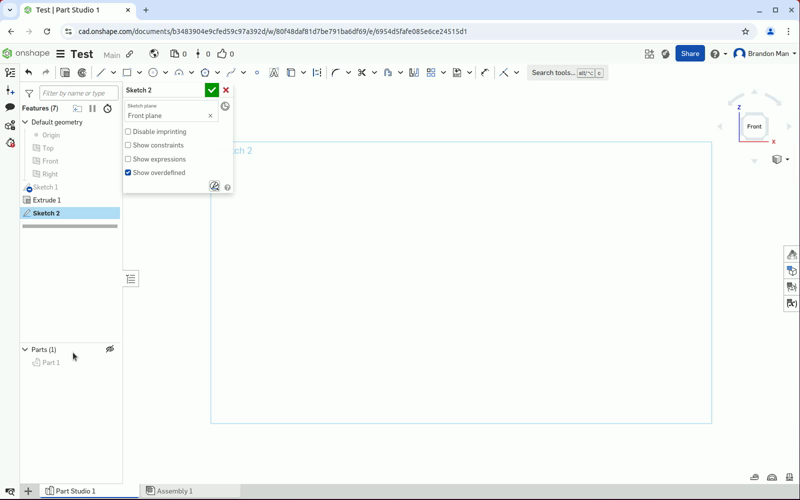
key_down(shift)
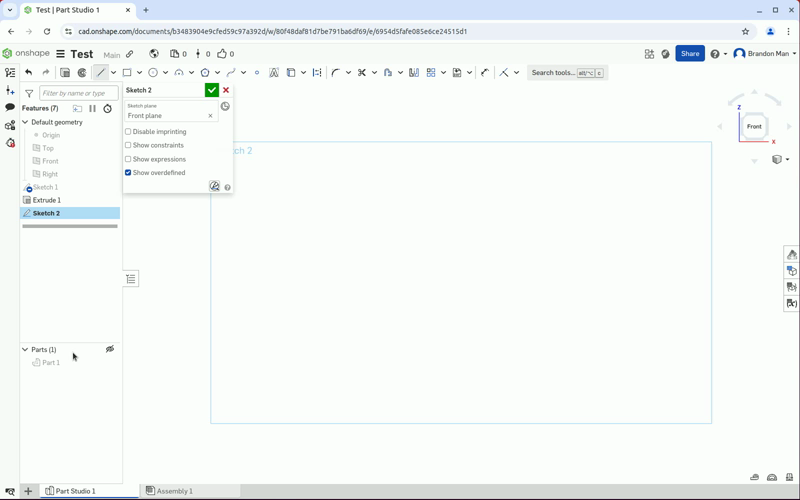
mouse_move(366, 337)
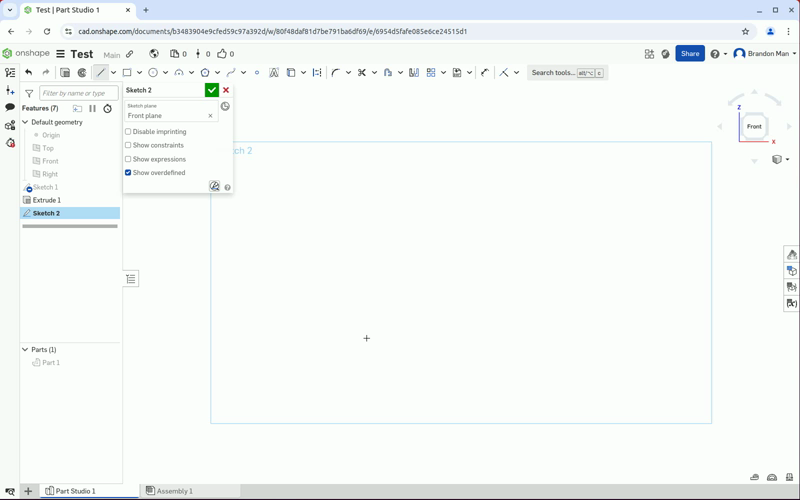
click(366, 337)
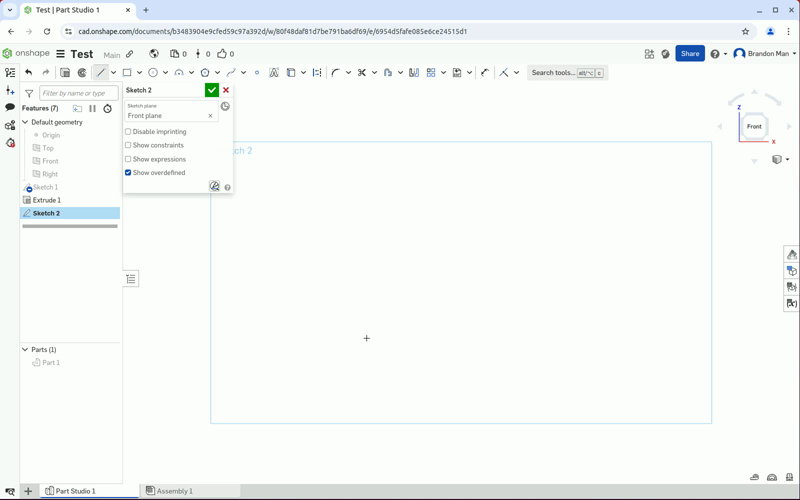
key_up(shift)
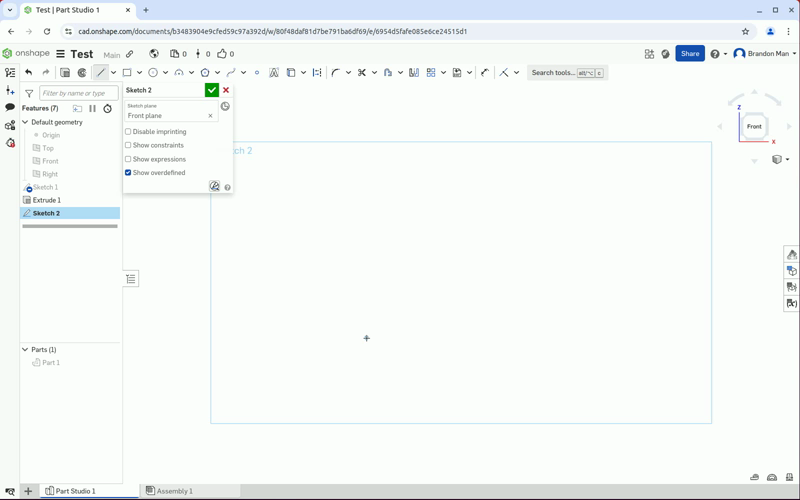
key_down(shift)
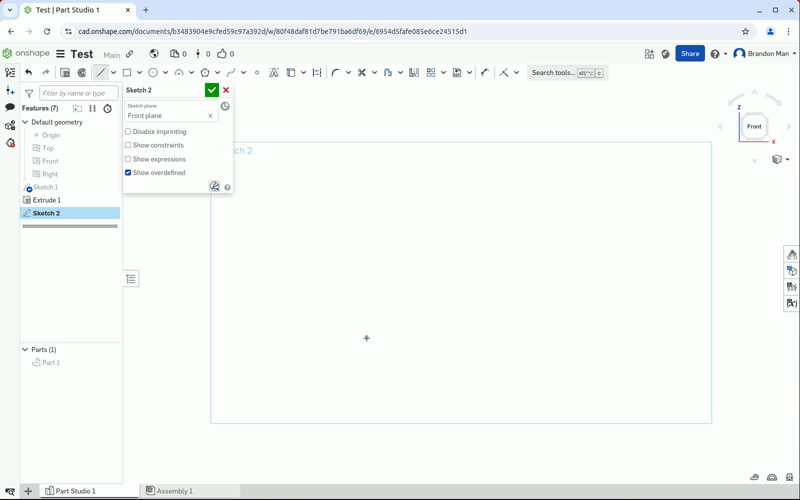
mouse_move(396, 337)
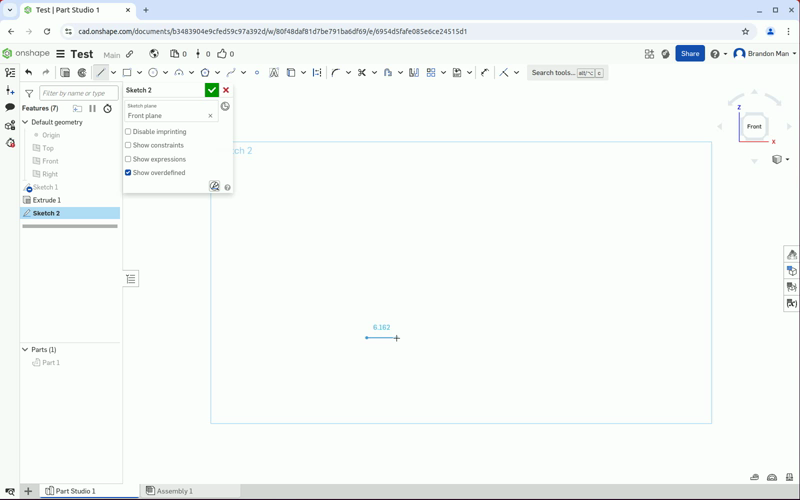
mouse_move(426, 337)
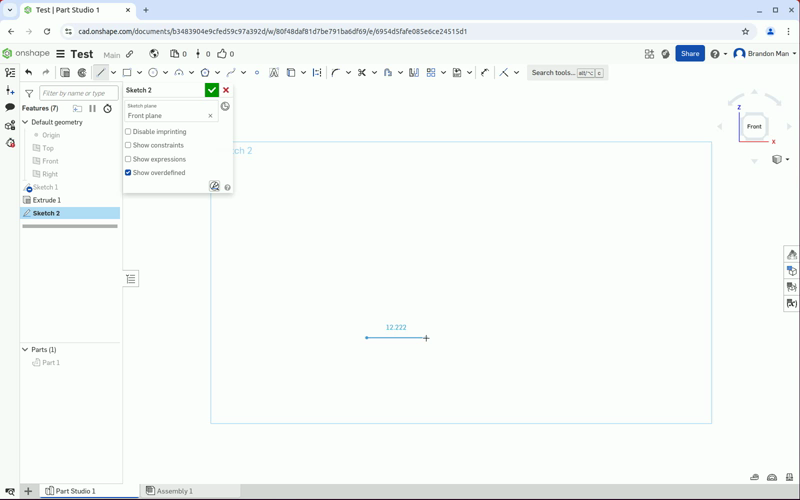
click(426, 337)
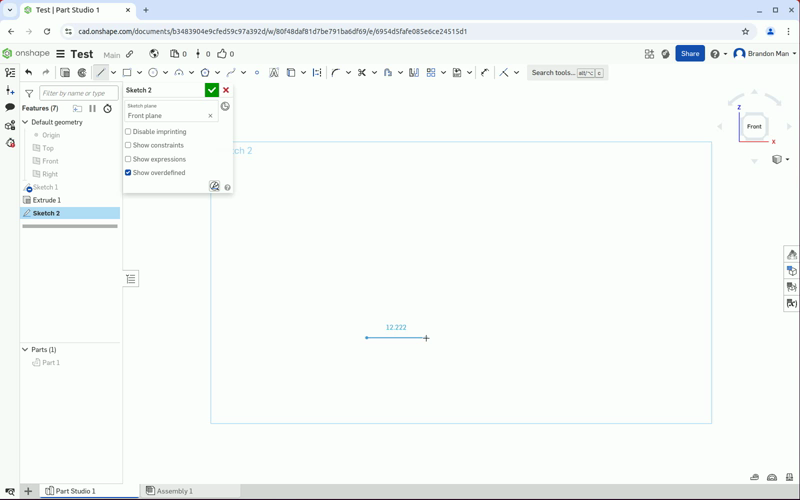
key_up(shift)
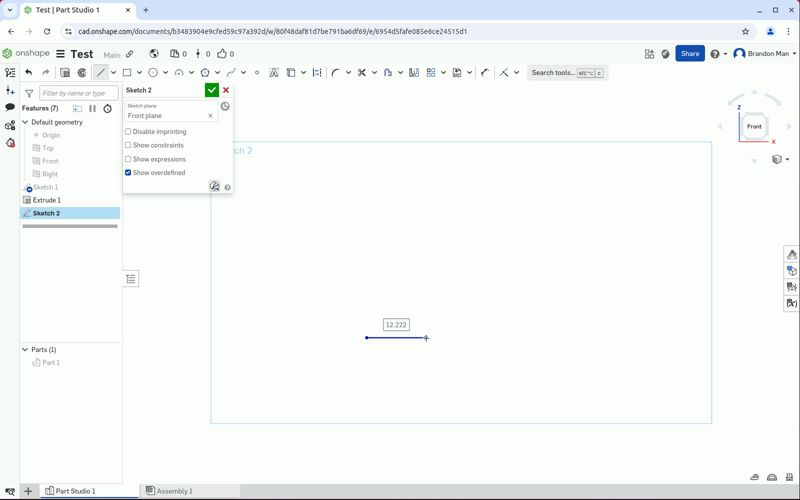
key_down(shift)
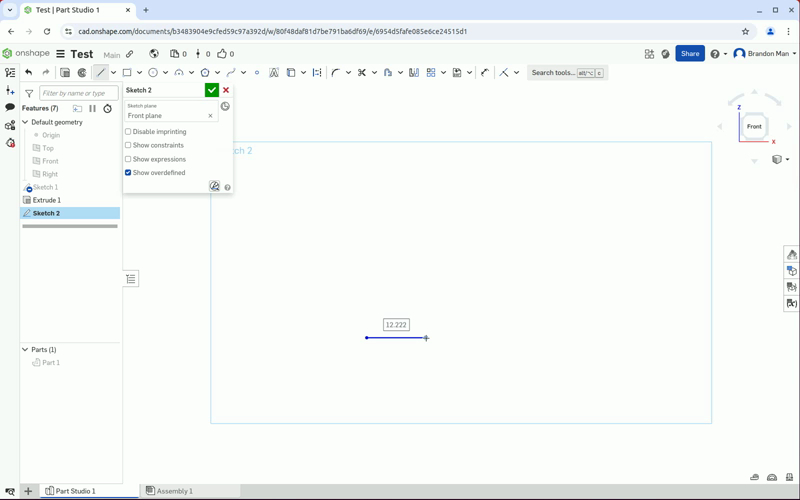
mouse_move(456, 337)
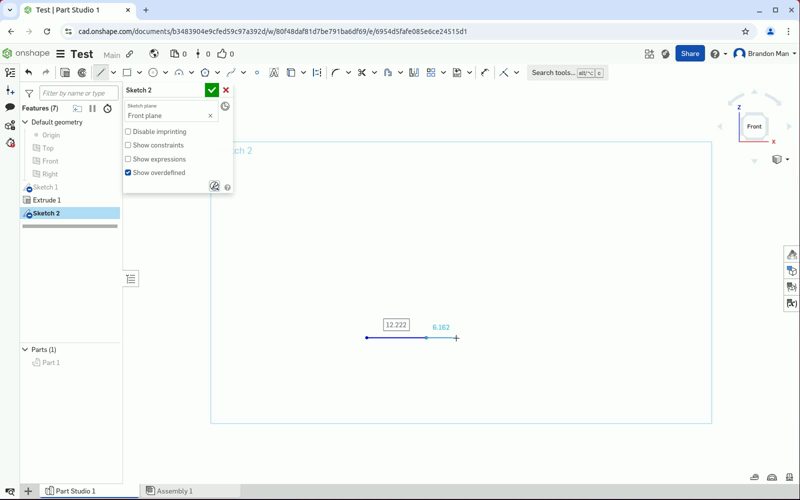
mouse_move(426, 333)
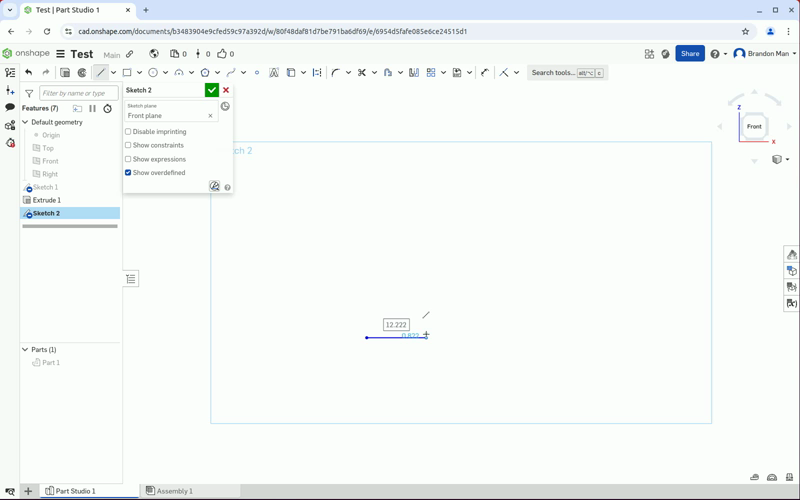
scroll(6)
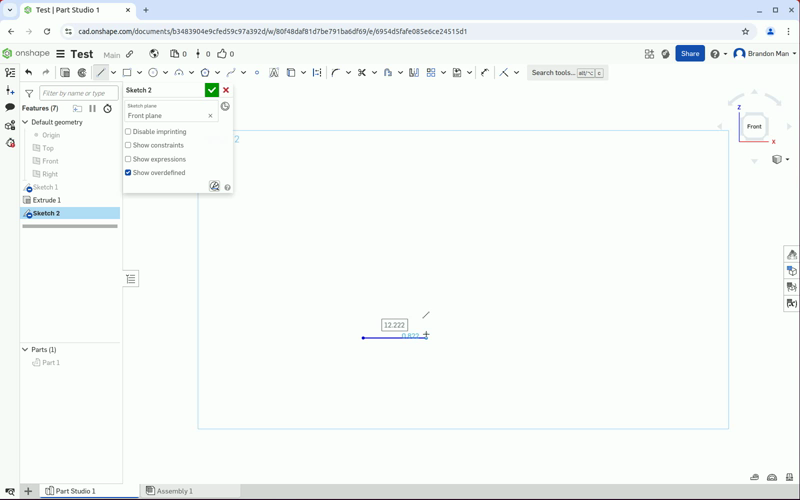
scroll(6)
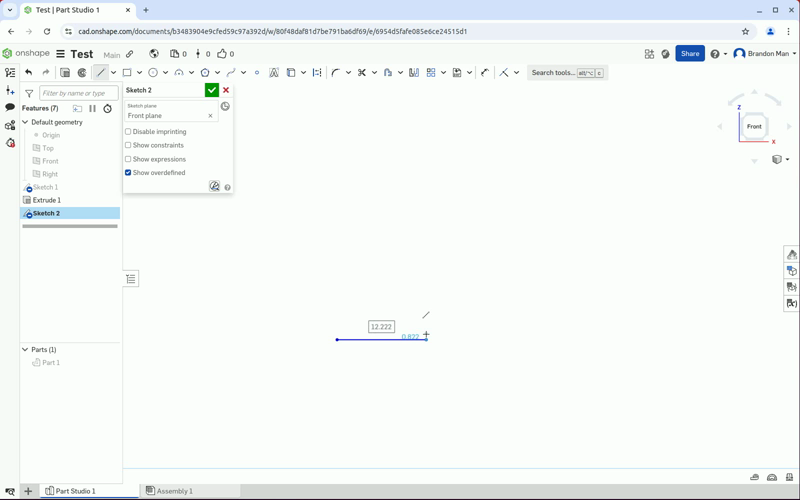
scroll(6)
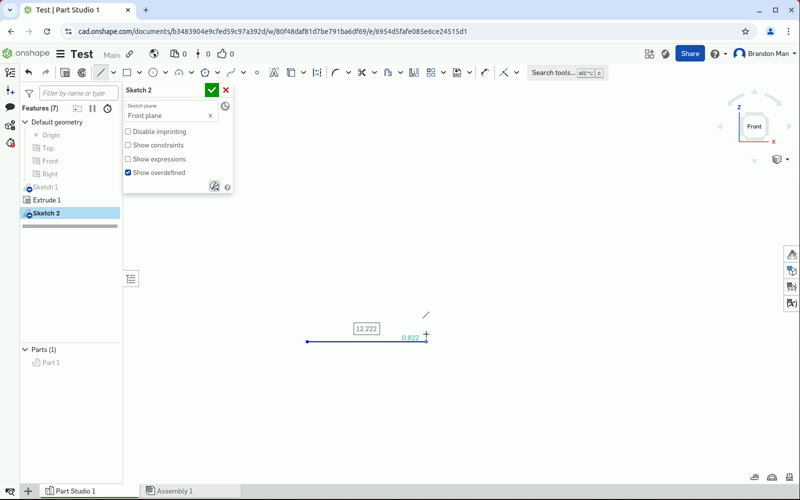
scroll(6)
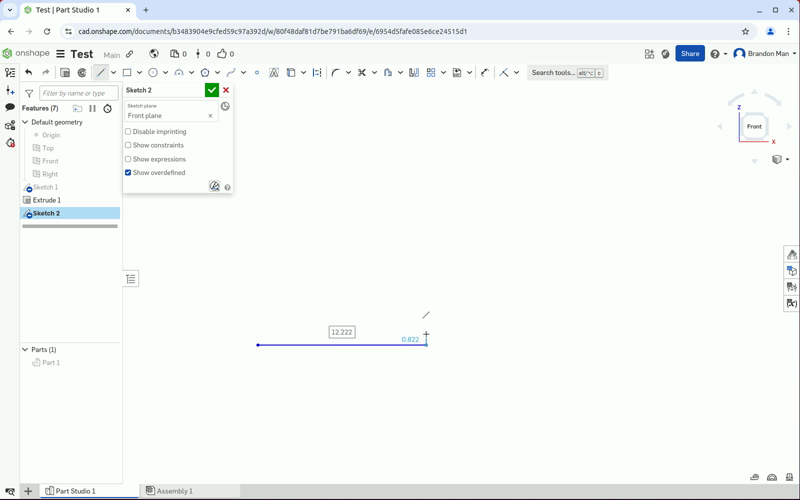
scroll(6)
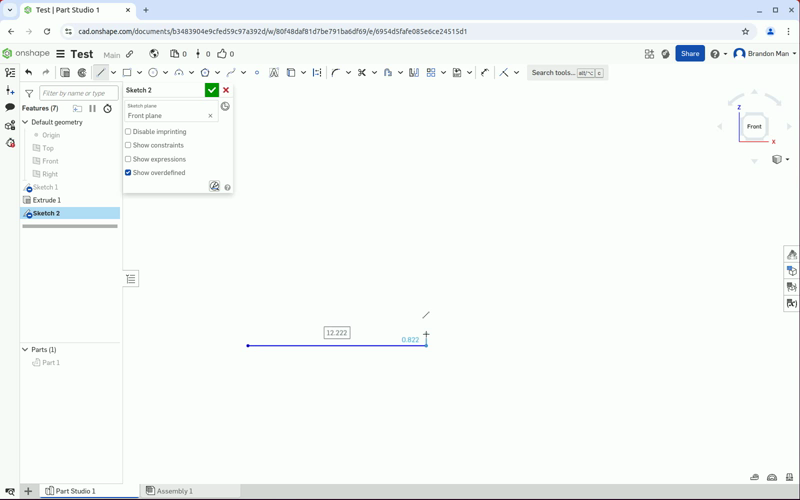
scroll(6)
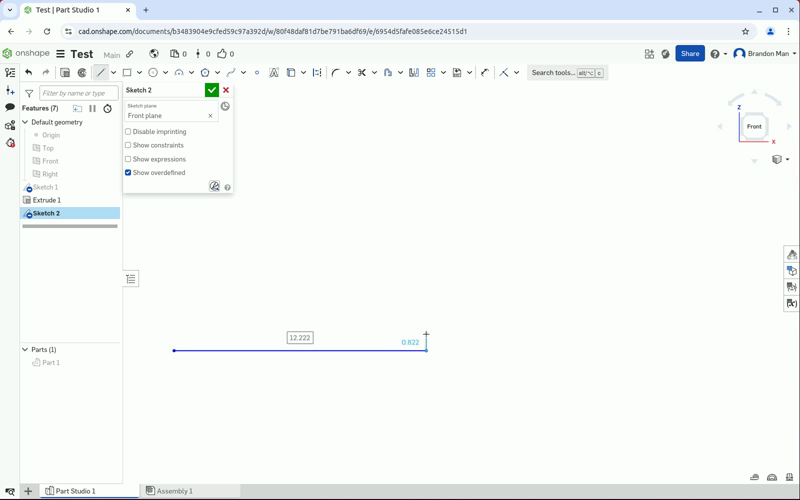
scroll(6)
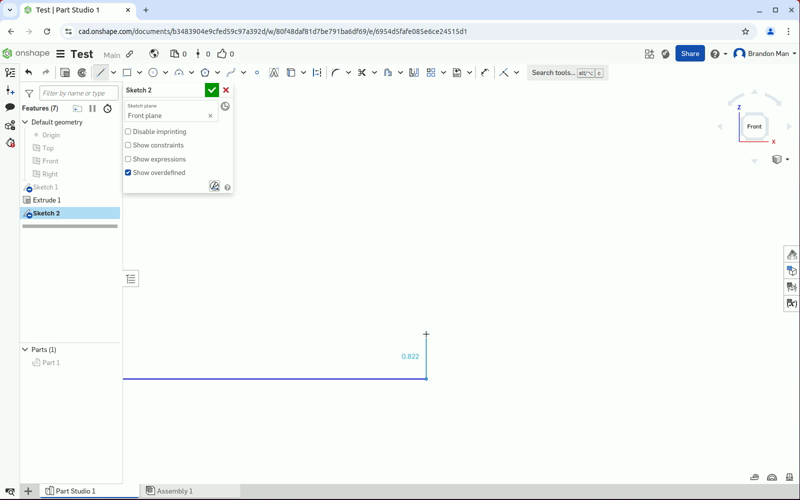
click(426, 333)
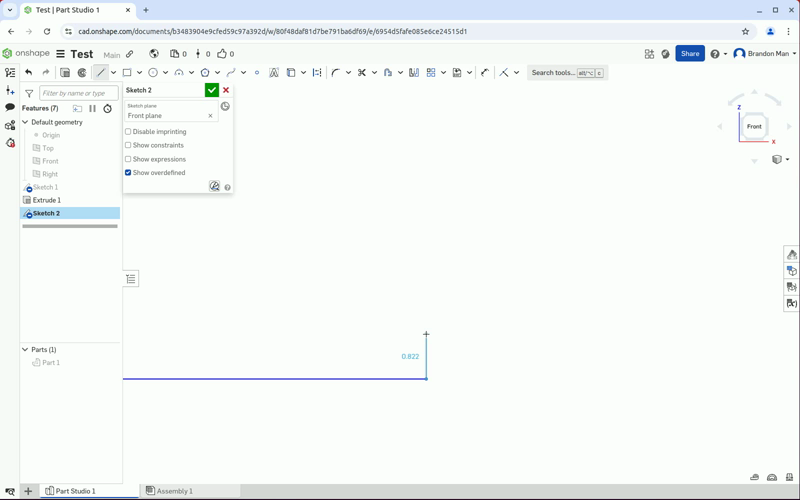
scroll(-6)
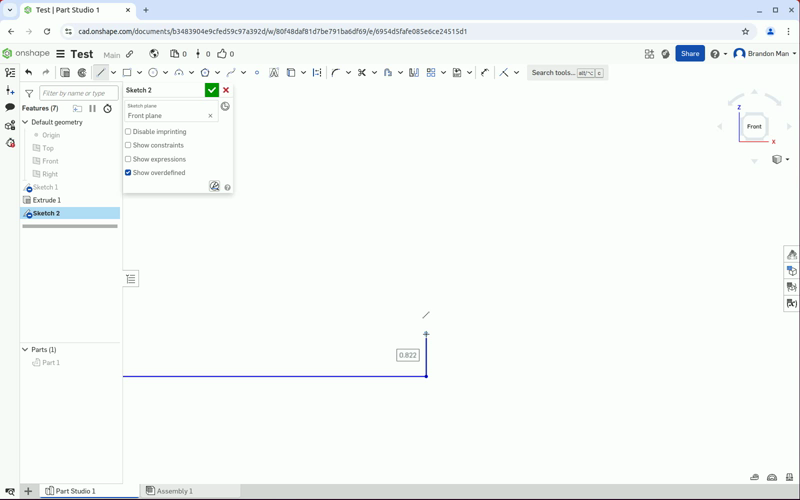
scroll(-6)
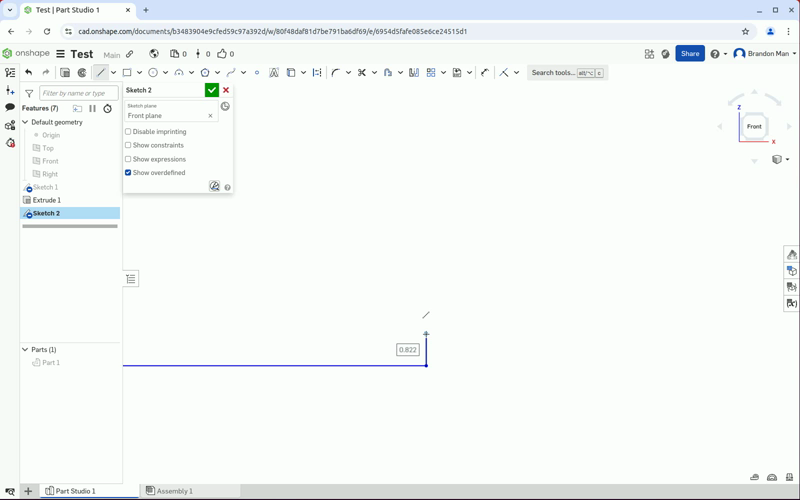
scroll(-6)
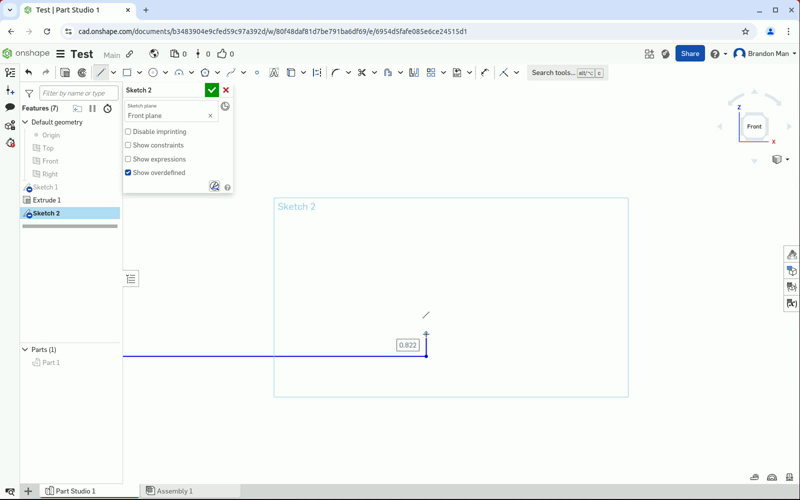
scroll(-6)
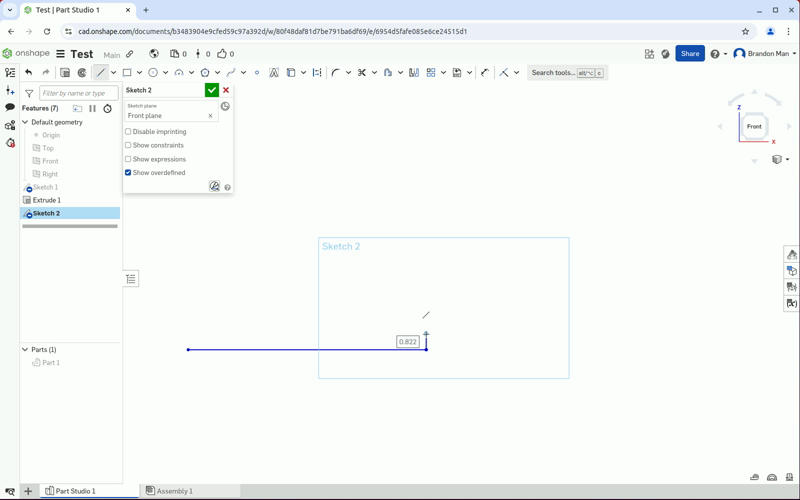
scroll(-6)
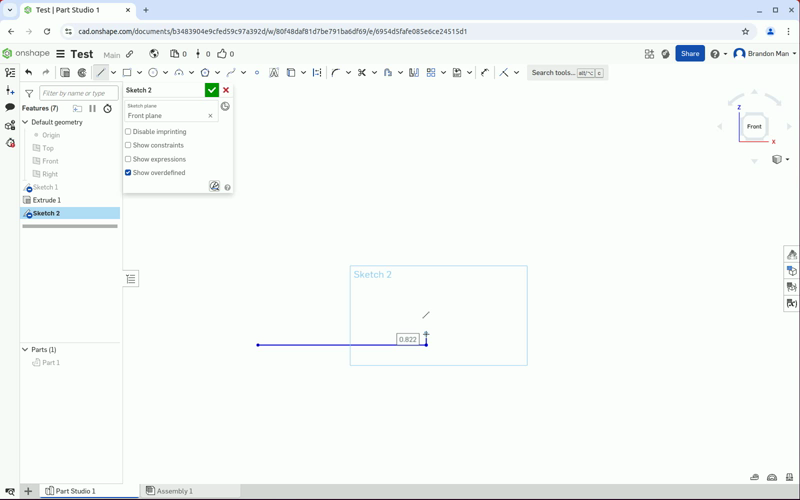
scroll(-6)
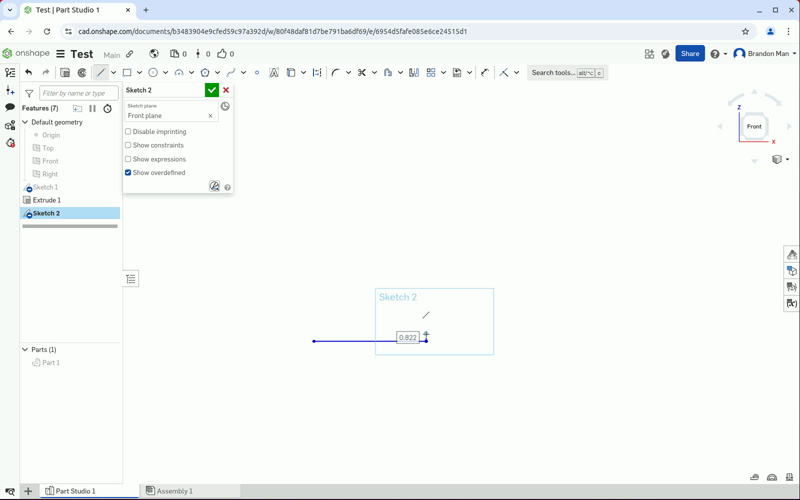
scroll(-6)
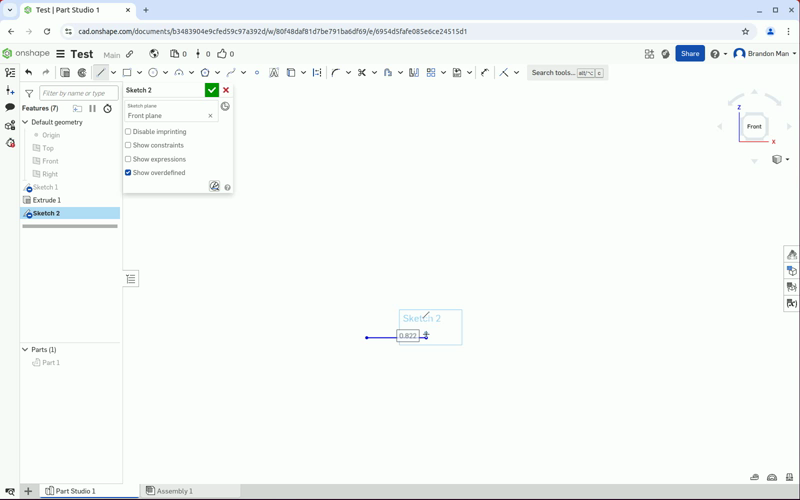
key_up(shift)
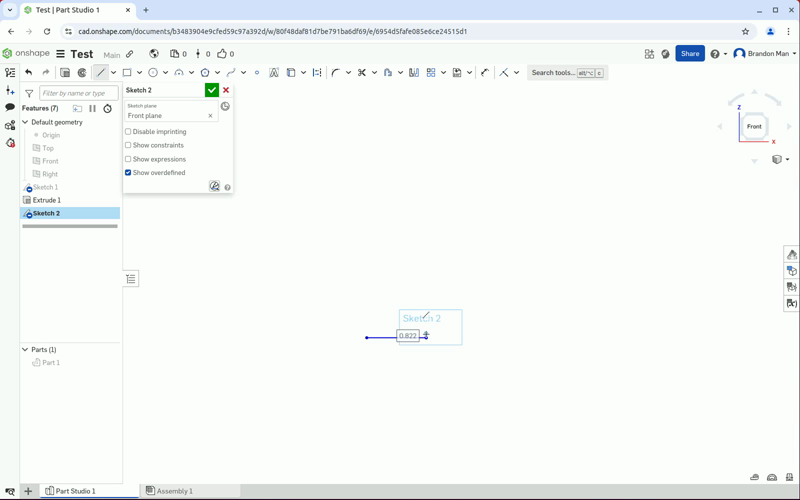
key_down(shift)
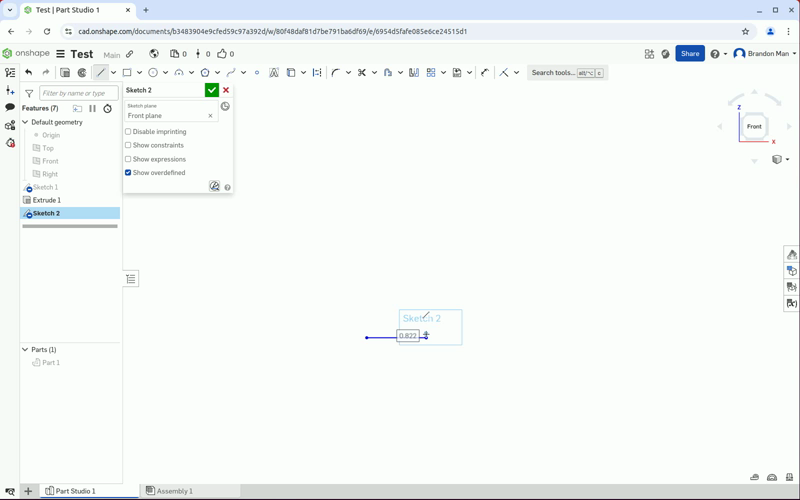
mouse_move(456, 333)
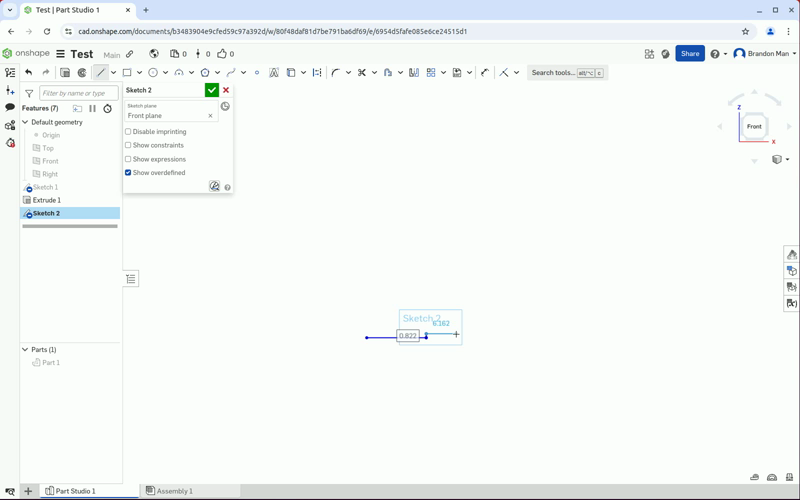
mouse_move(366, 333)
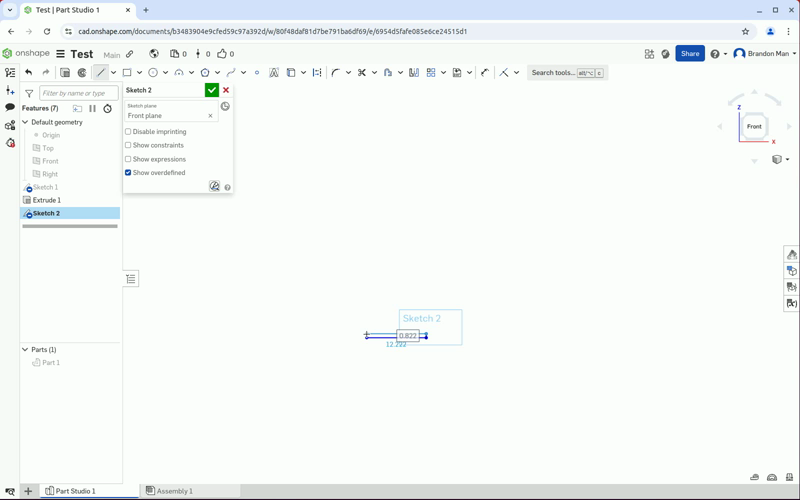
scroll(6)
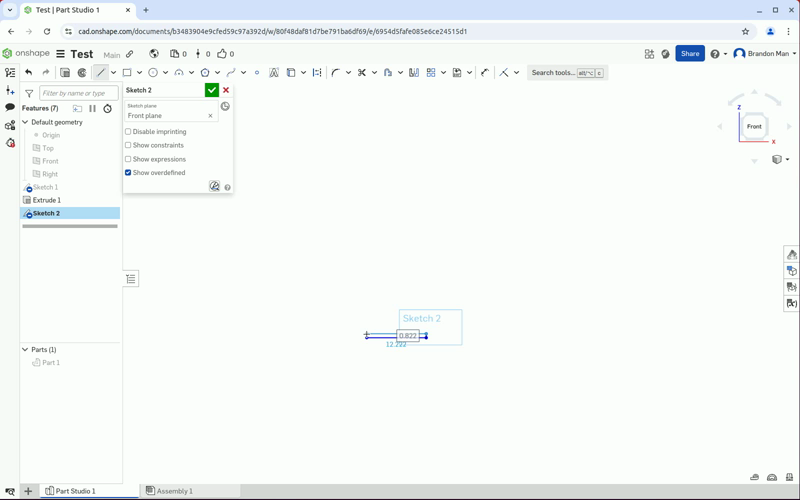
scroll(6)
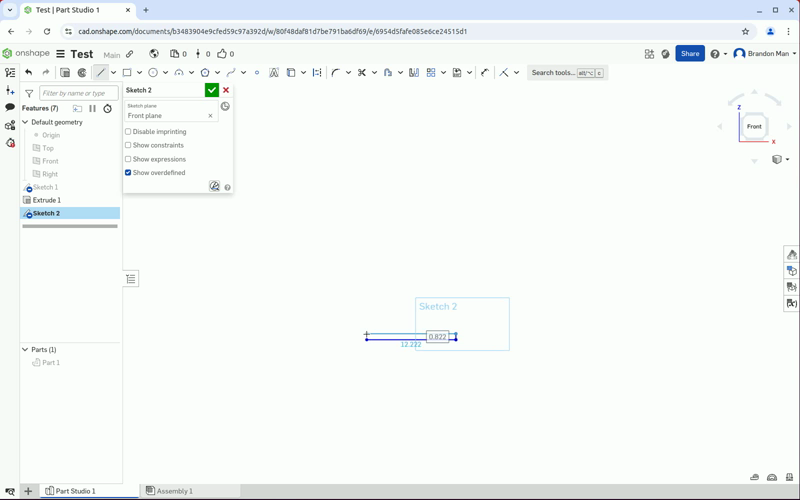
scroll(6)
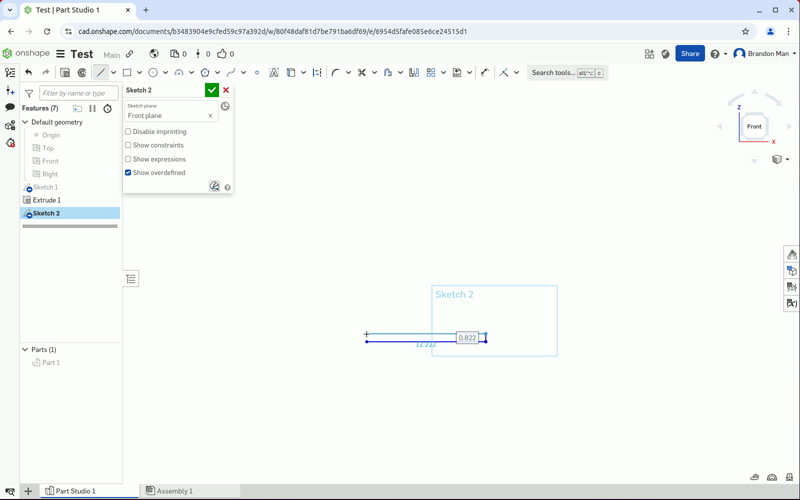
scroll(6)
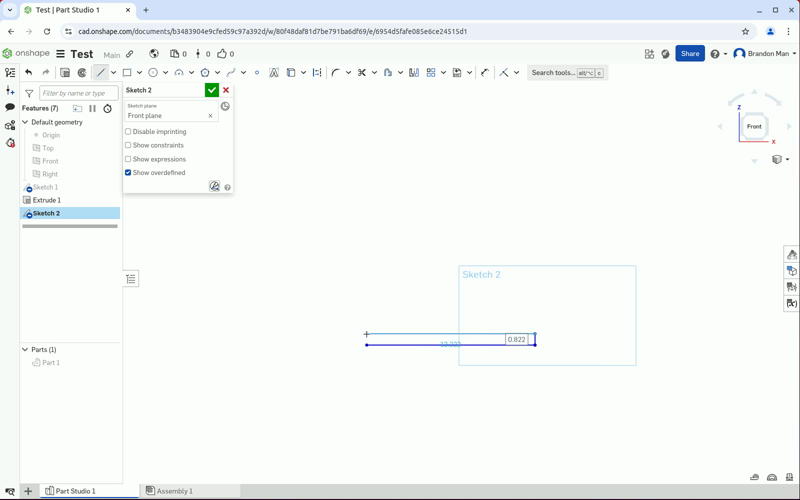
scroll(6)
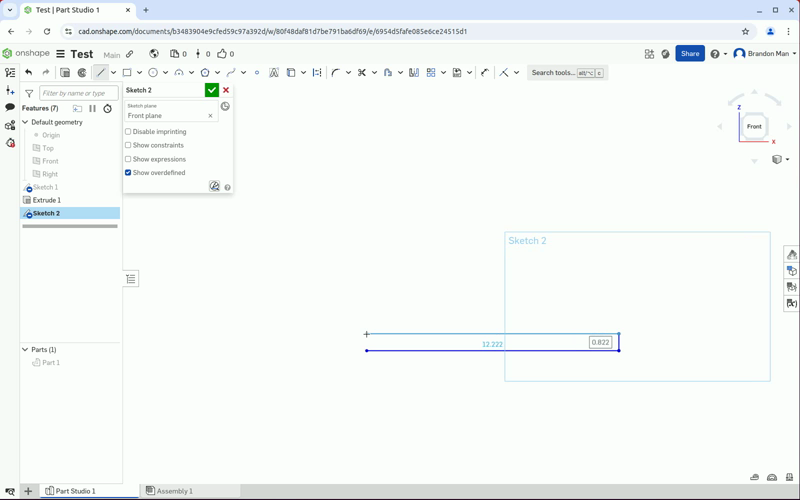
scroll(6)
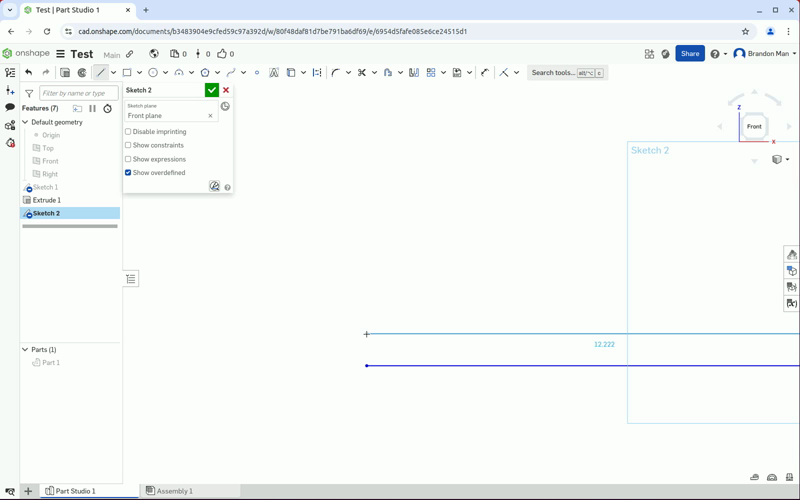
scroll(6)
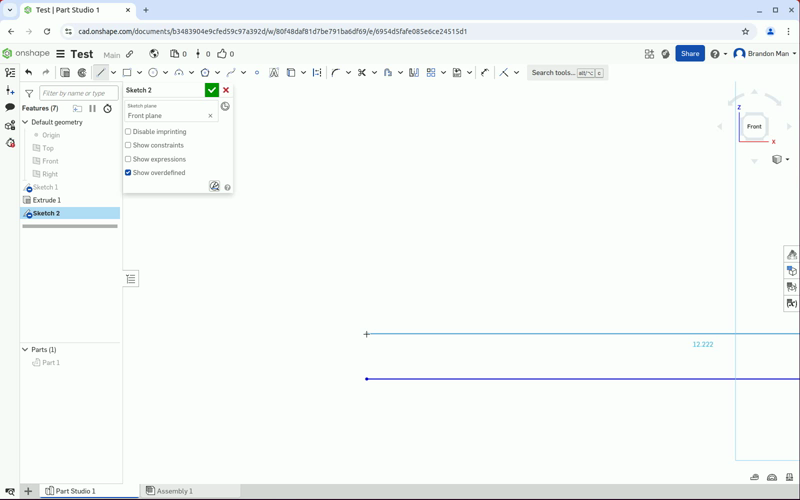
click(366, 333)
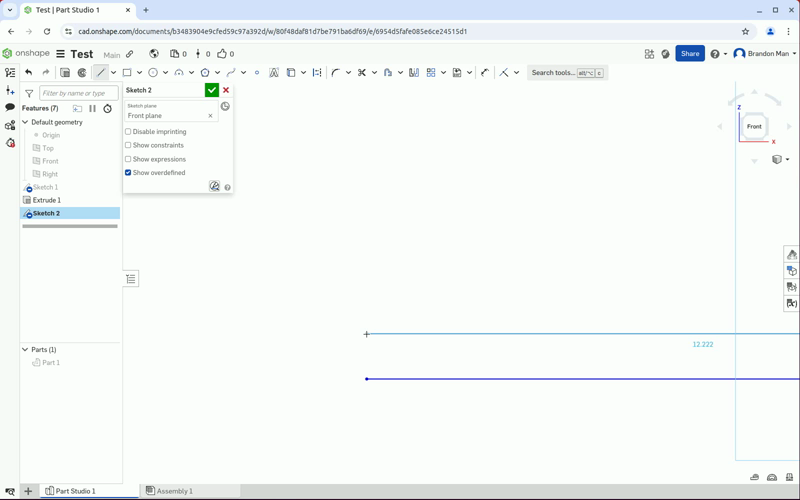
scroll(-6)
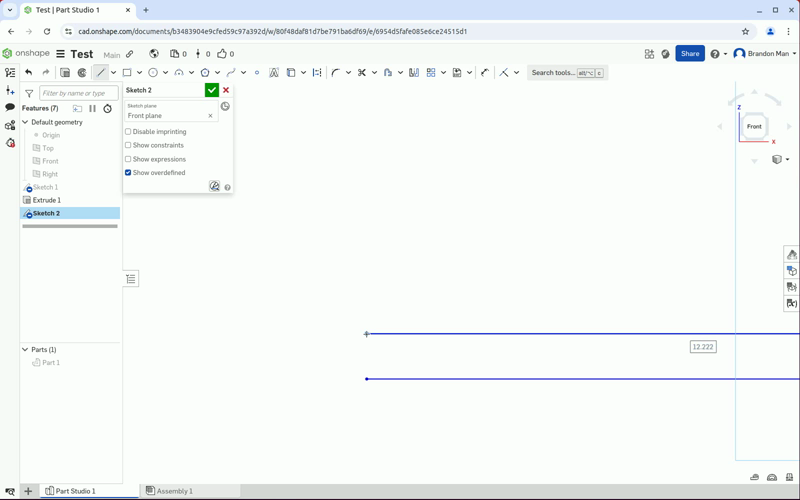
scroll(-6)
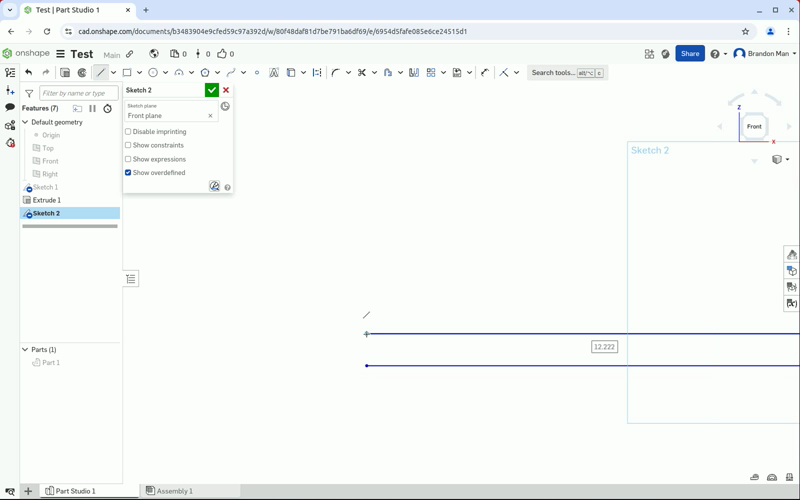
scroll(-6)
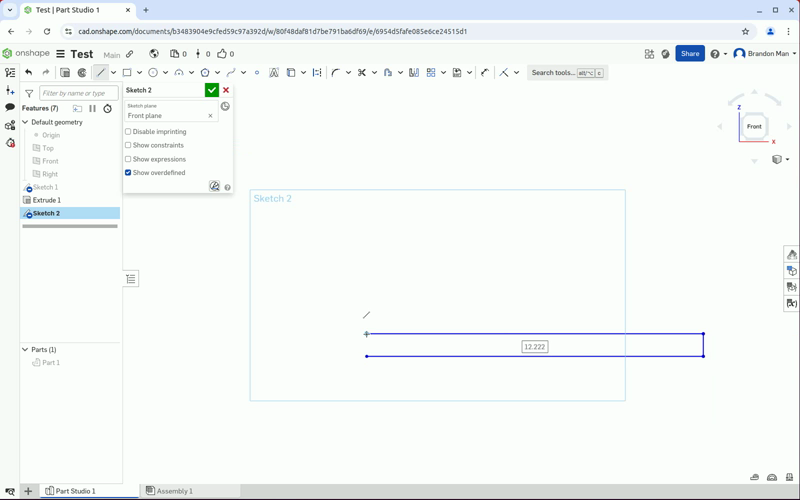
scroll(-6)
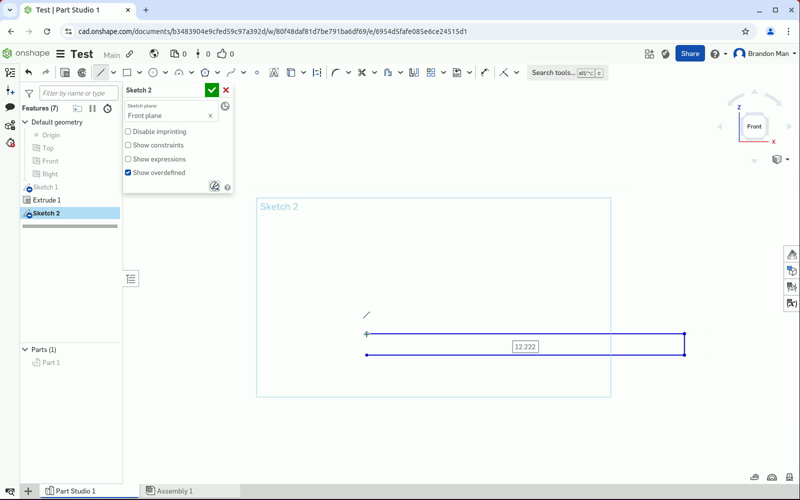
scroll(-6)
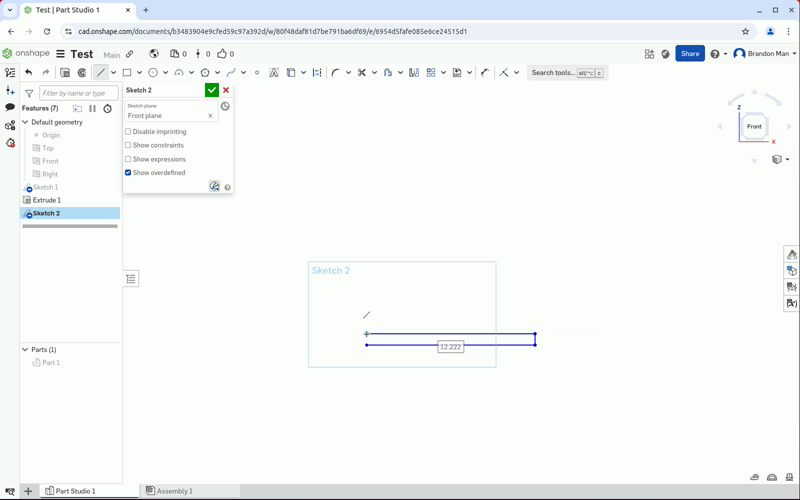
scroll(-6)
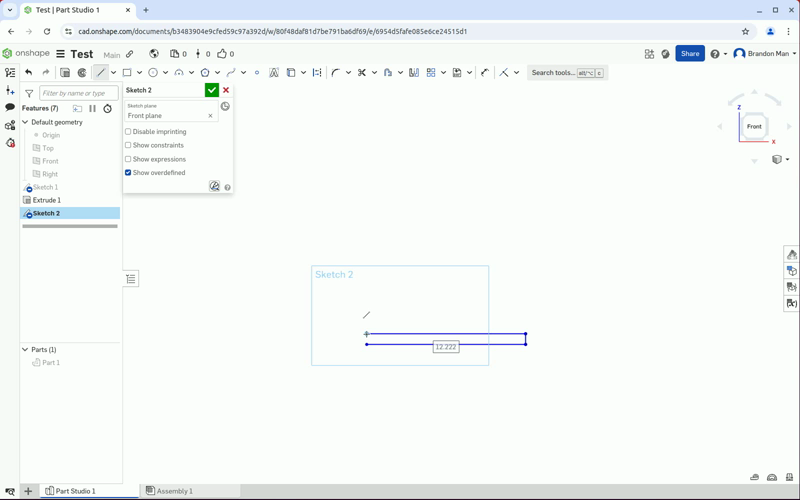
scroll(-6)
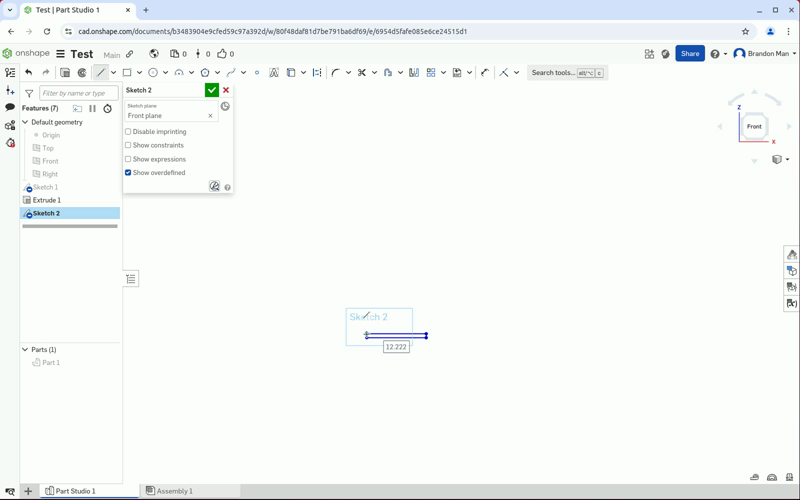
key_up(shift)
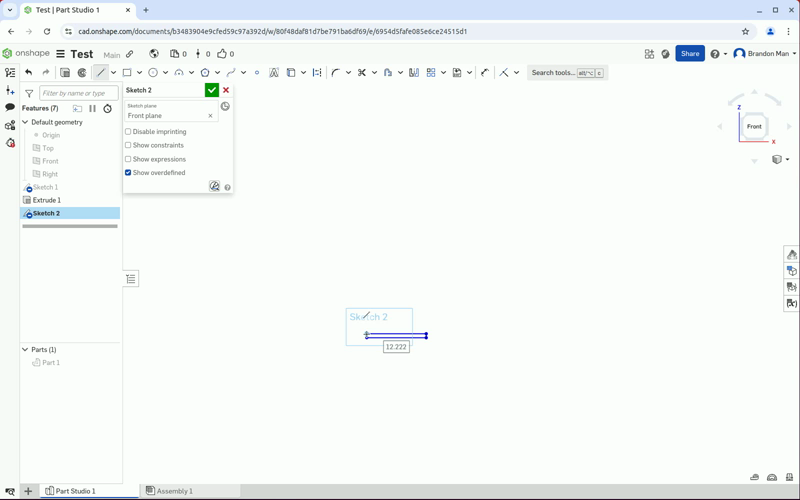
mouse_move(396, 333)
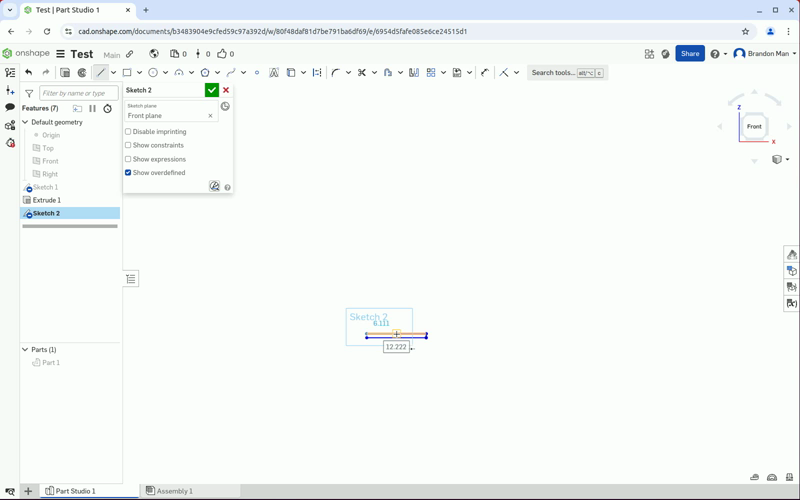
key_down(shift)
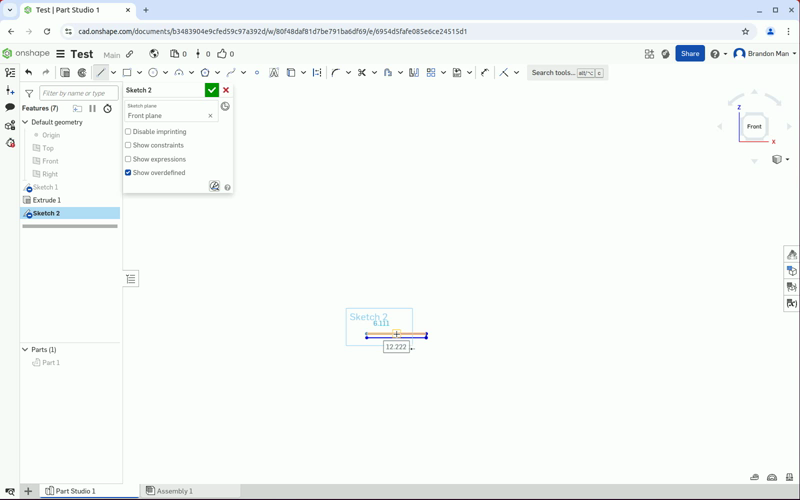
mouse_move(366, 337)
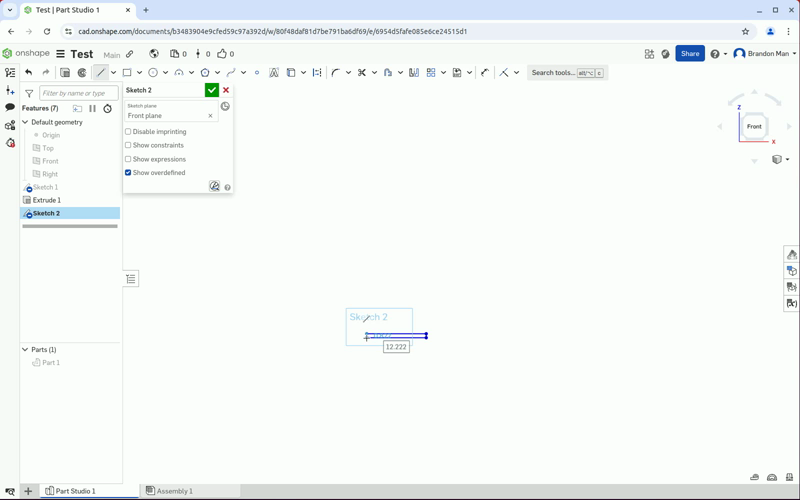
scroll(6)
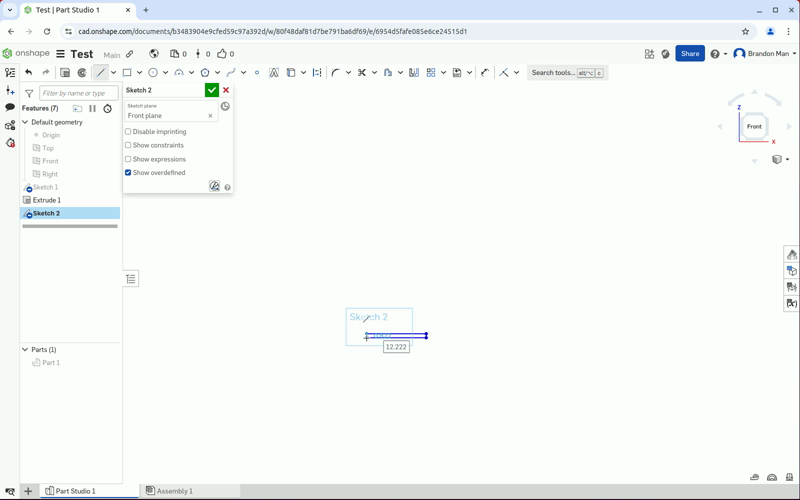
scroll(6)
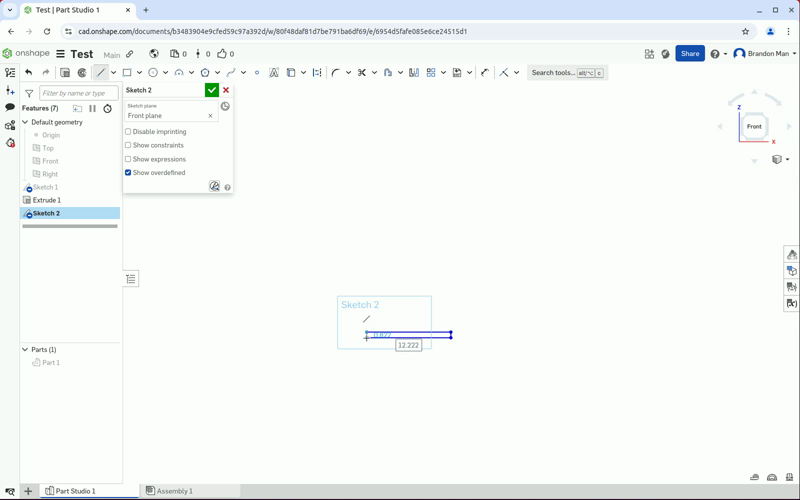
scroll(6)
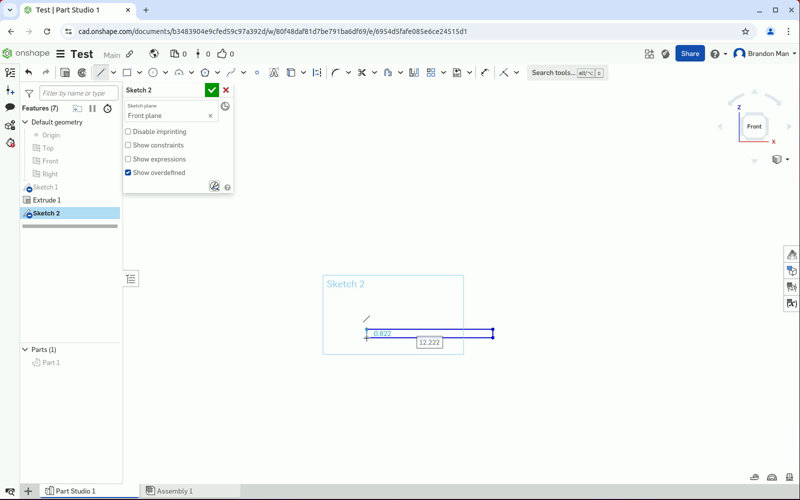
scroll(6)
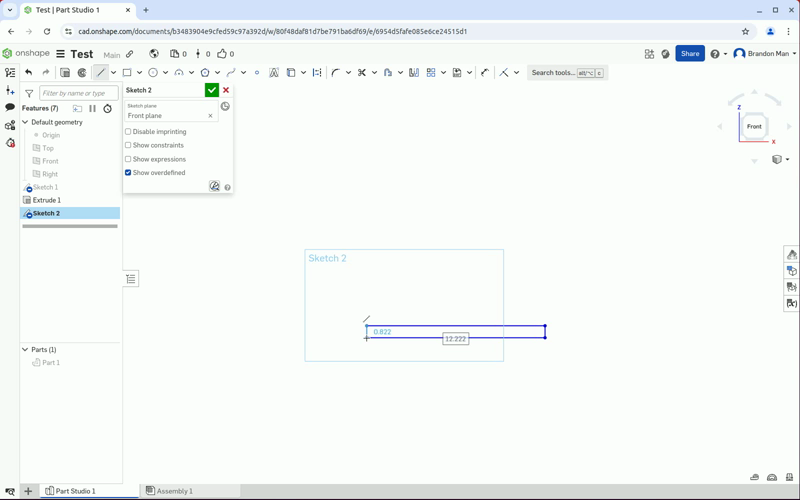
scroll(6)
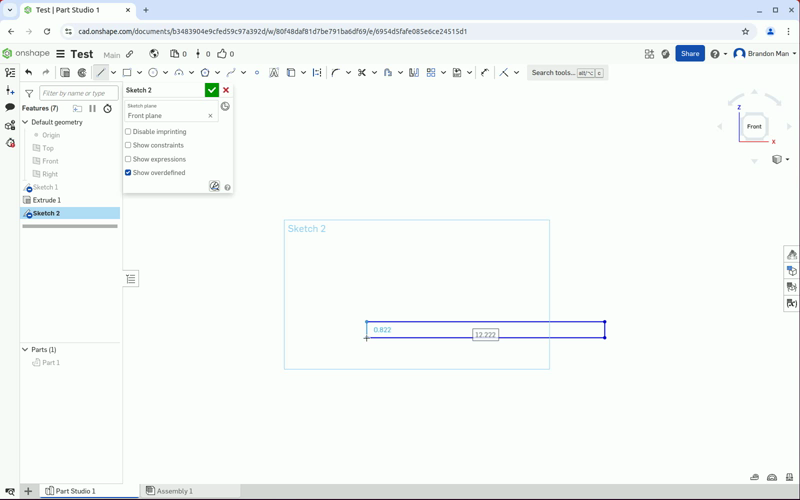
scroll(6)
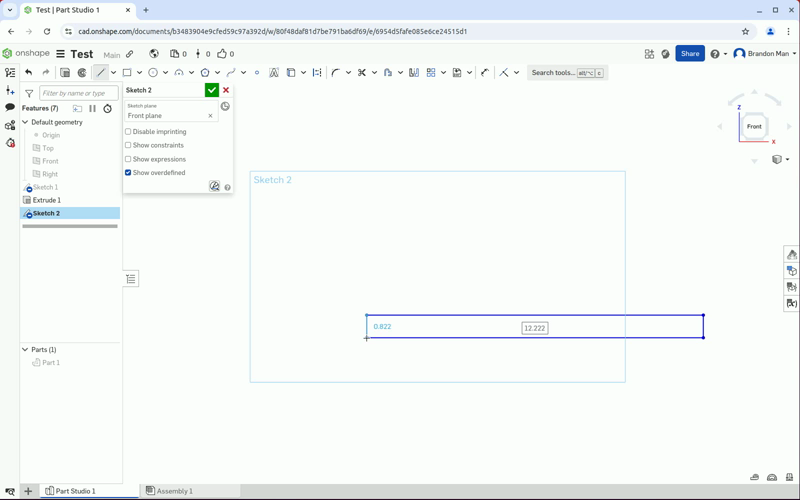
scroll(6)
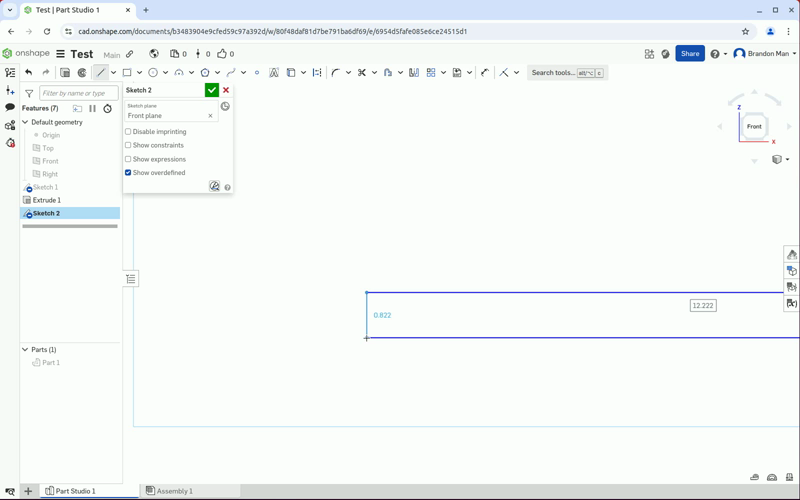
key_up(shift)
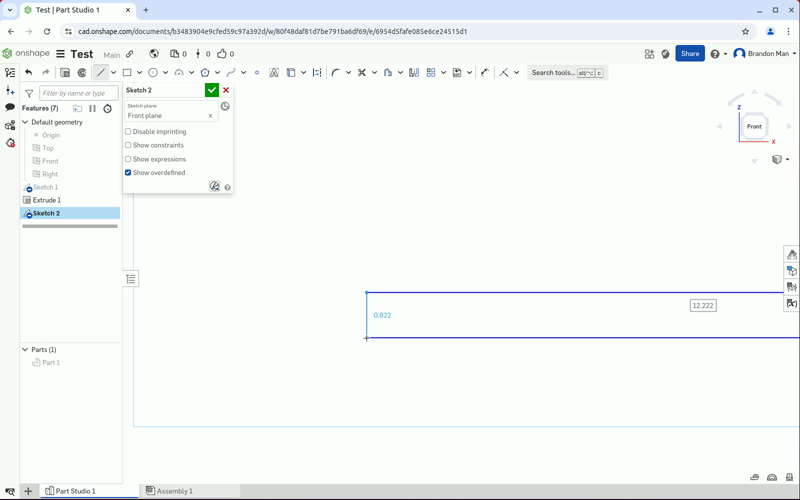
click(366, 337)
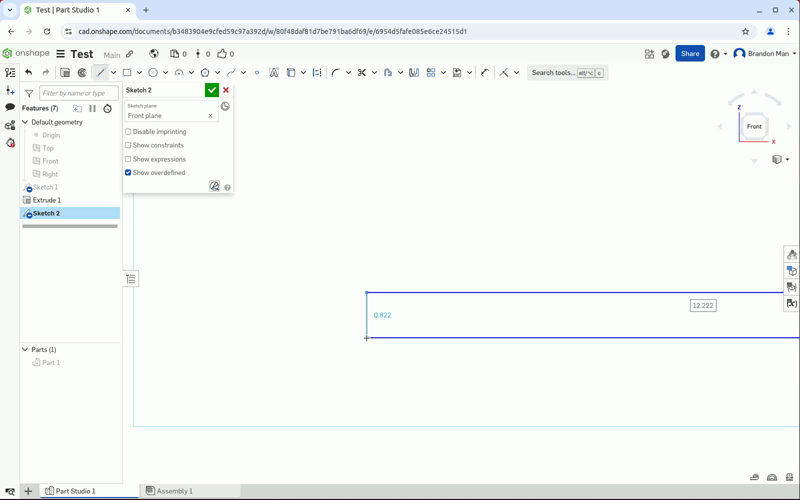
scroll(-6)
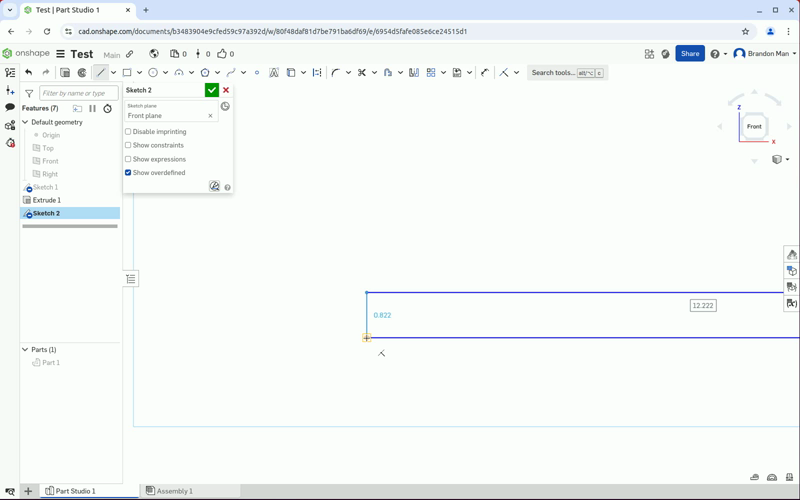
scroll(-6)
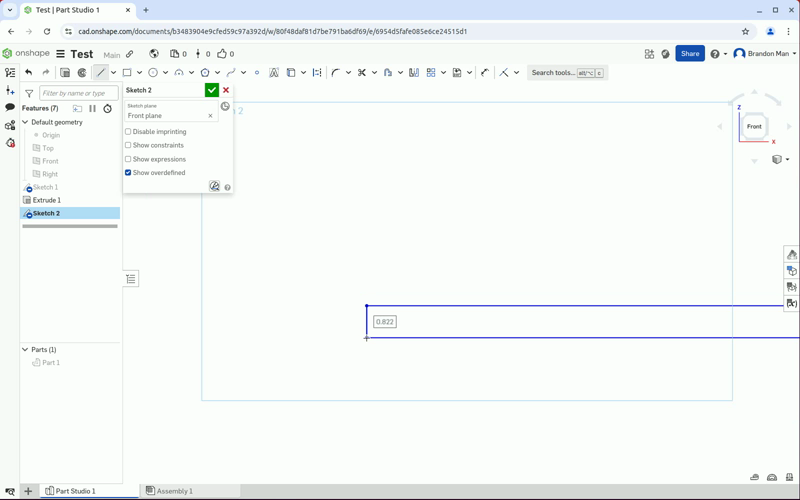
scroll(-6)
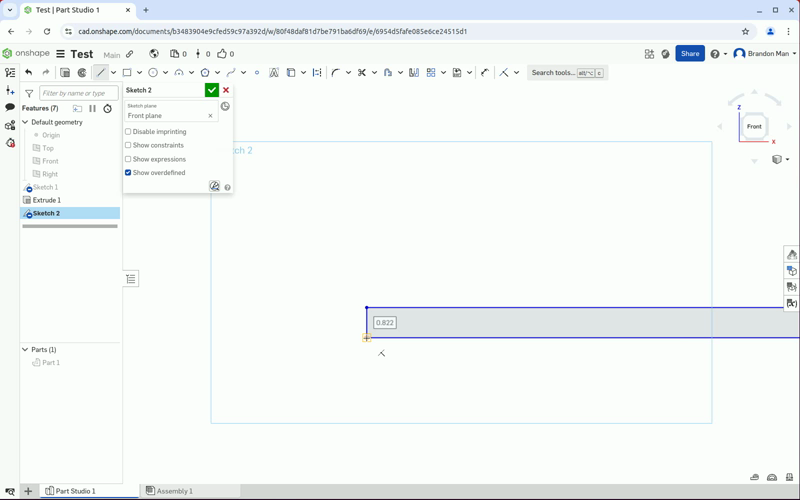
scroll(-6)
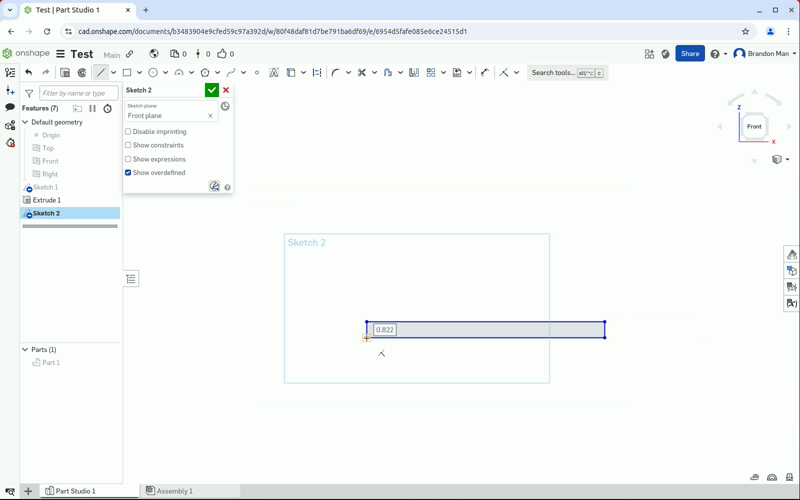
scroll(-6)
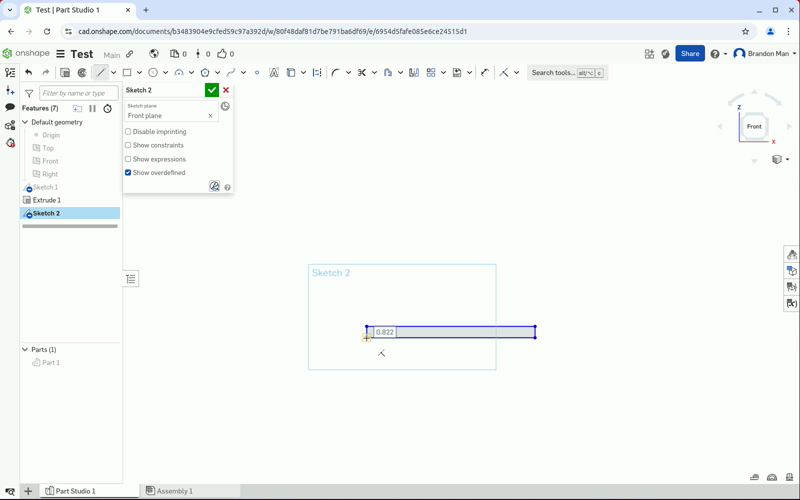
scroll(-6)
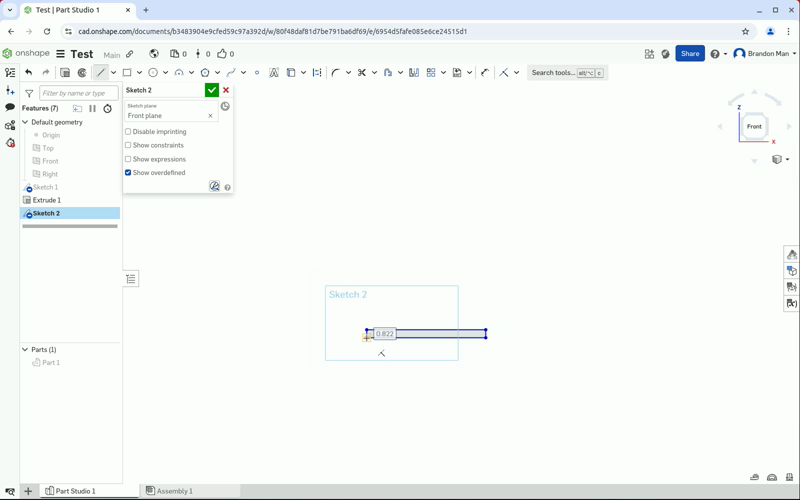
scroll(-6)
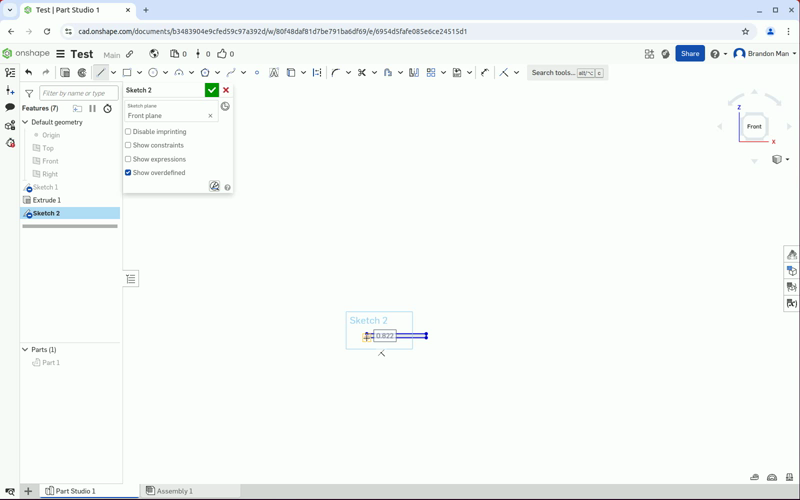
key(esc)
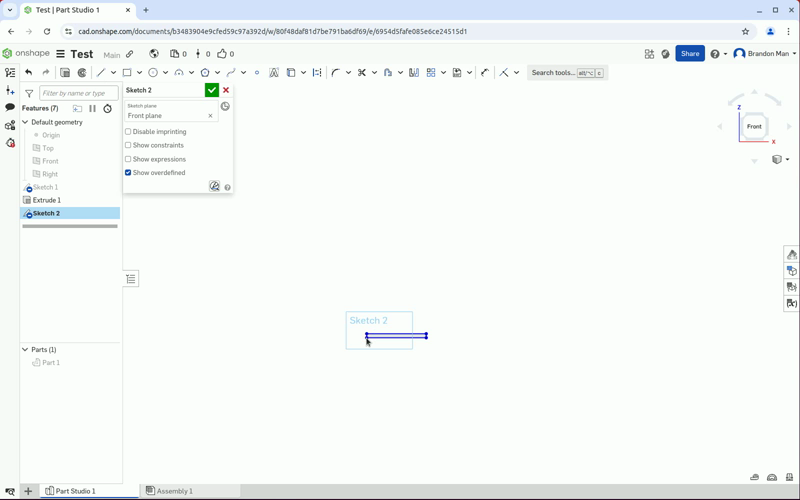
mouse_move(377, 335)
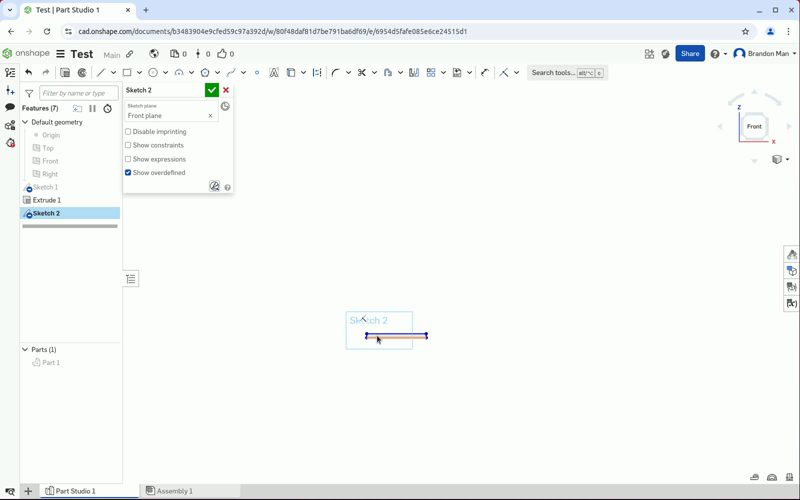
scroll(6)
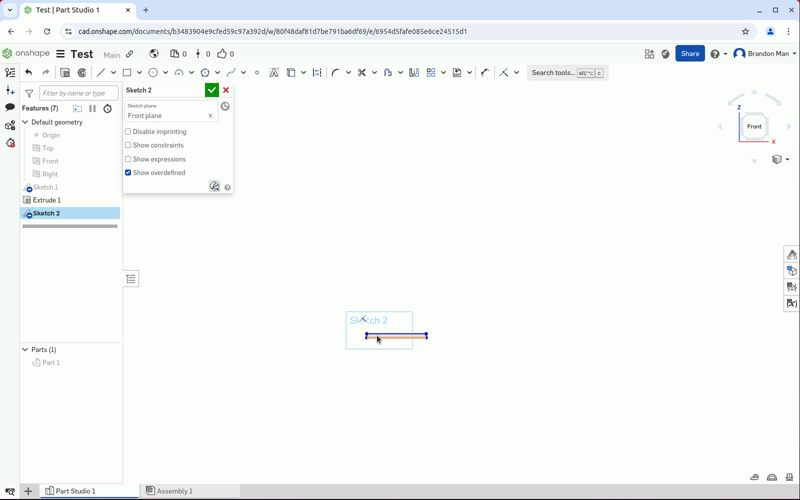
scroll(6)
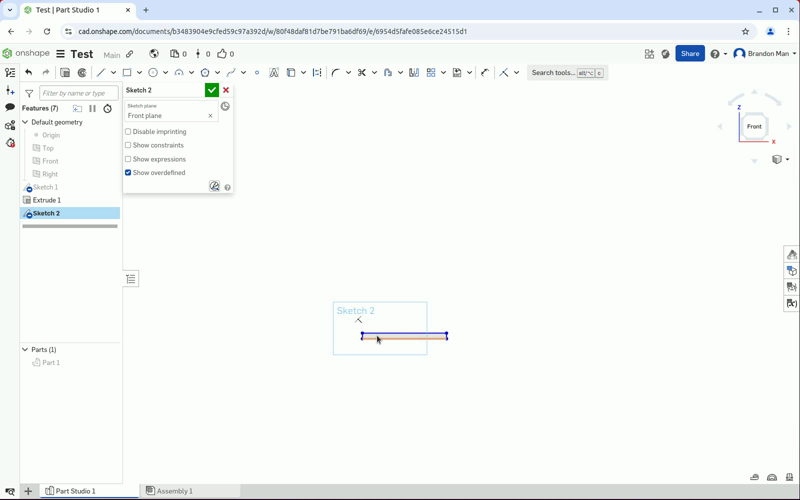
scroll(6)
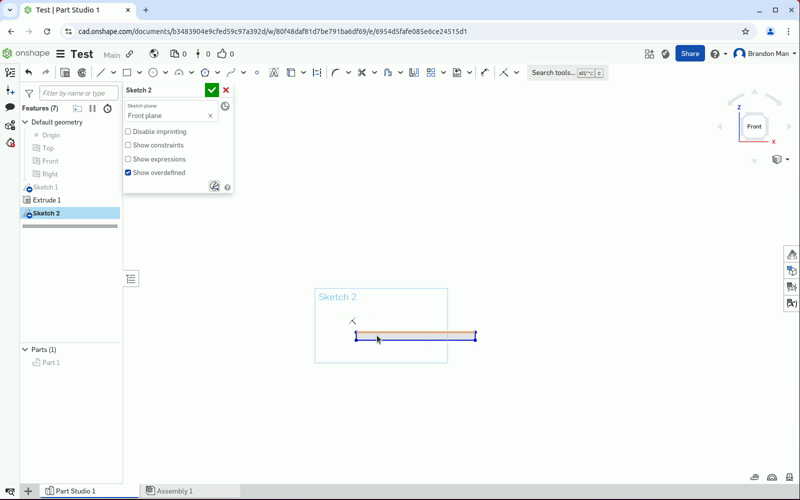
scroll(6)
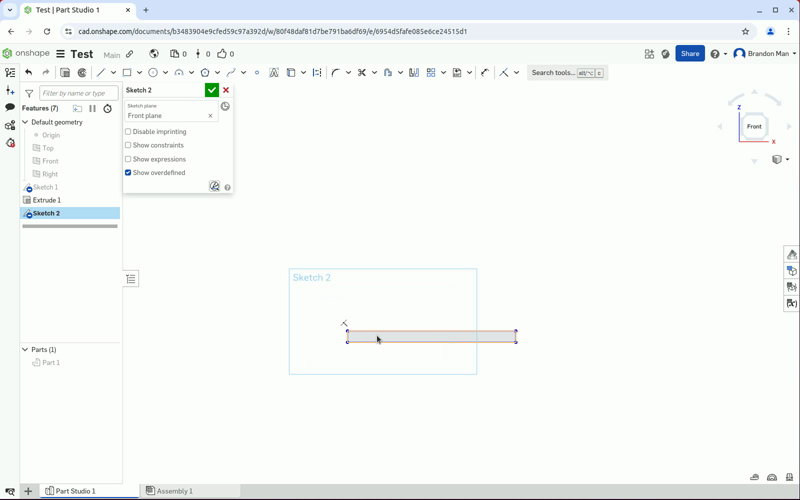
scroll(6)
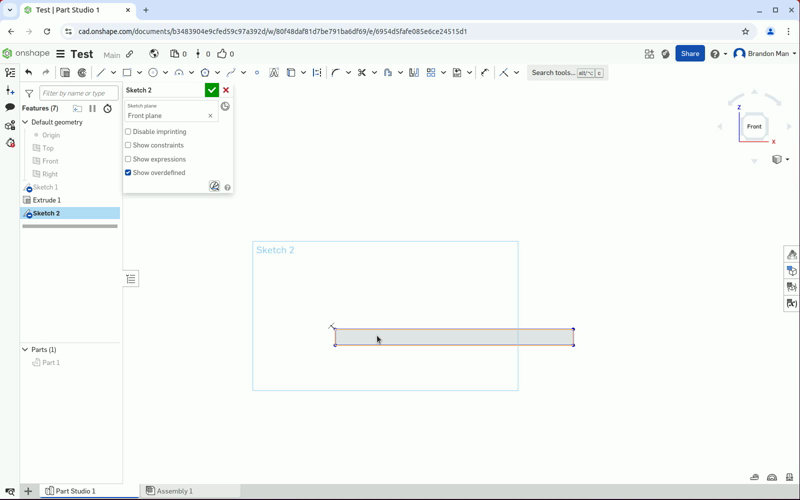
scroll(6)
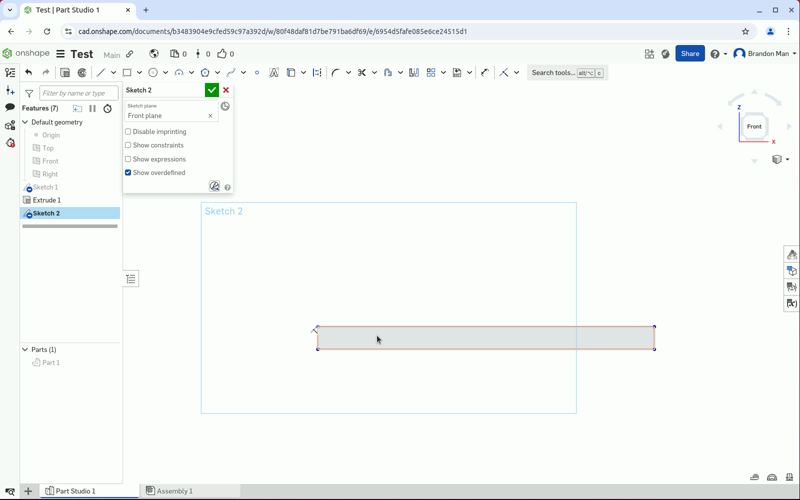
scroll(6)
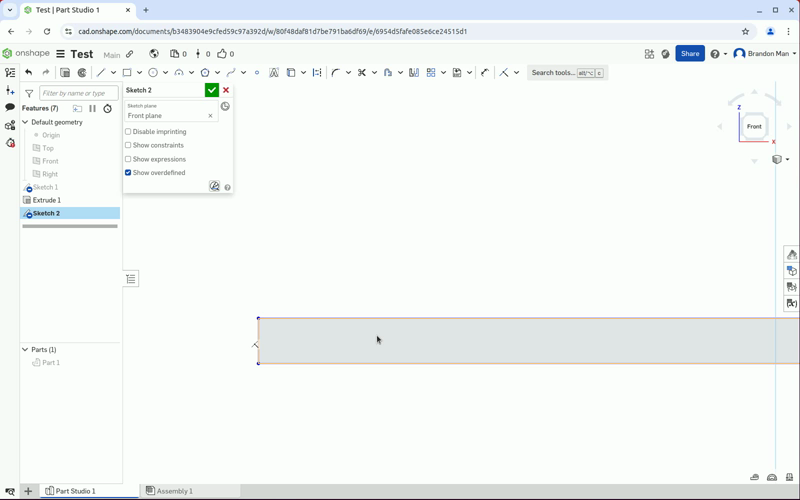
click(377, 335)
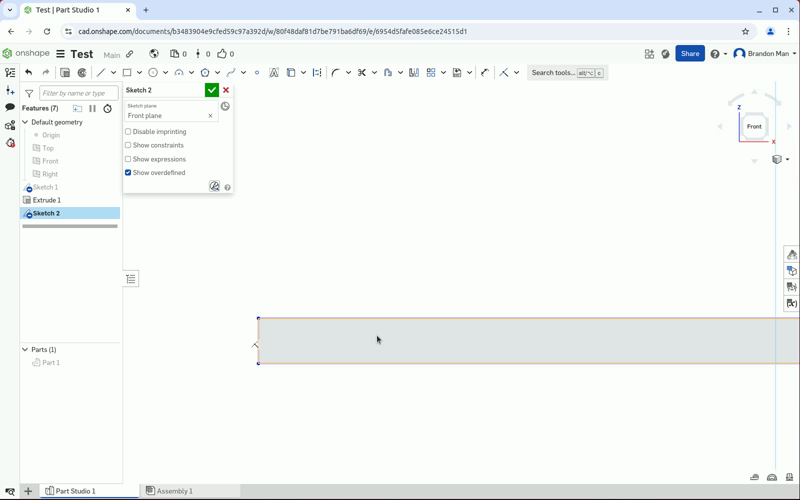
scroll(-6)
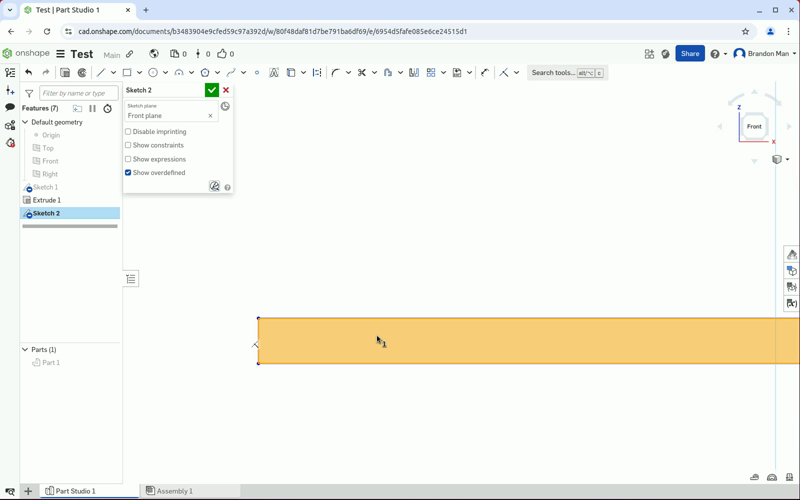
scroll(-6)
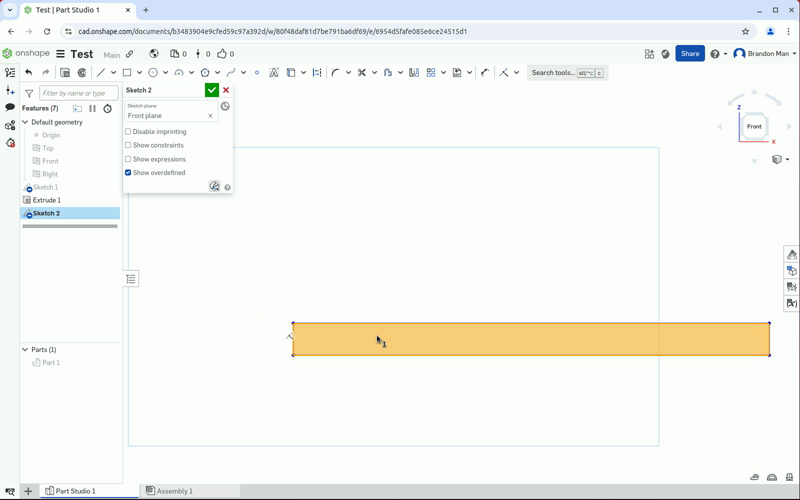
scroll(-6)
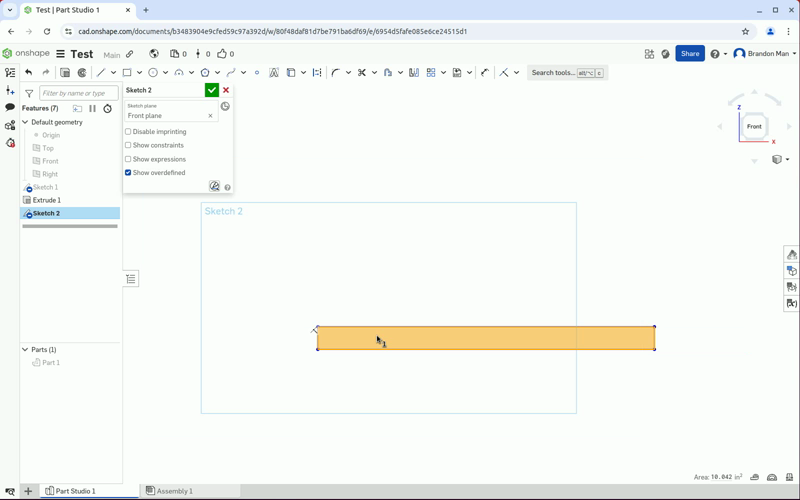
scroll(-6)
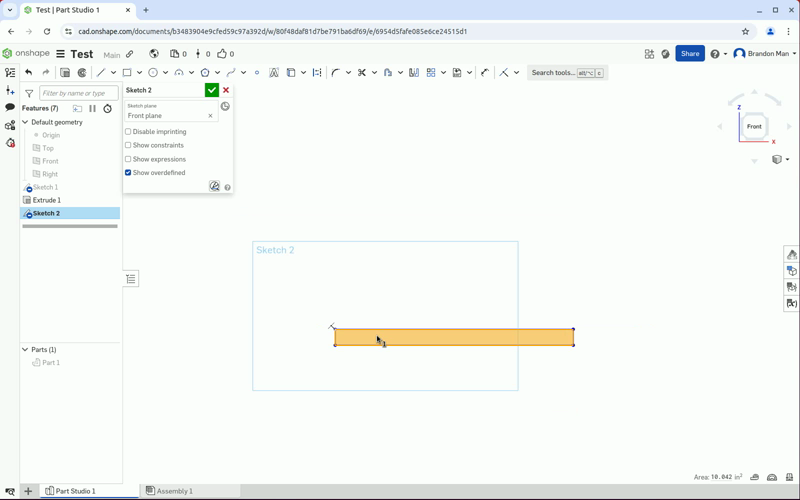
scroll(-6)
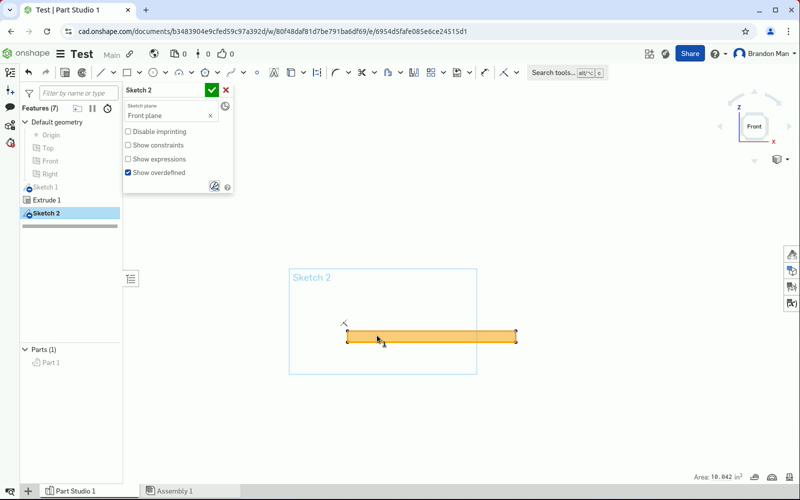
scroll(-6)
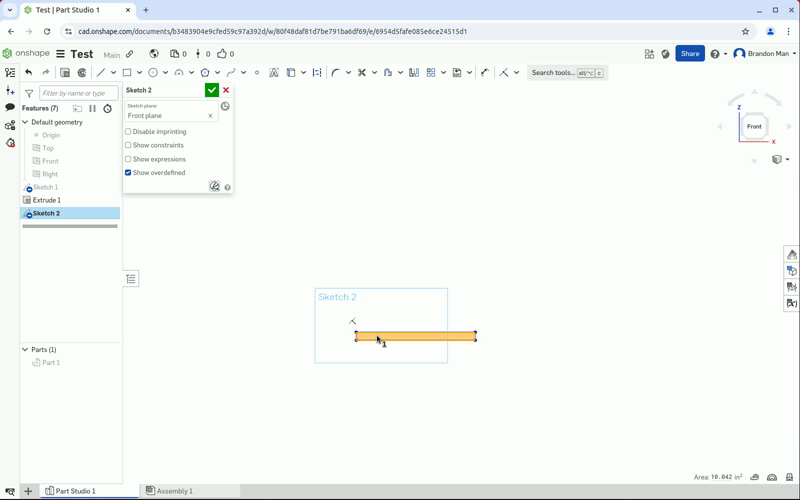
scroll(-6)
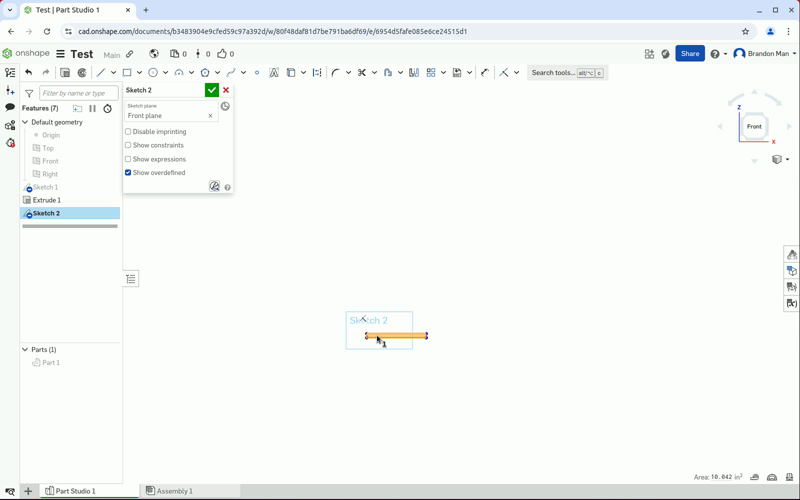
mouse_move(73, 352)
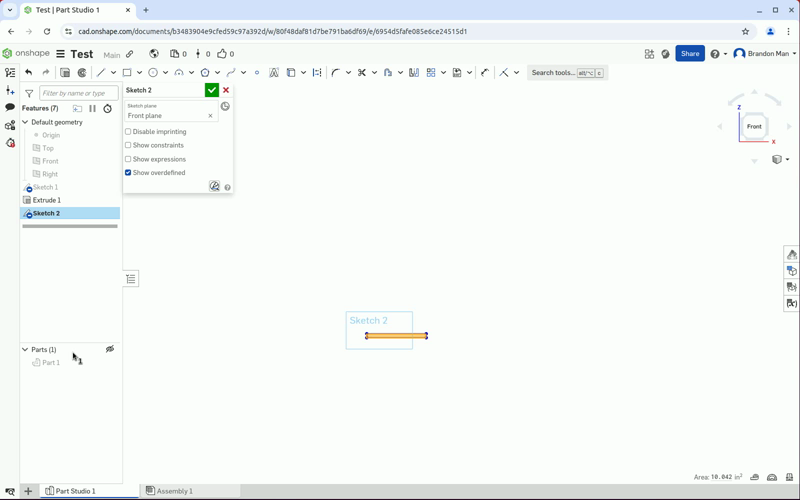
key(shift+y)
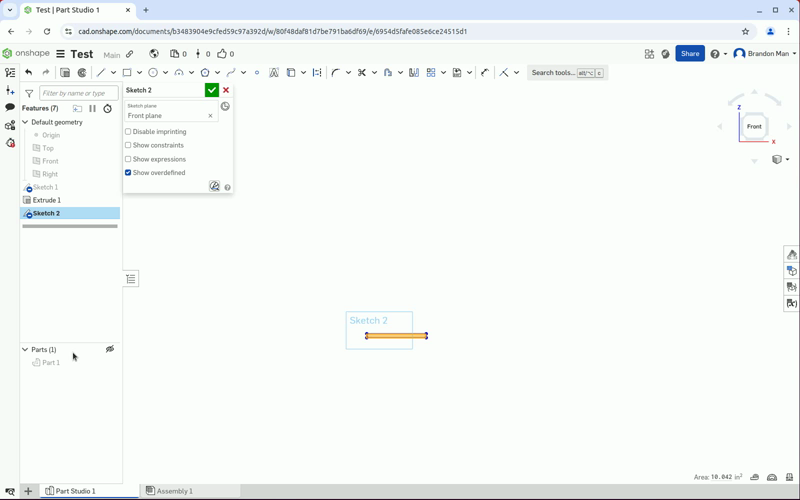
key(shift+e)
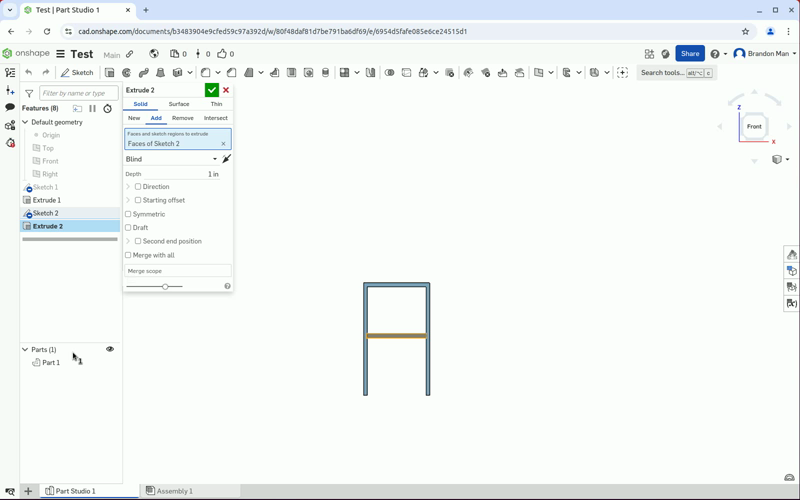
mouse_move(143, 106)
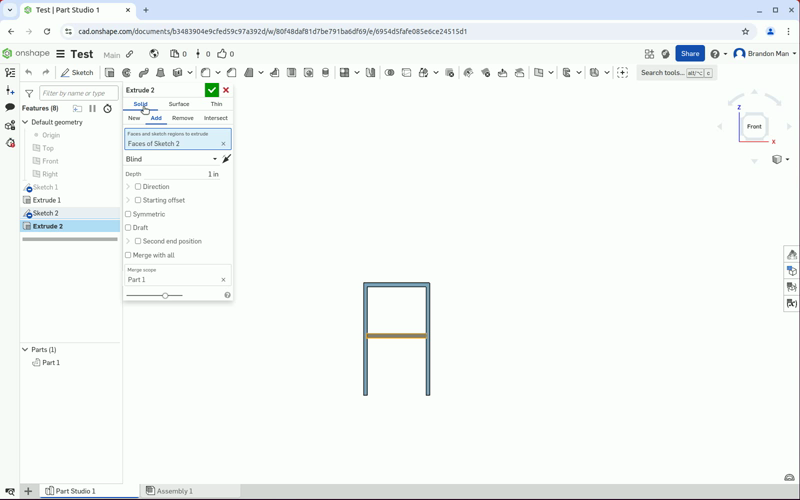
click(143, 106)
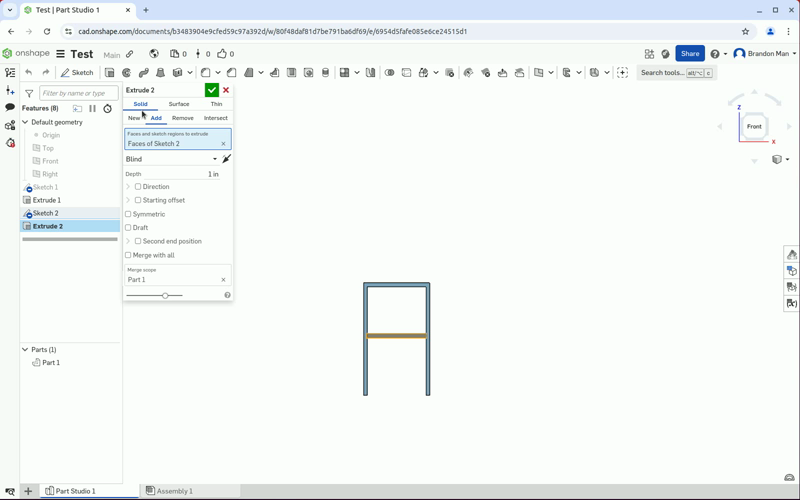
mouse_move(137, 120)
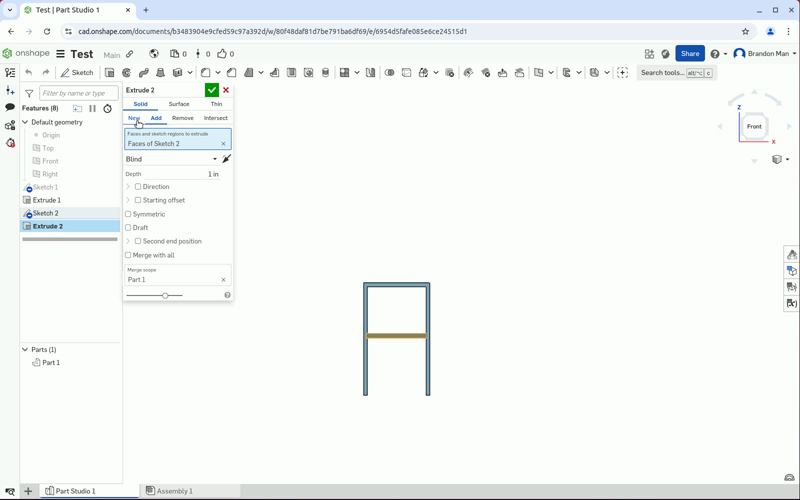
click(137, 120)
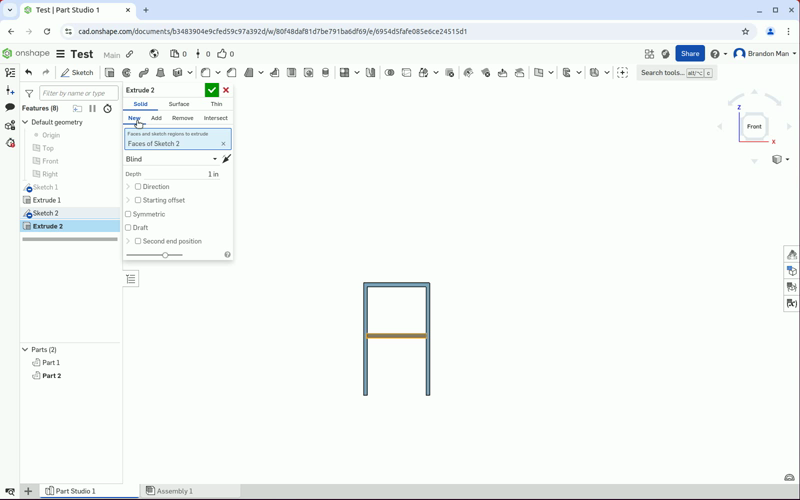
key(tab, 4)
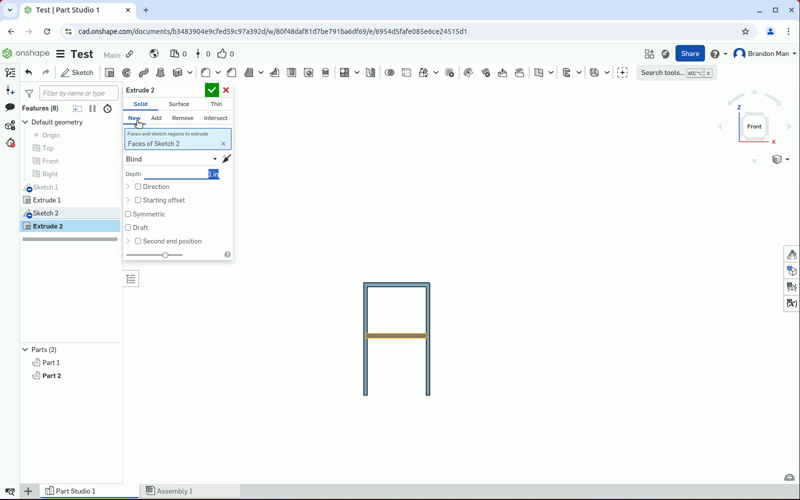
text(0.722)
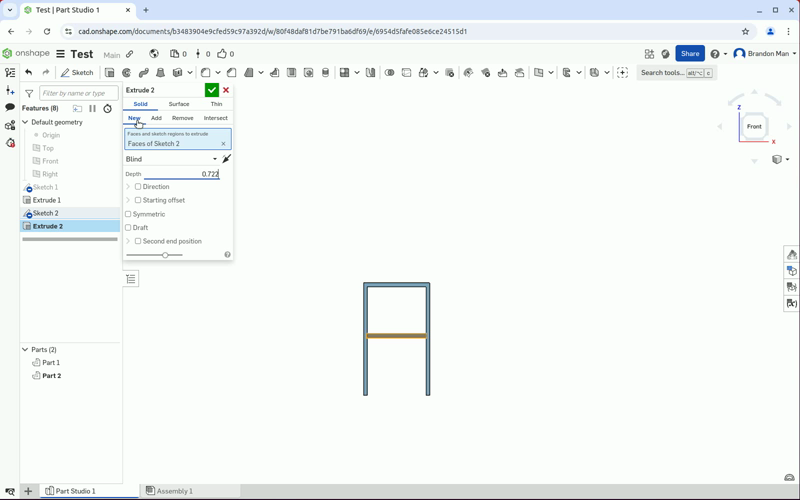
key(enter)
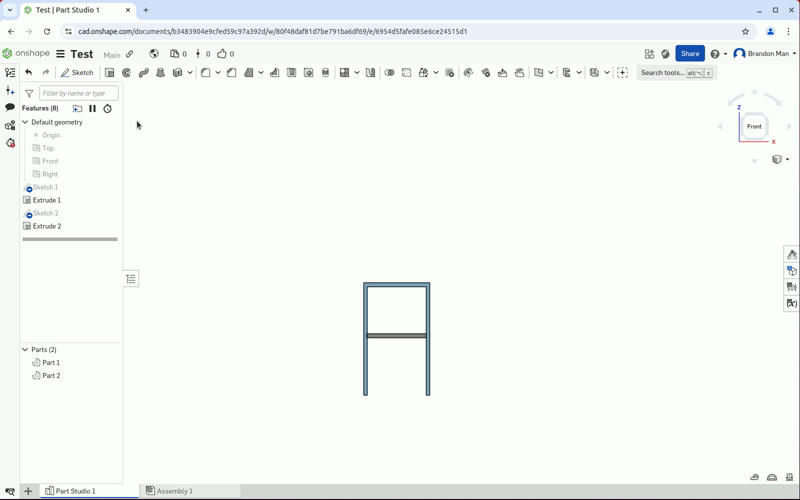
key(shift+h)
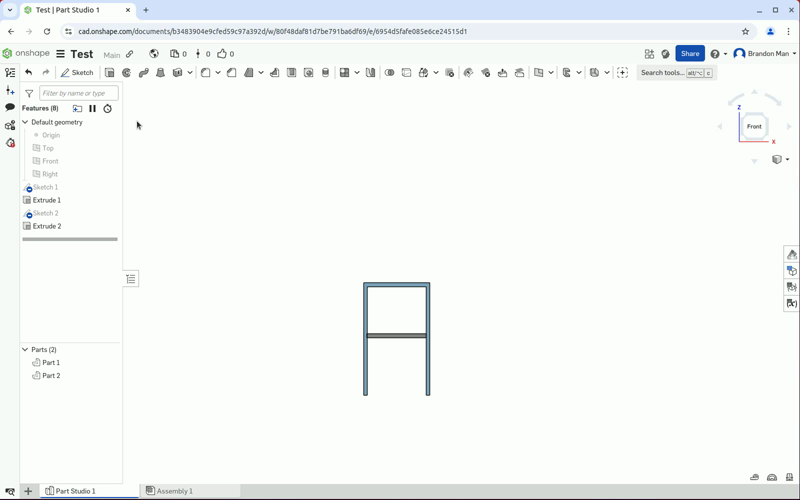
key(shift+h)
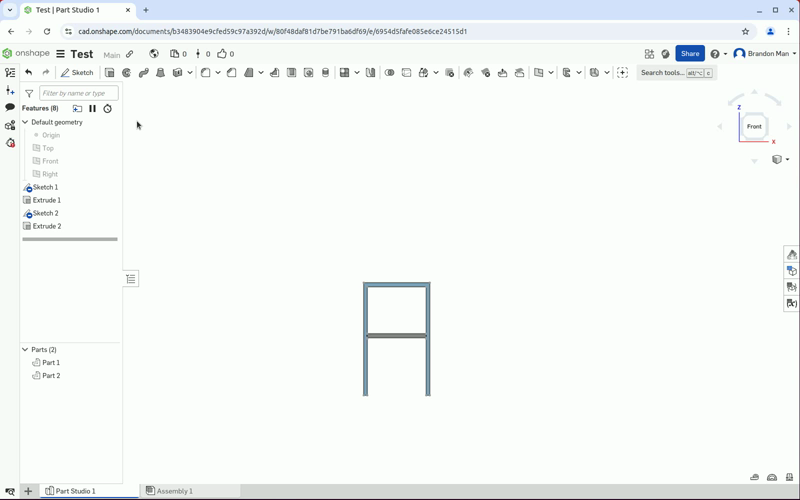
key(shift+7)
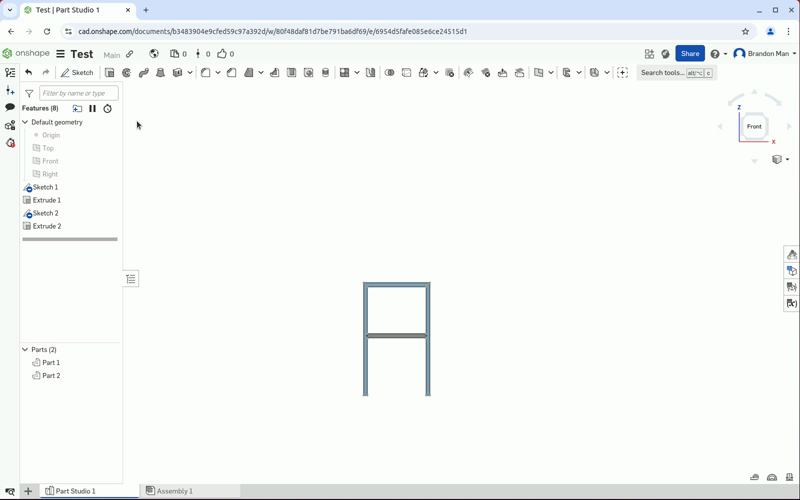
key(left, 2)
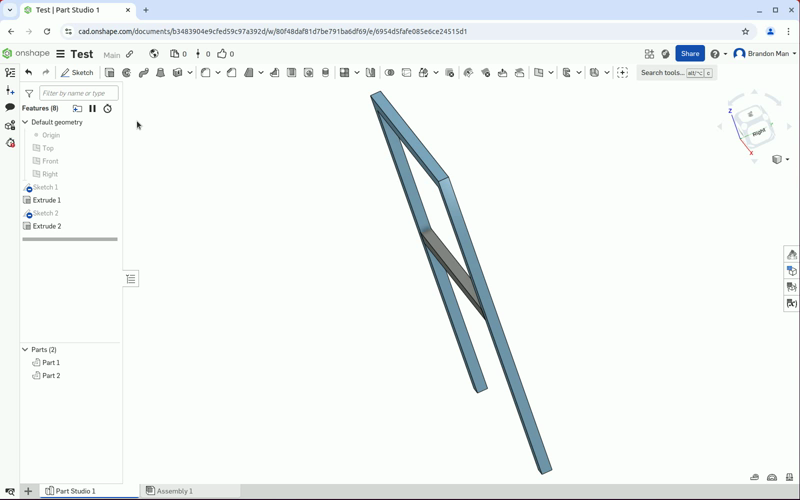
key(down, 2)
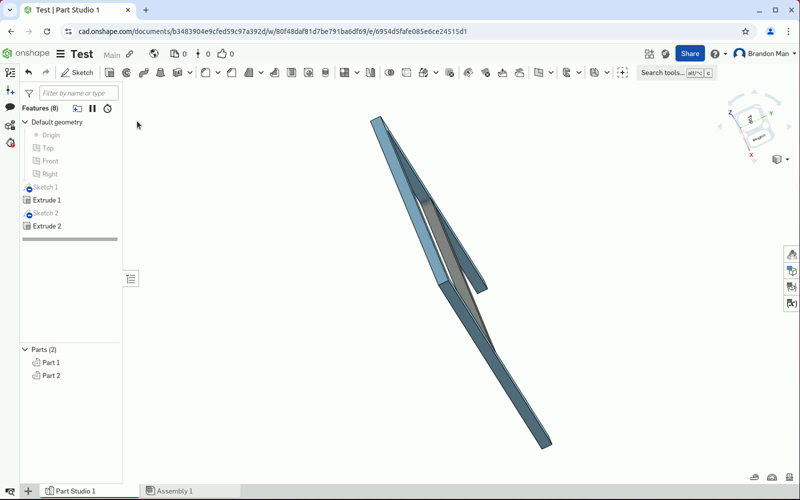
key(up, 2)
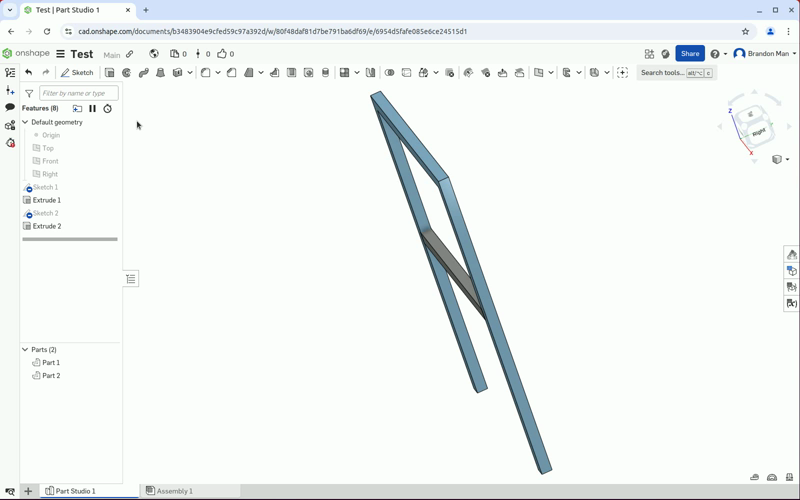
key(right, 2)
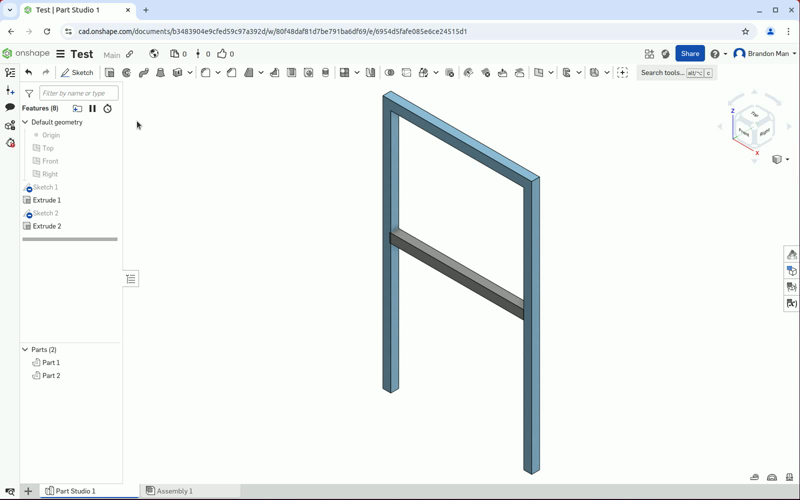
mouse_move(73, 189)
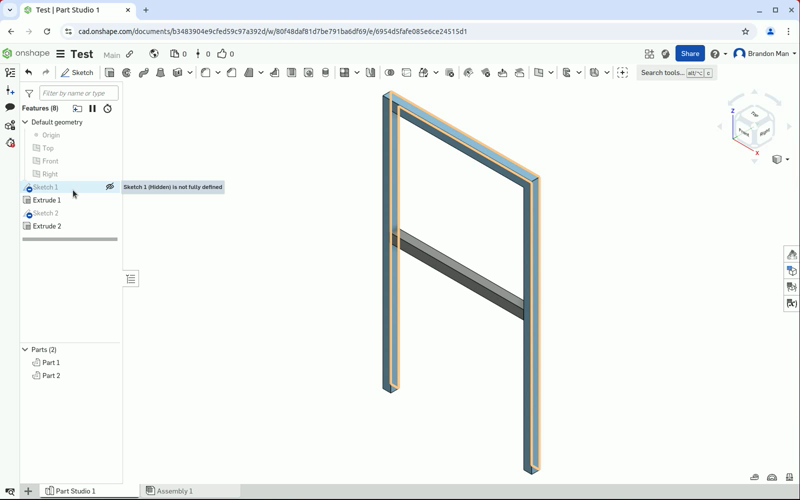
click(73, 189)